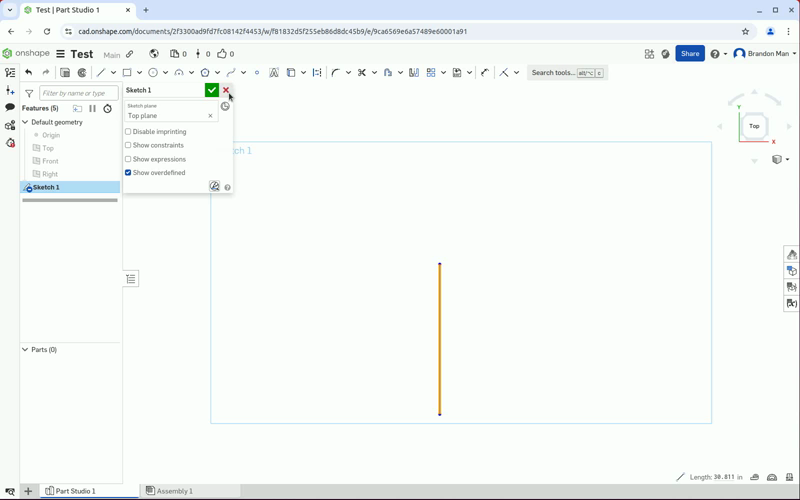
key(shift+h)
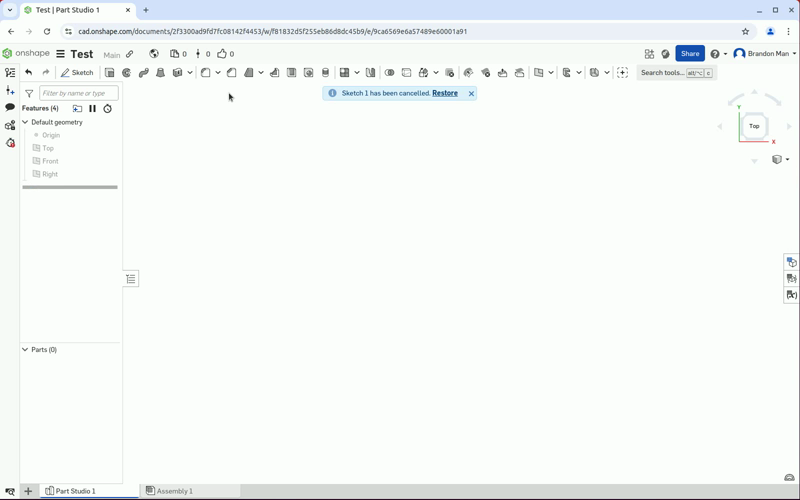
mouse_move(73, 352)
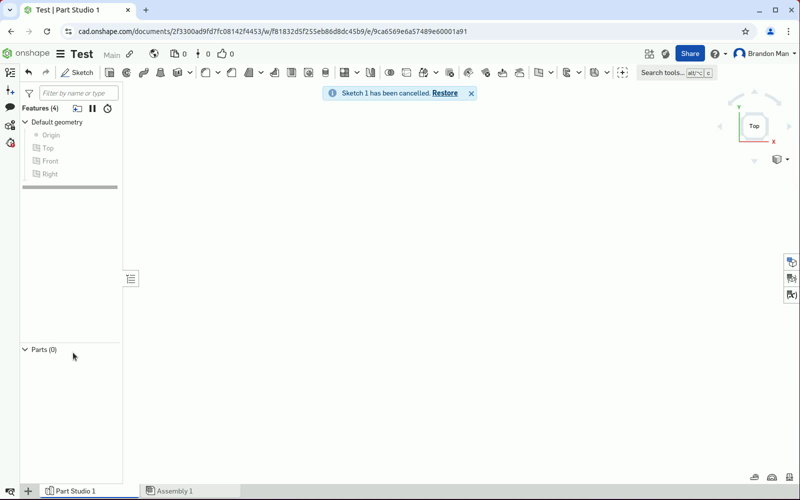
key(y)
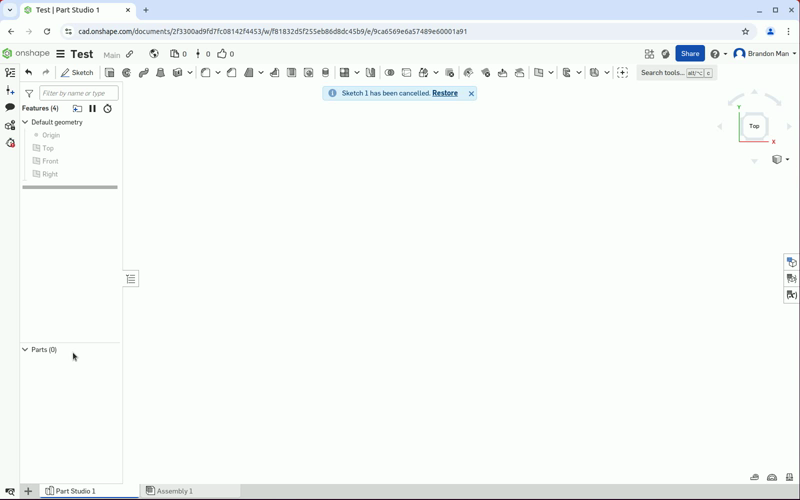
key(shift+p)
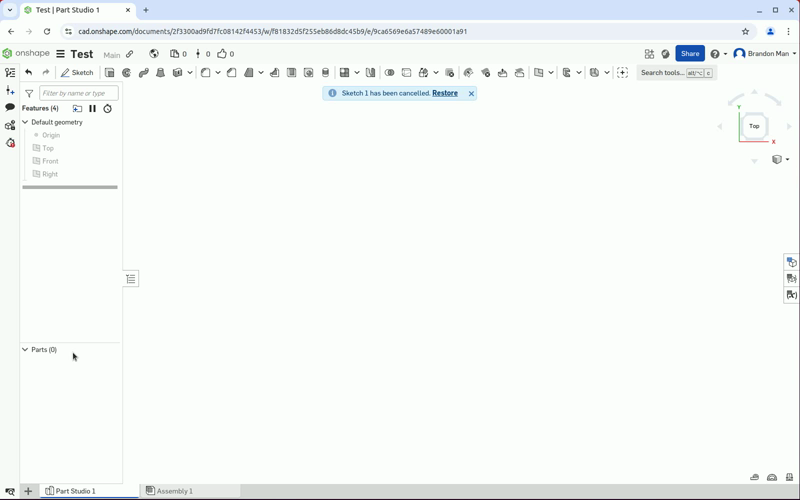
key(space)
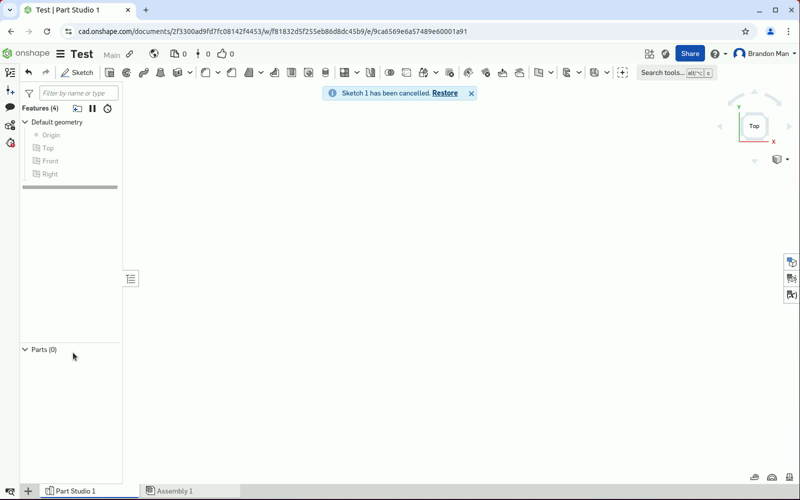
key_down(shift)
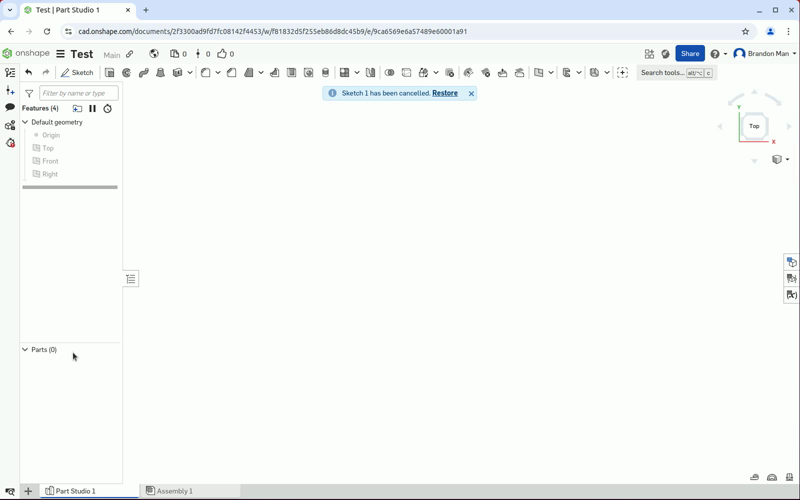
key(up)
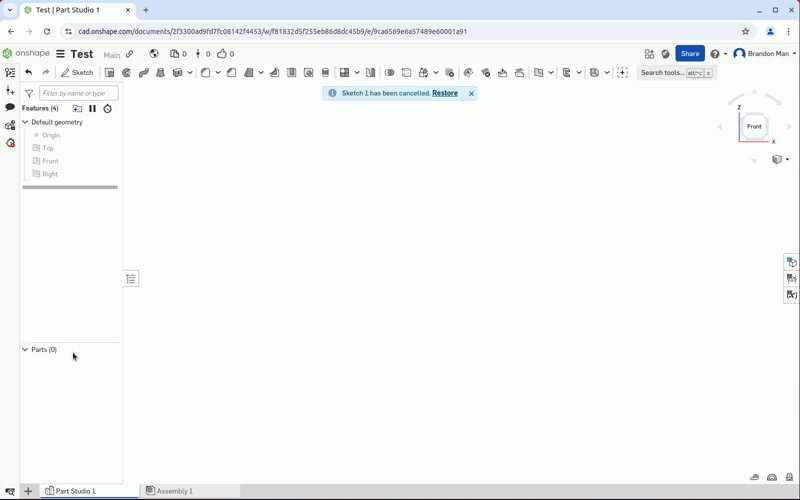
key_up(shift)
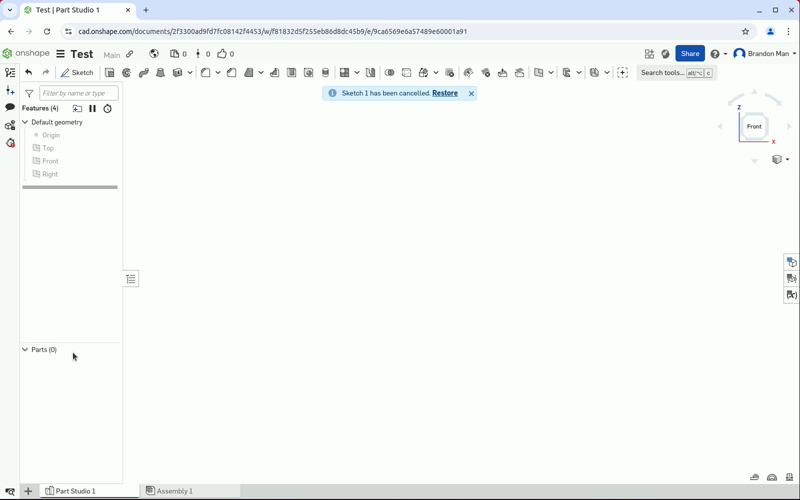
mouse_move(73, 352)
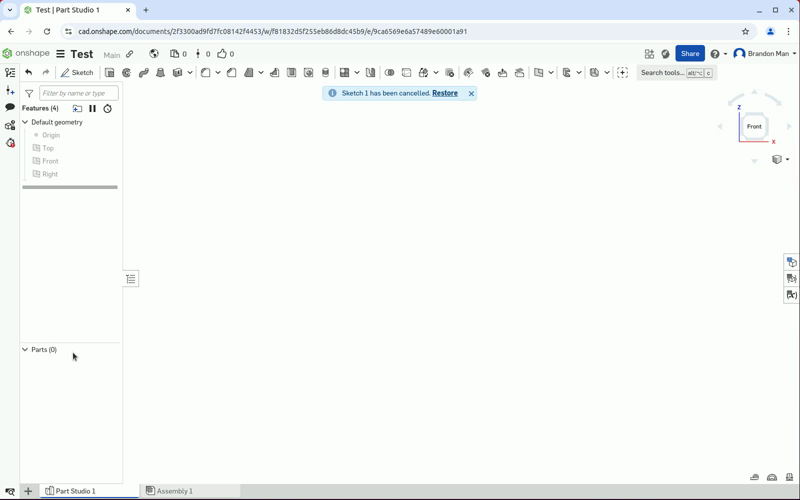
key(shift+y)
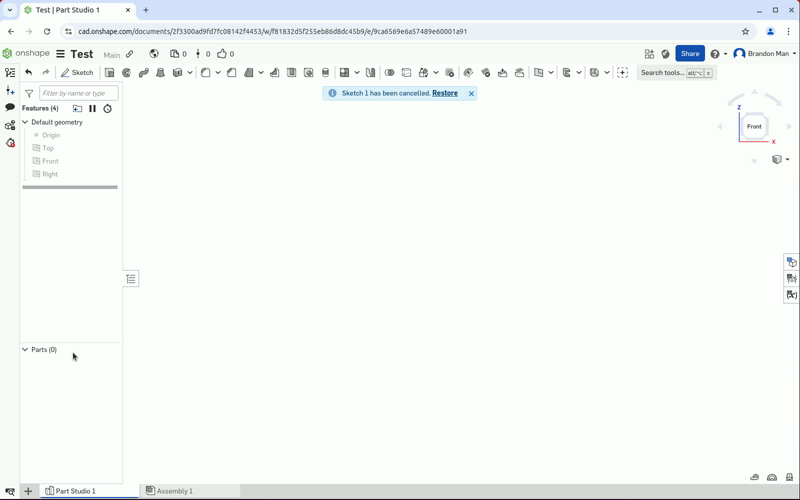
key(shift+s)
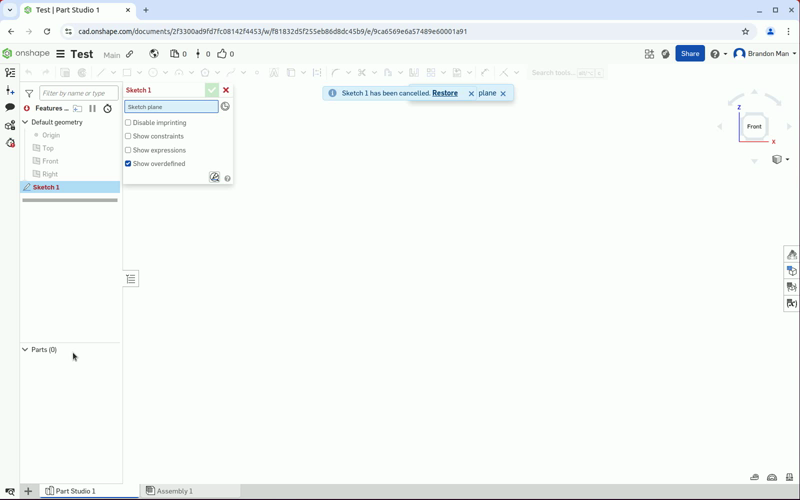
mouse_move(73, 163)
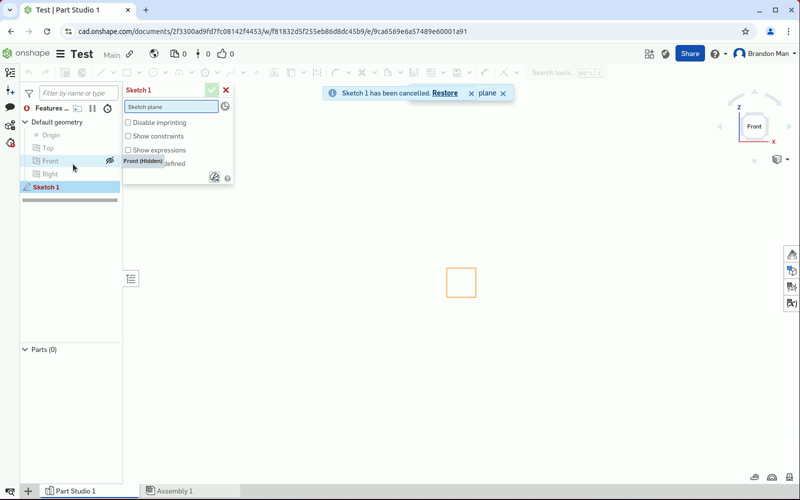
click(73, 163)
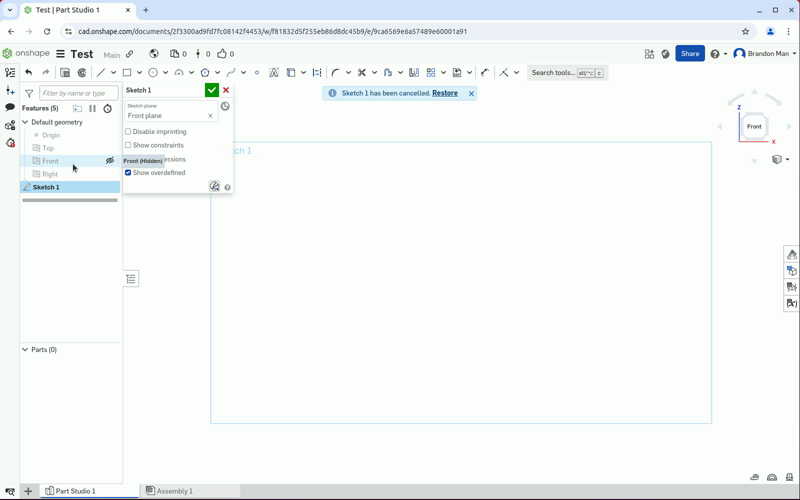
mouse_move(73, 352)
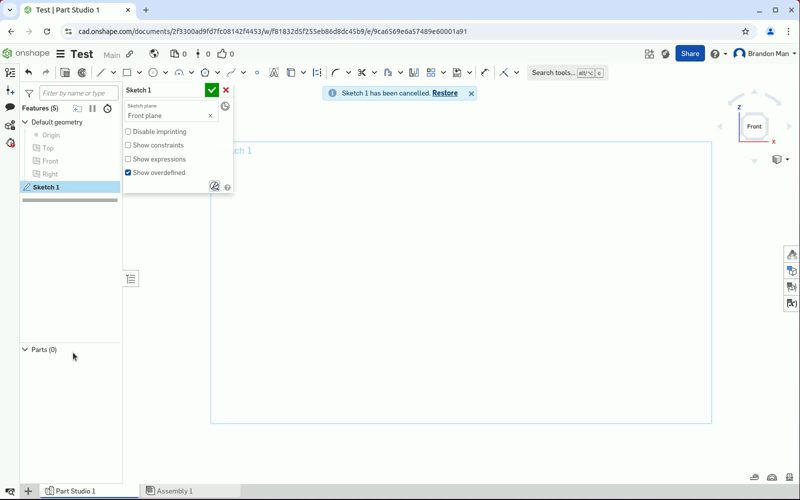
key(y)
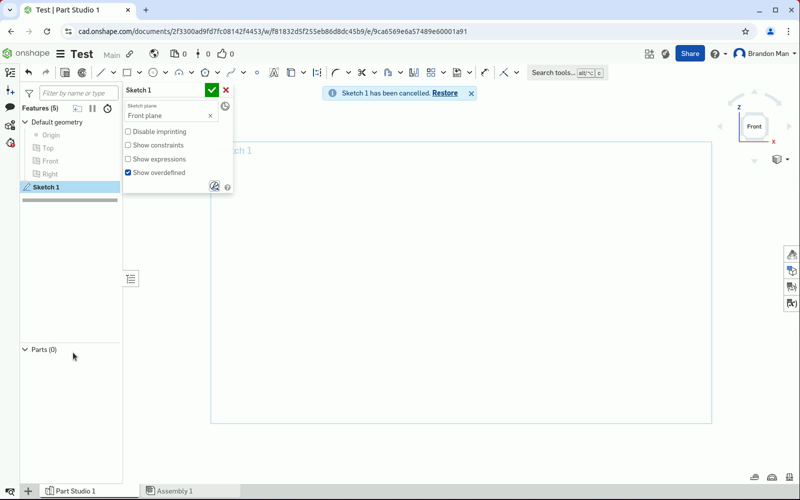
key(l)
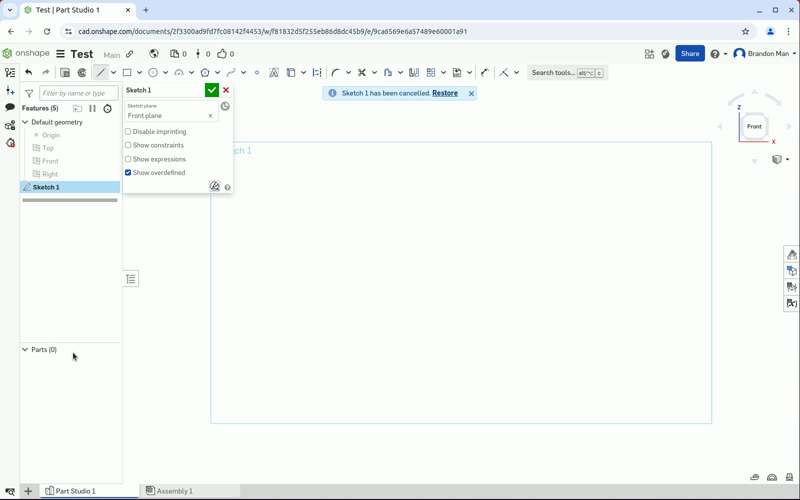
key_down(shift)
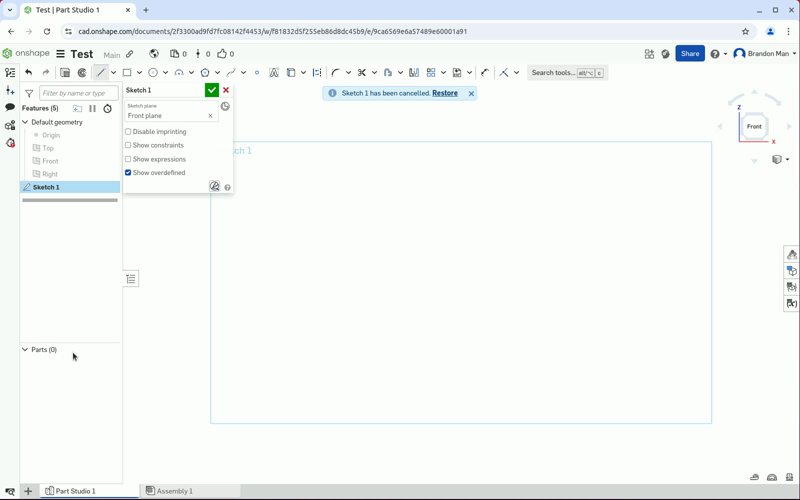
mouse_move(392, 395)
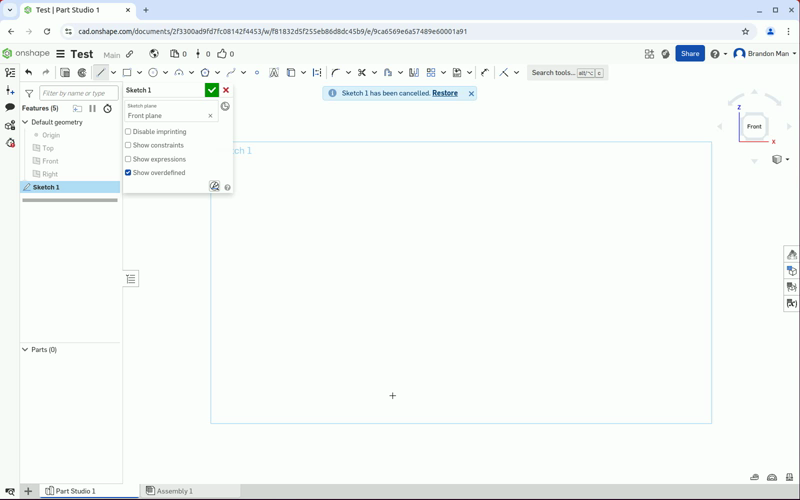
click(392, 395)
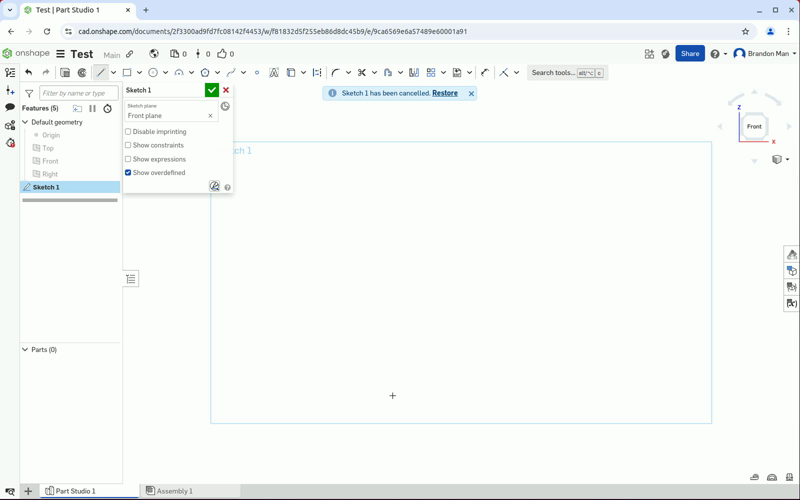
key_up(shift)
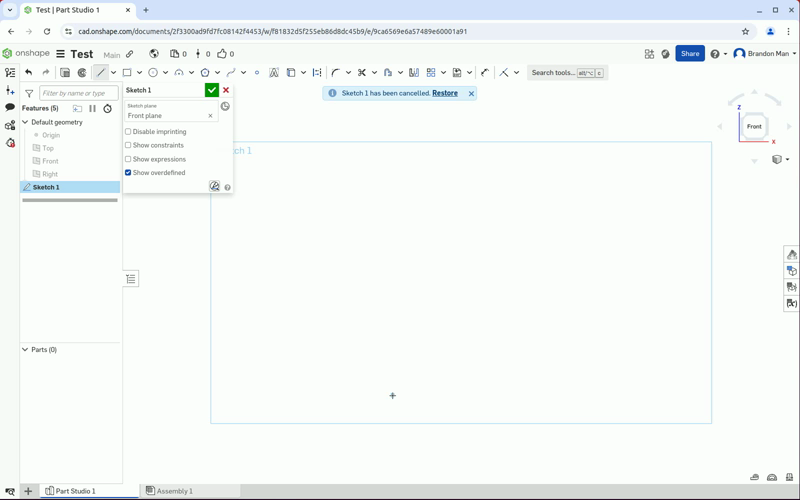
key_down(shift)
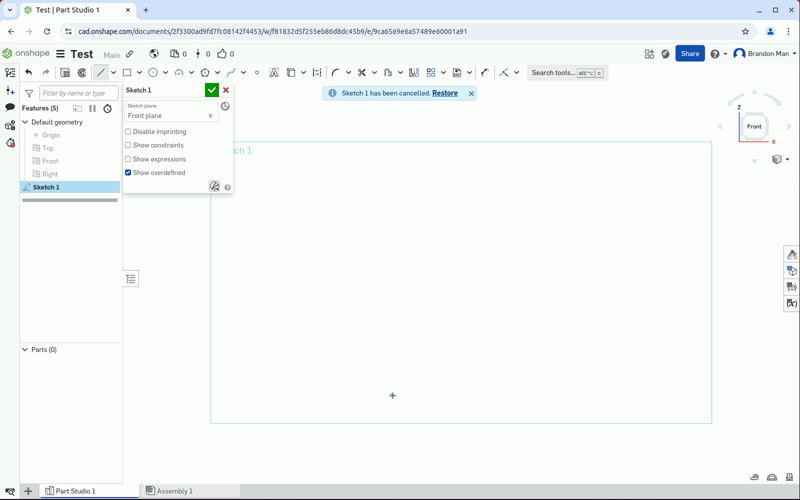
mouse_move(572, 395)
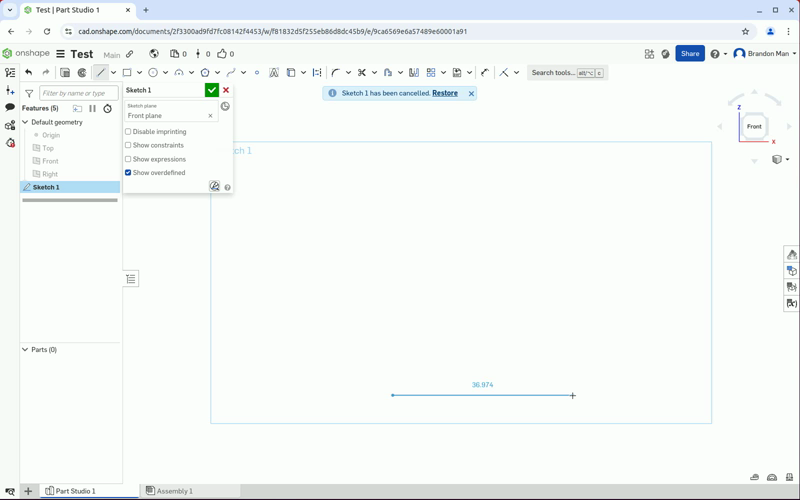
click(572, 395)
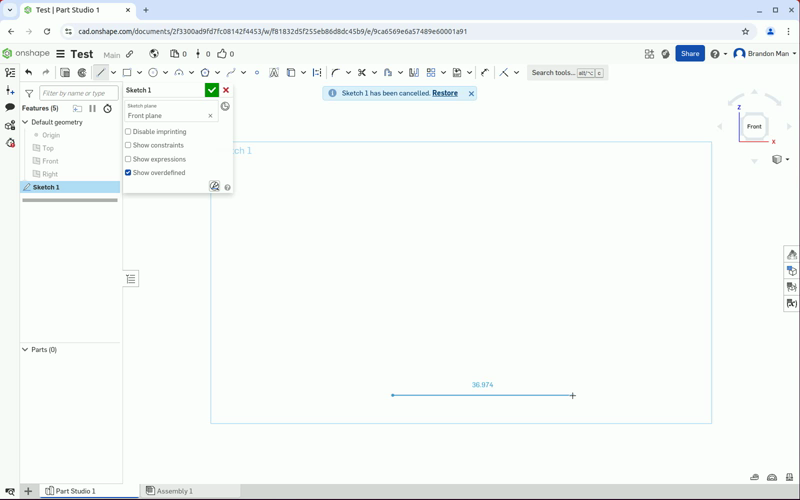
key_up(shift)
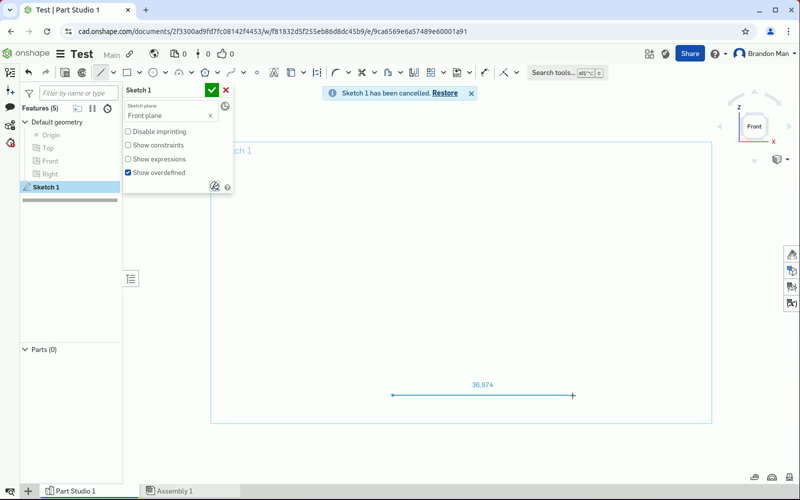
key_down(shift)
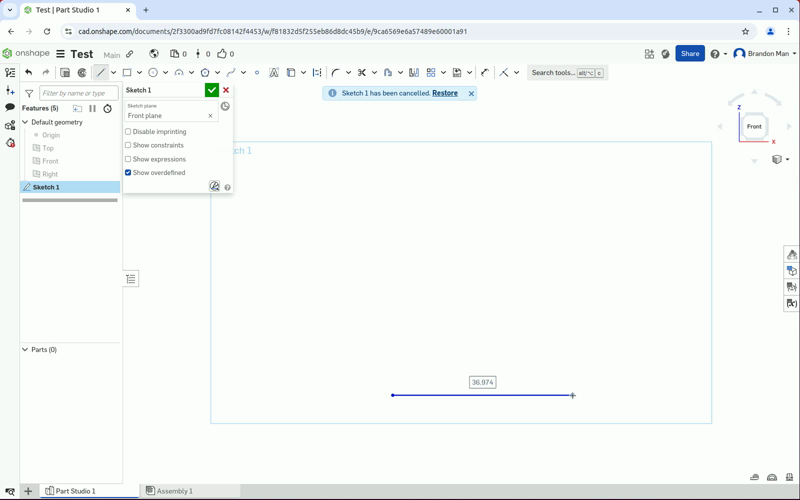
mouse_move(572, 238)
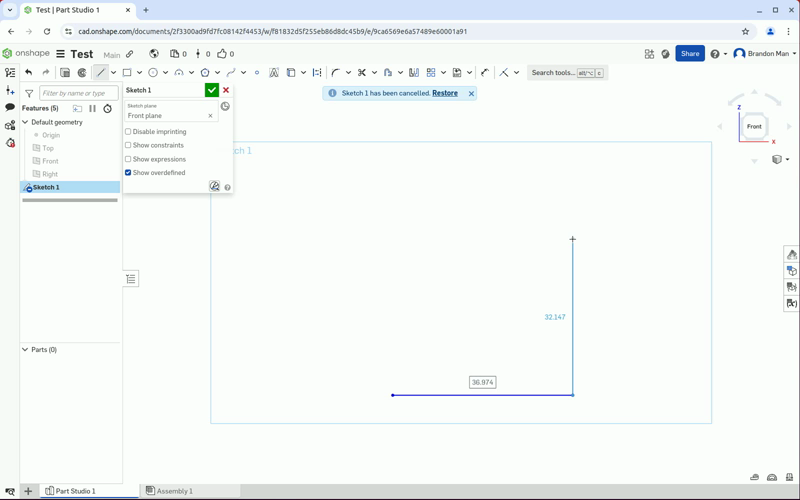
click(572, 238)
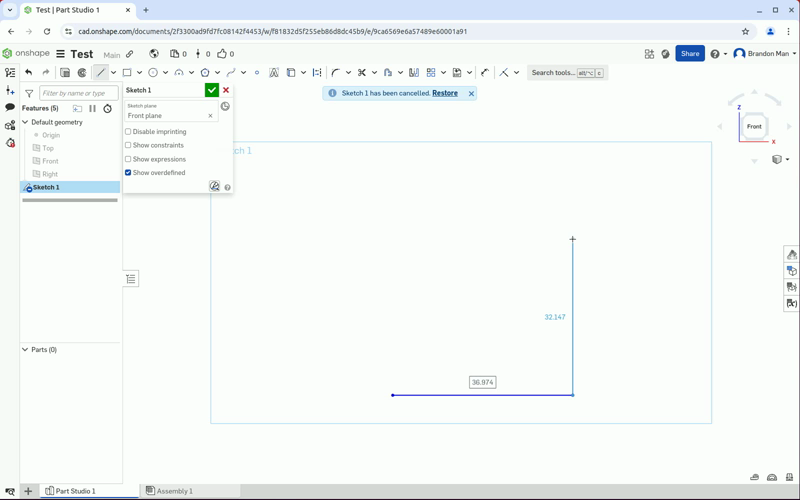
key_up(shift)
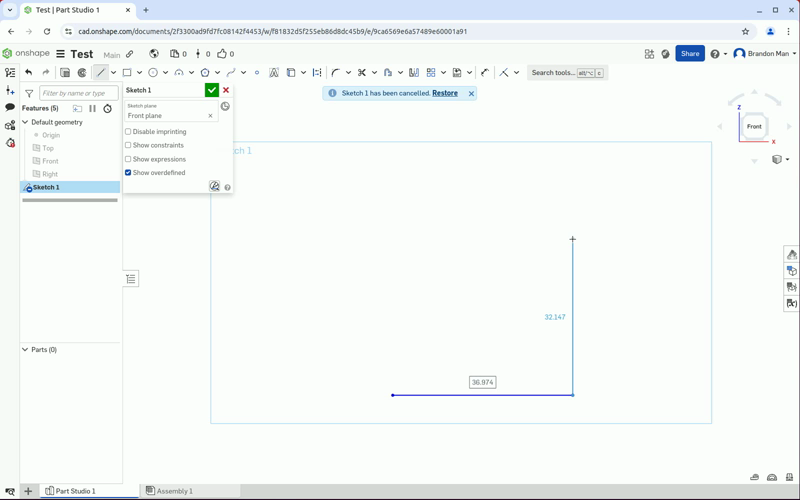
key_down(shift)
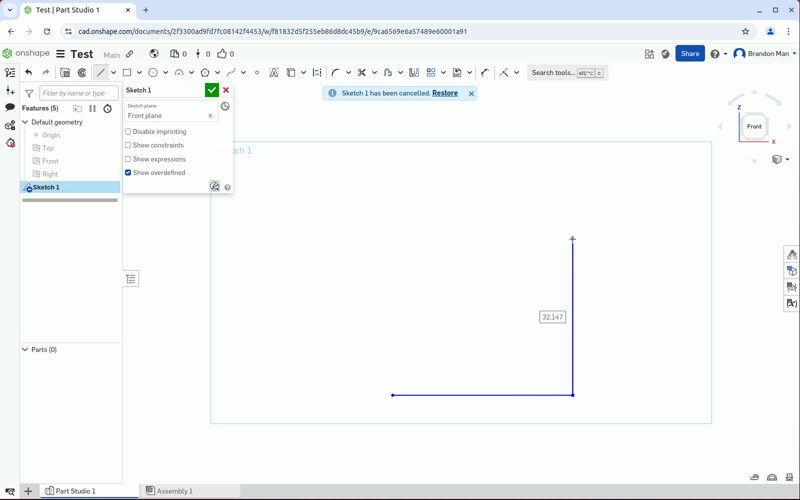
mouse_move(589, 238)
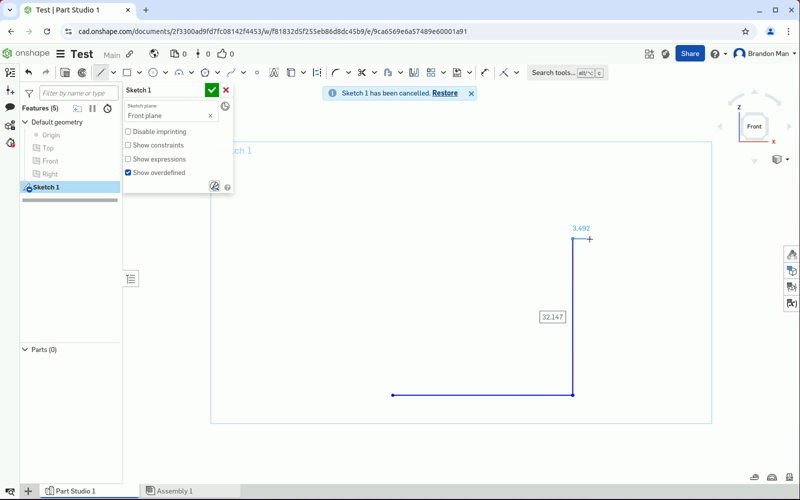
mouse_move(527, 238)
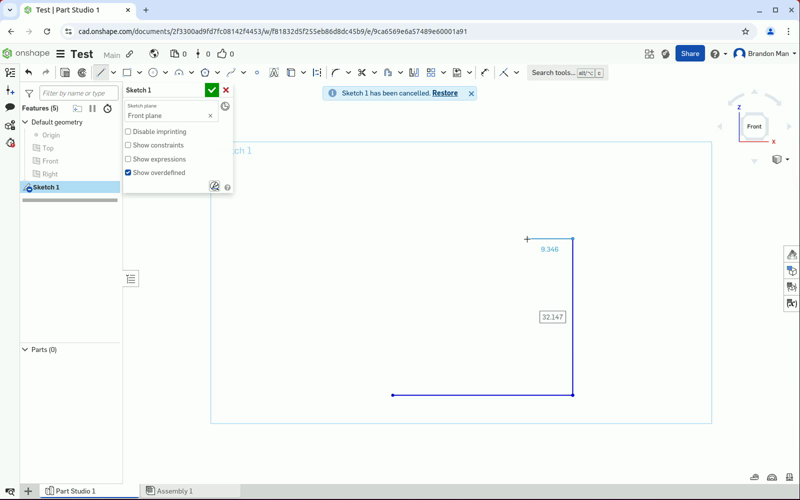
click(527, 238)
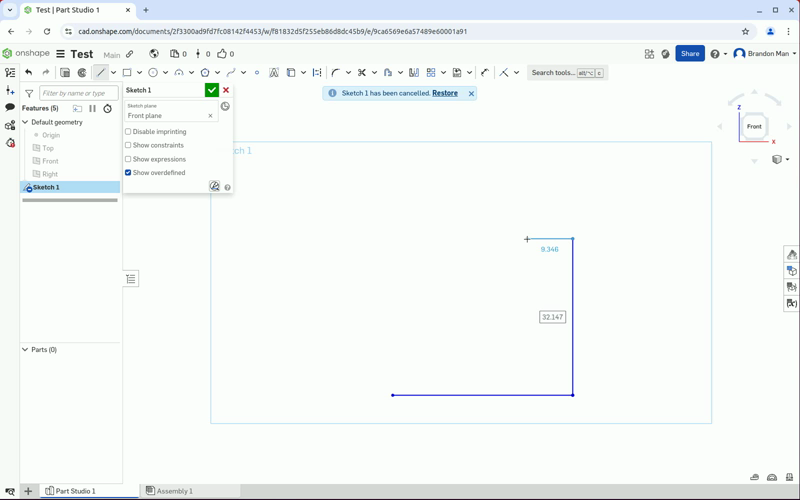
key_up(shift)
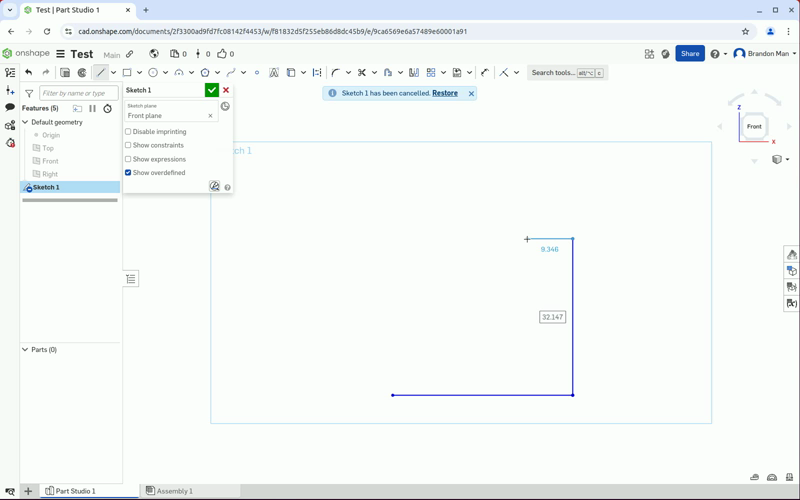
key_down(shift)
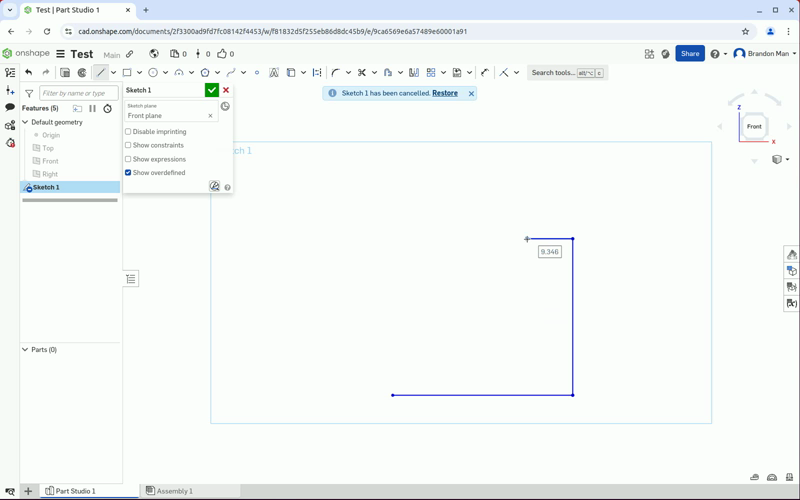
mouse_move(527, 327)
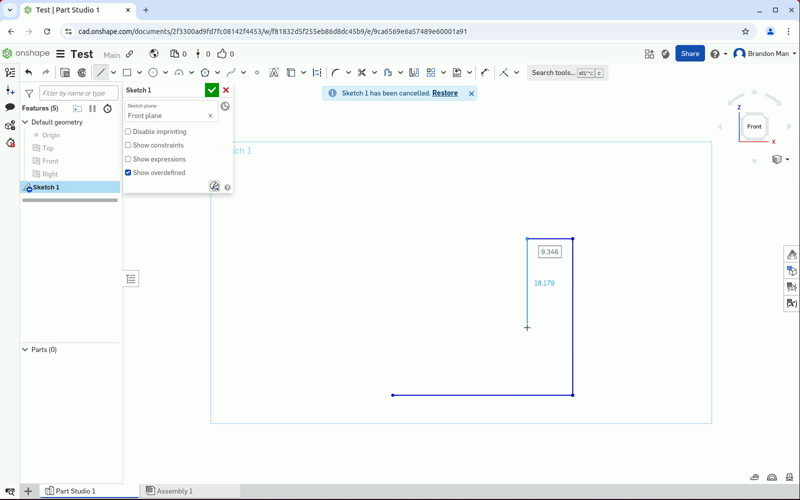
click(527, 327)
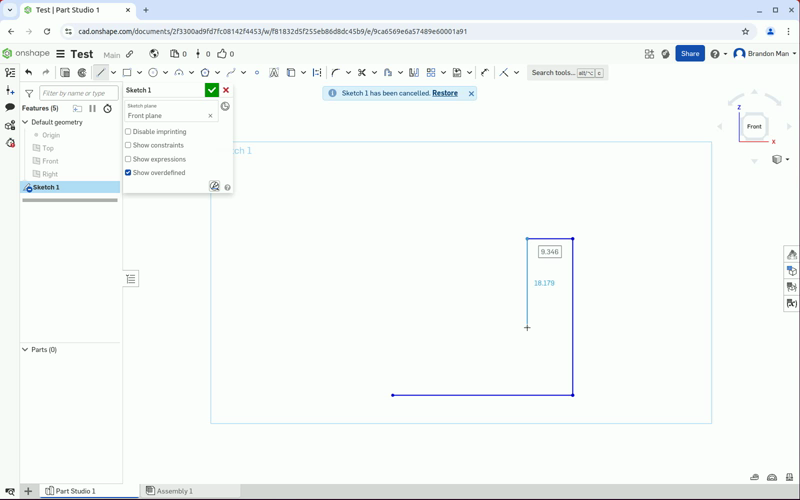
key_up(shift)
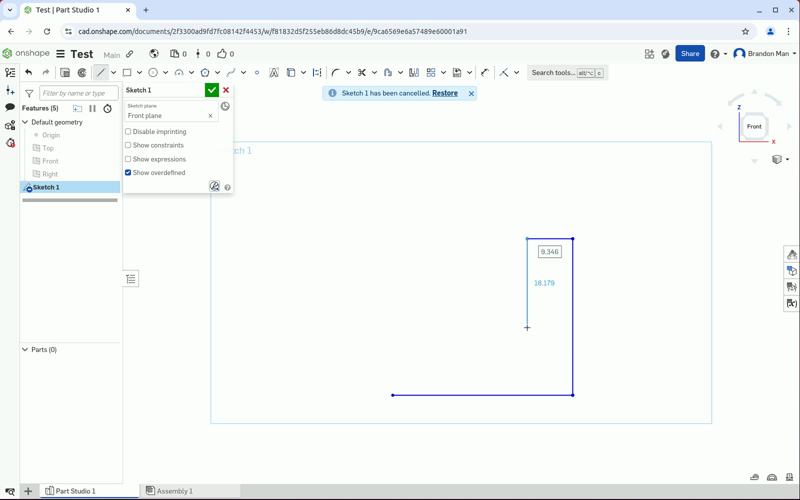
key_down(shift)
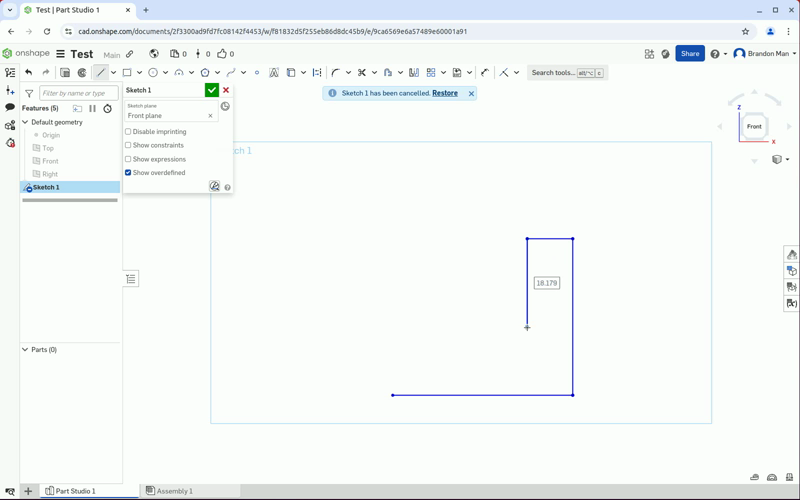
mouse_move(557, 327)
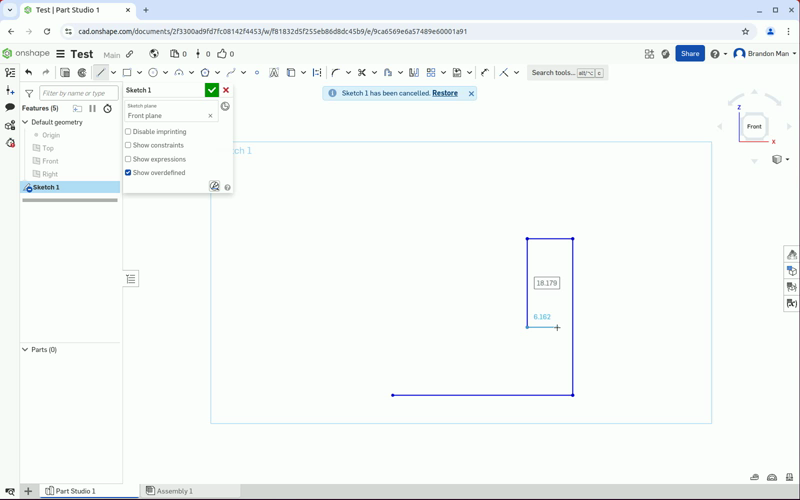
mouse_move(483, 327)
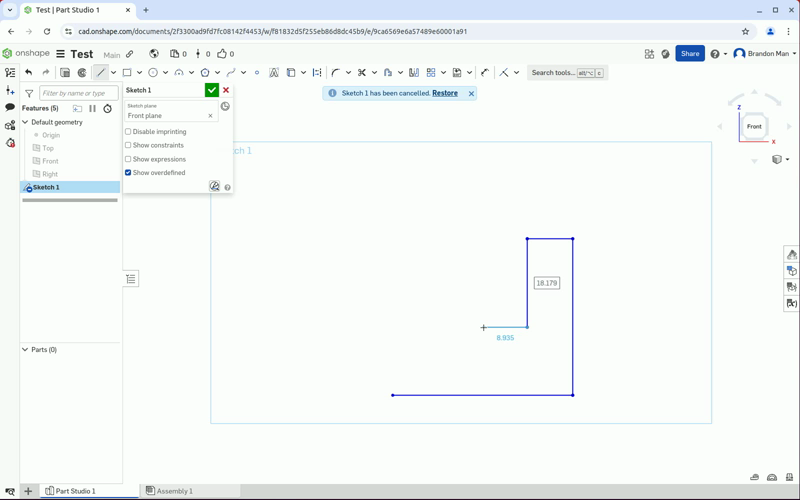
click(483, 327)
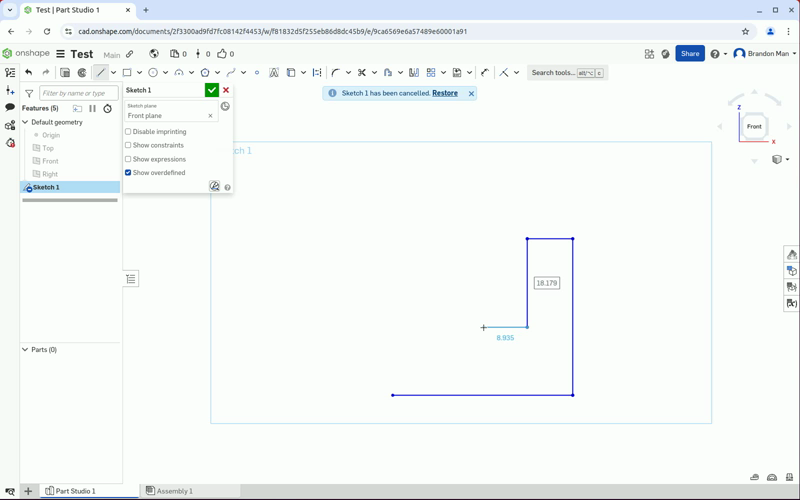
key_up(shift)
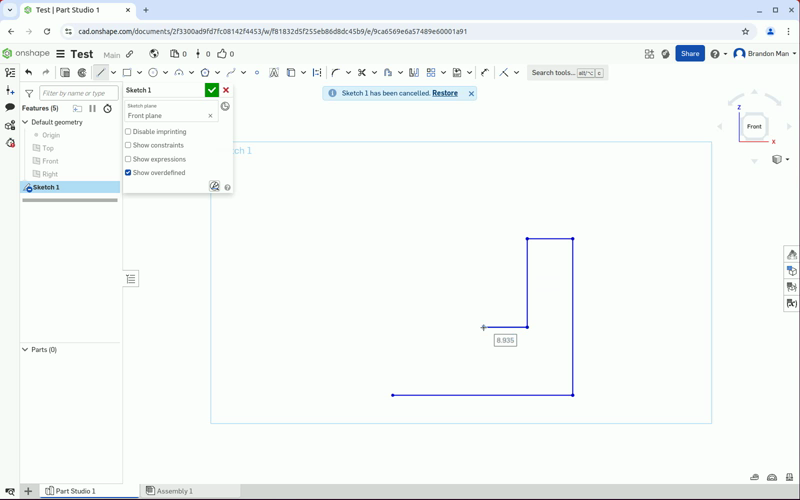
key_down(shift)
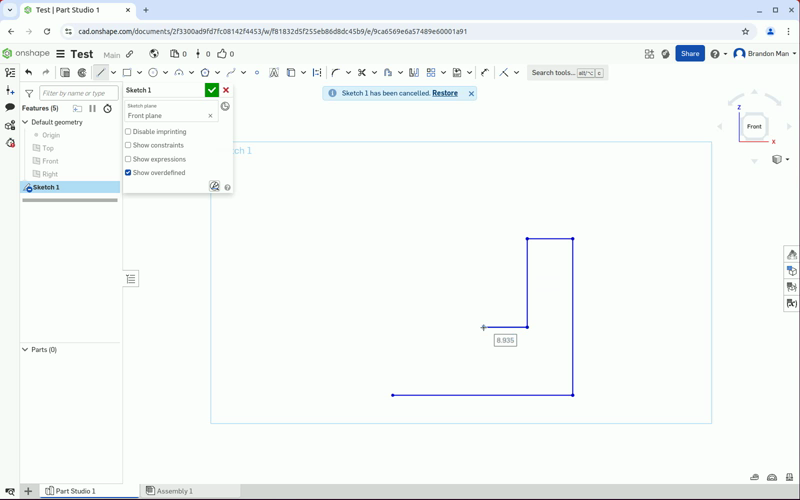
mouse_move(483, 261)
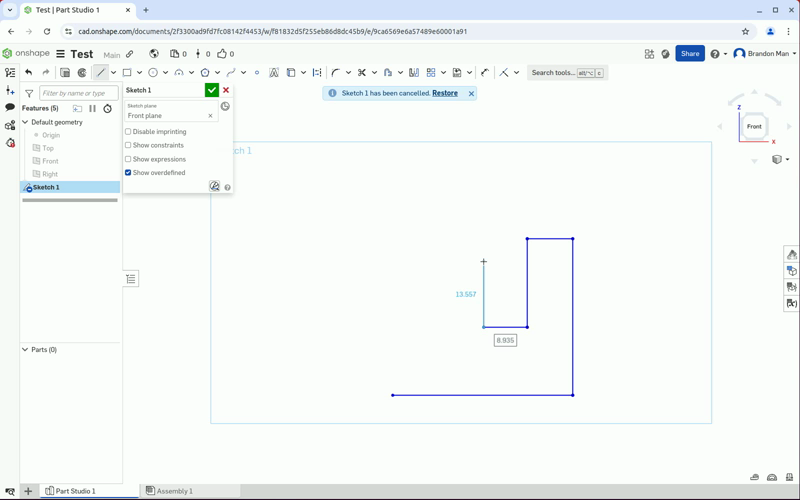
click(483, 261)
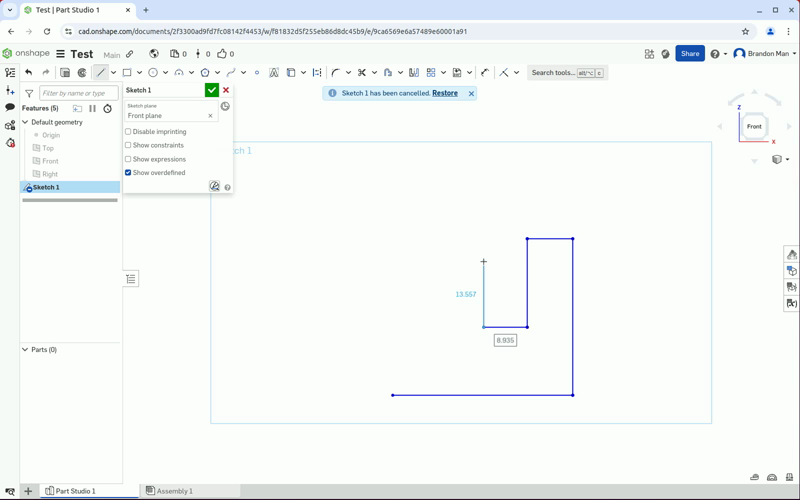
key_up(shift)
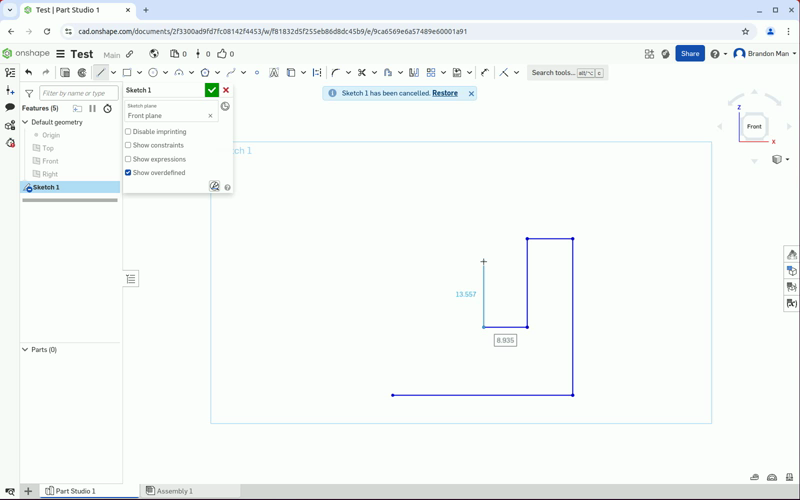
key_down(shift)
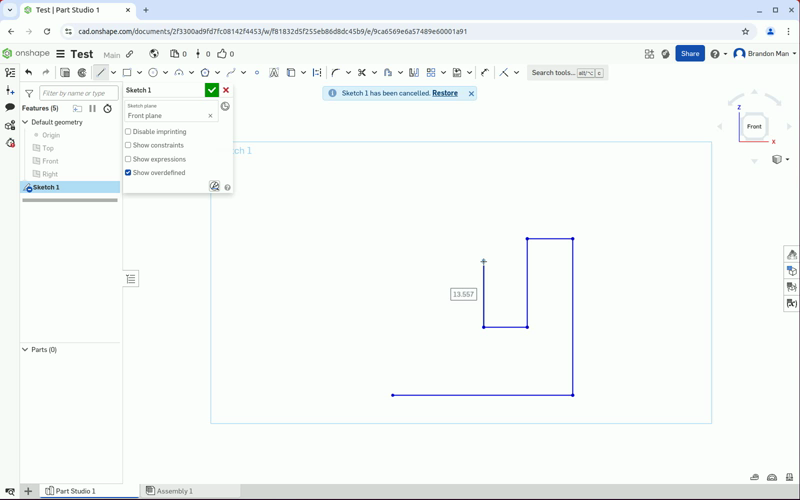
mouse_move(513, 261)
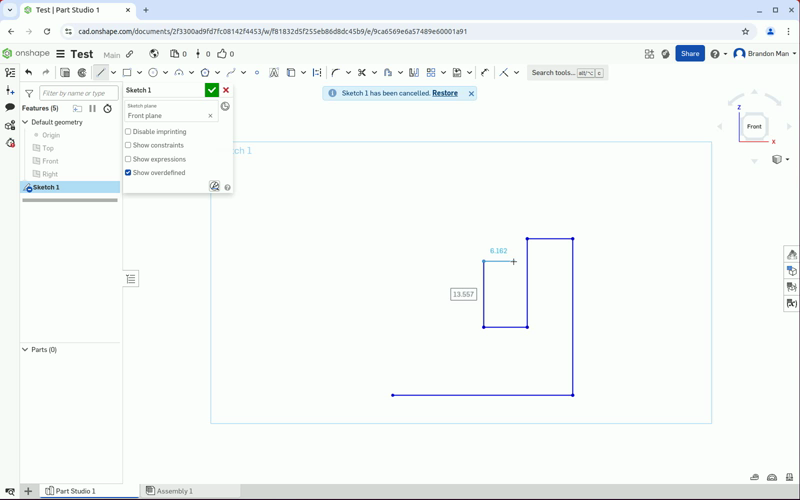
mouse_move(438, 261)
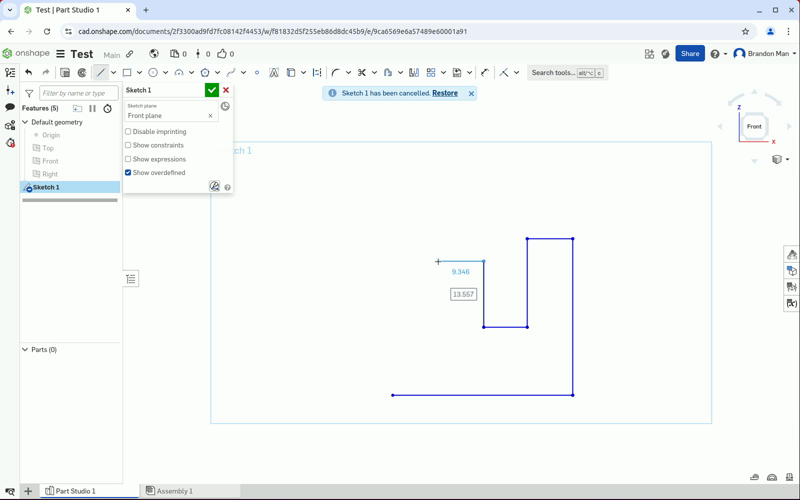
click(438, 261)
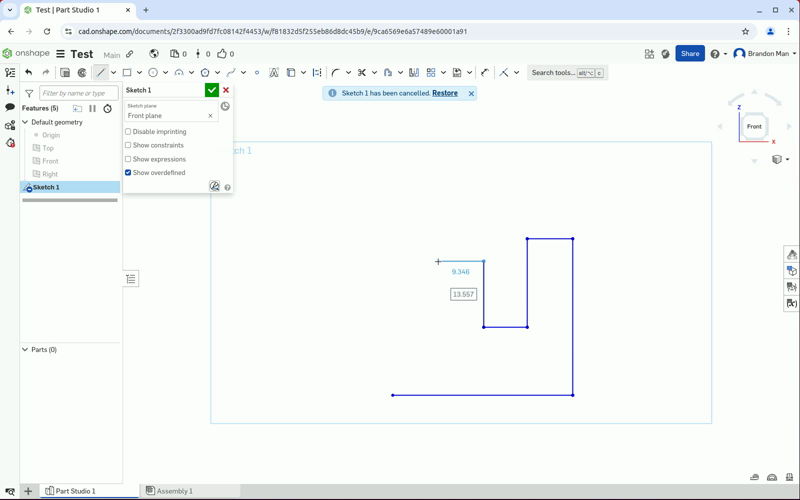
key_up(shift)
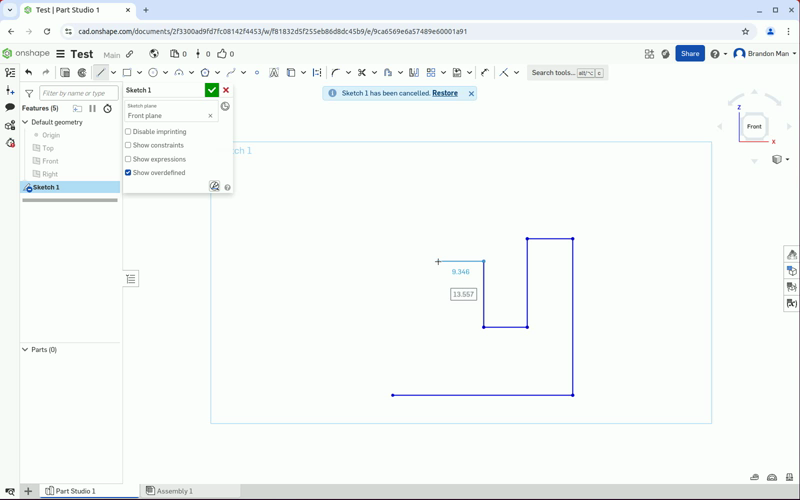
key_down(shift)
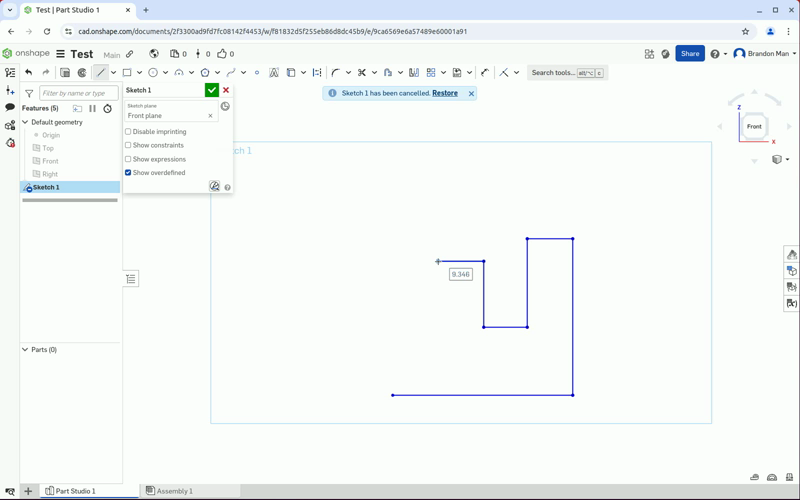
mouse_move(438, 327)
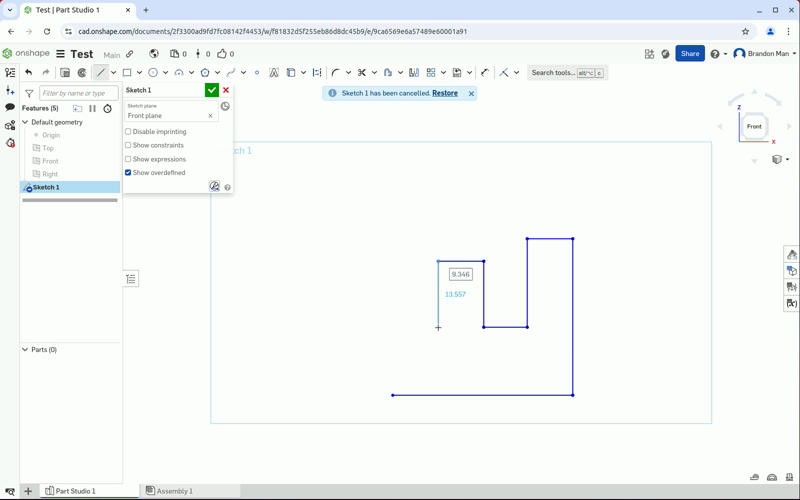
click(438, 327)
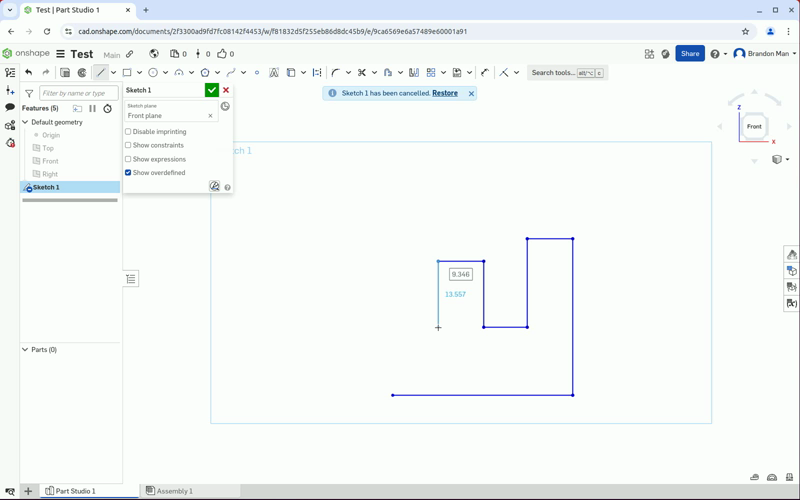
key_up(shift)
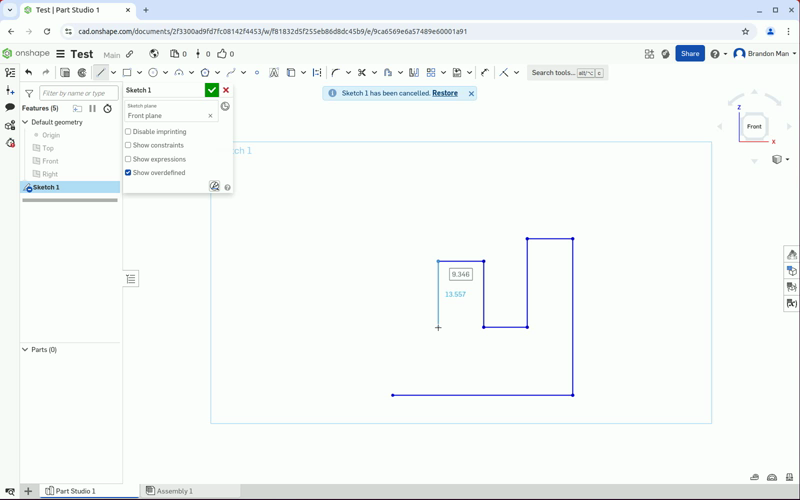
key_down(shift)
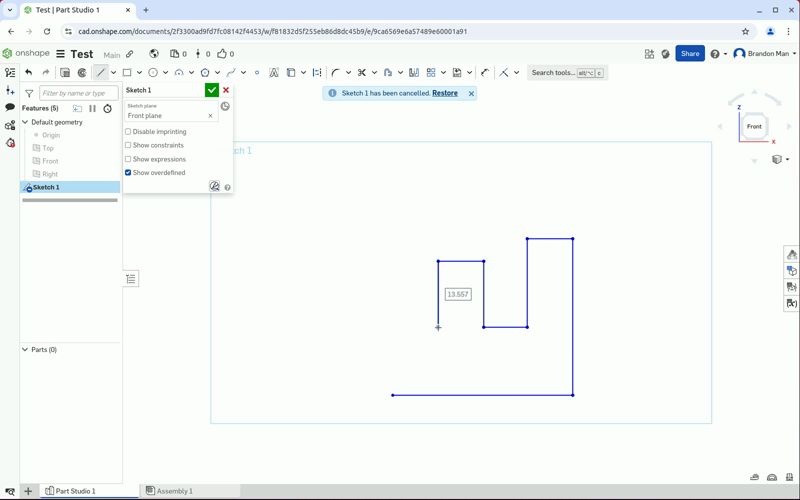
mouse_move(468, 327)
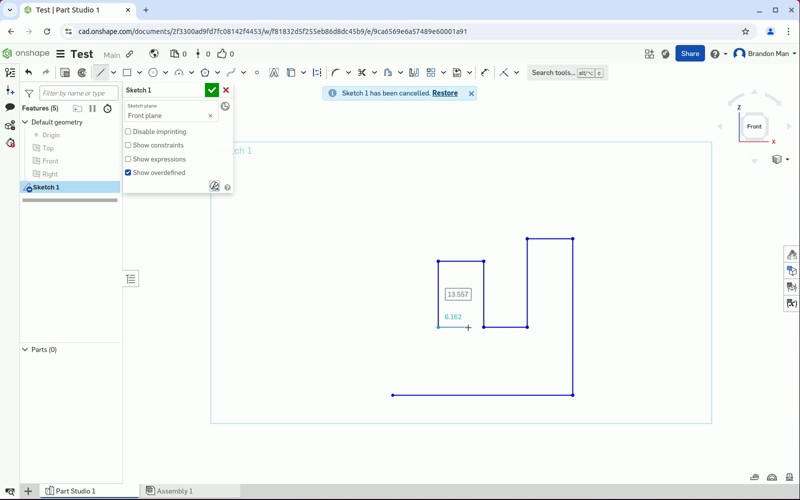
mouse_move(392, 327)
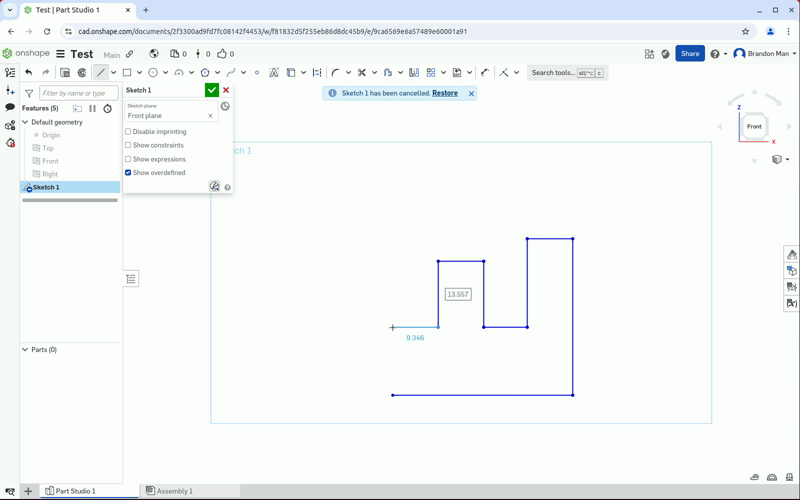
click(392, 327)
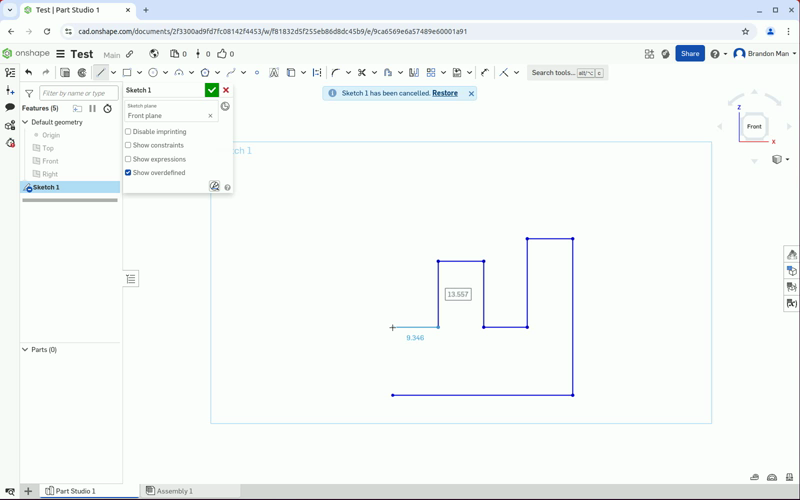
key_up(shift)
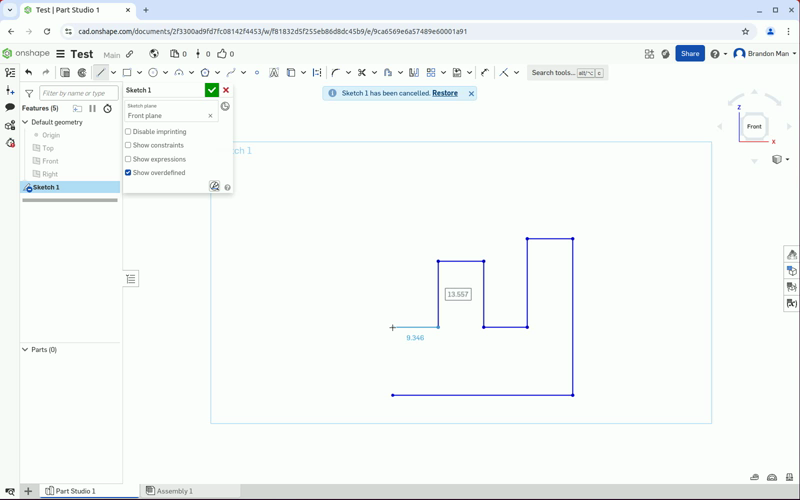
key_down(shift)
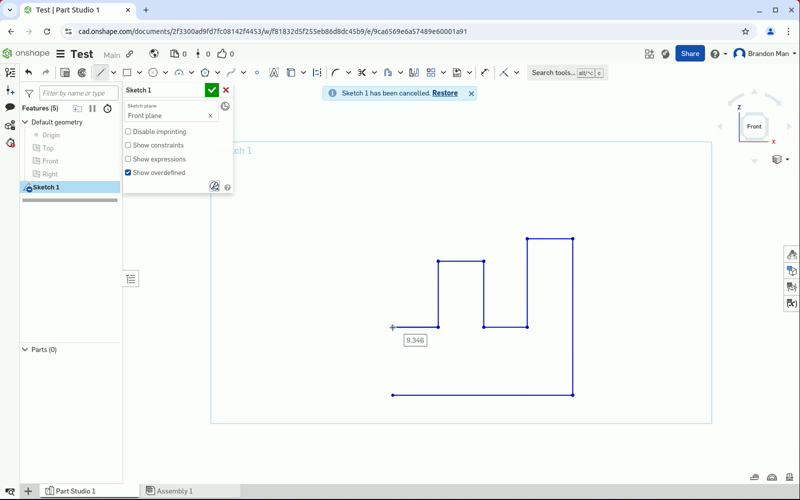
mouse_move(392, 395)
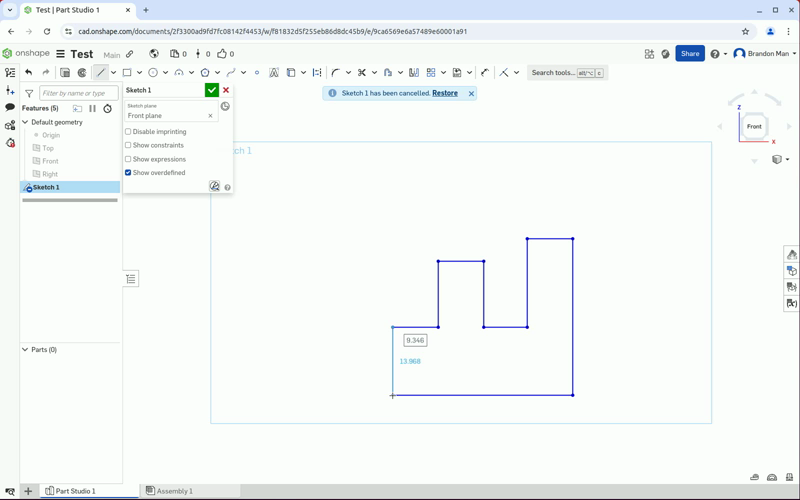
key_up(shift)
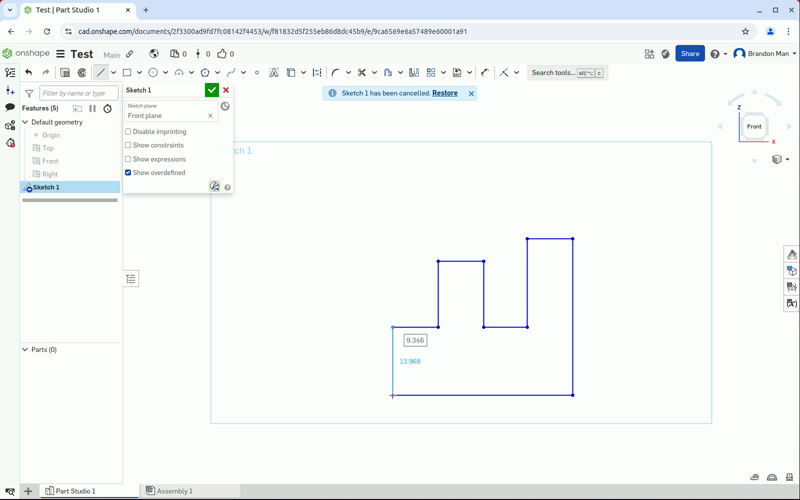
click(392, 395)
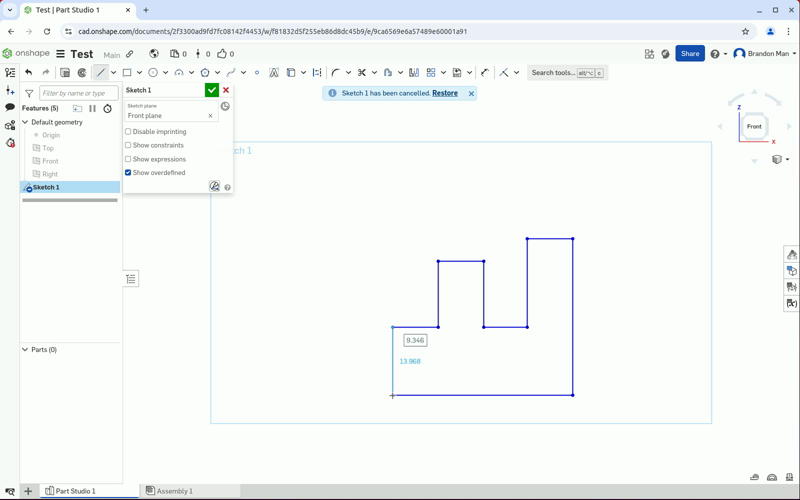
key(esc)
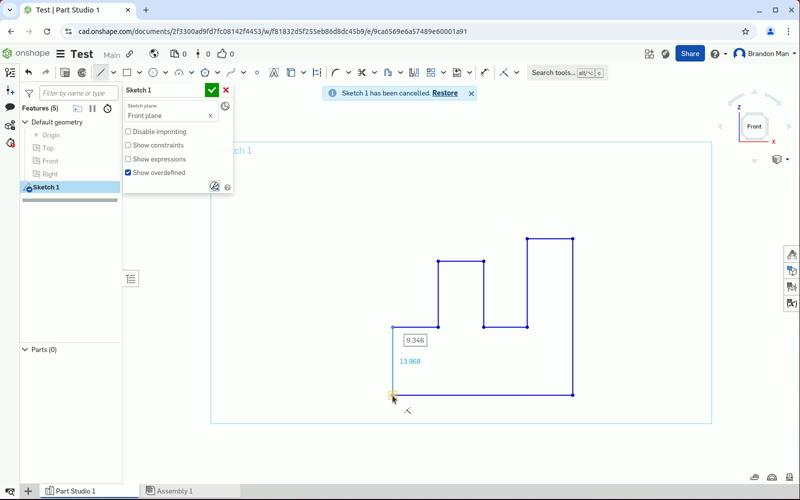
mouse_move(551, 354)
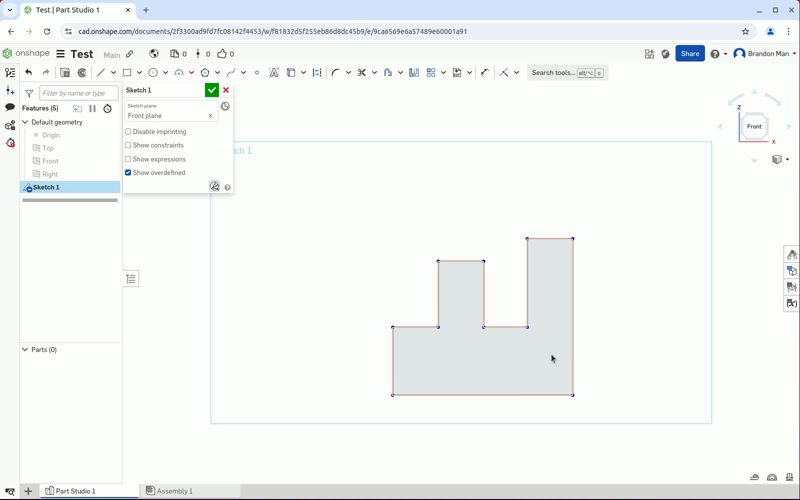
click(551, 354)
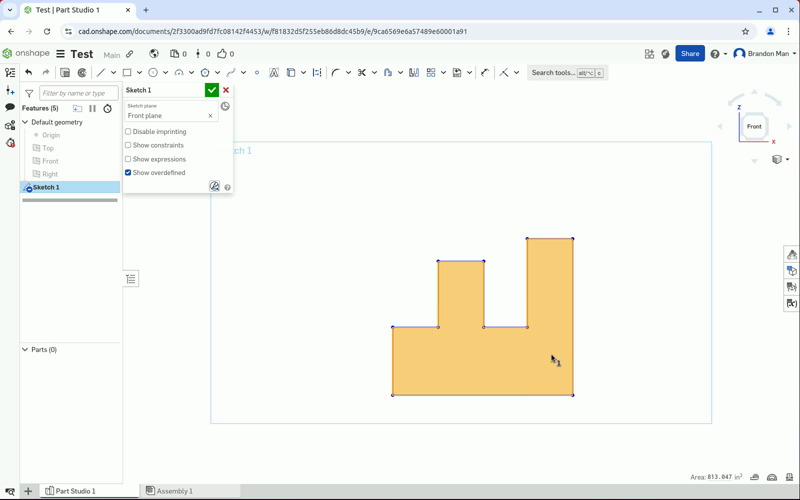
mouse_move(73, 352)
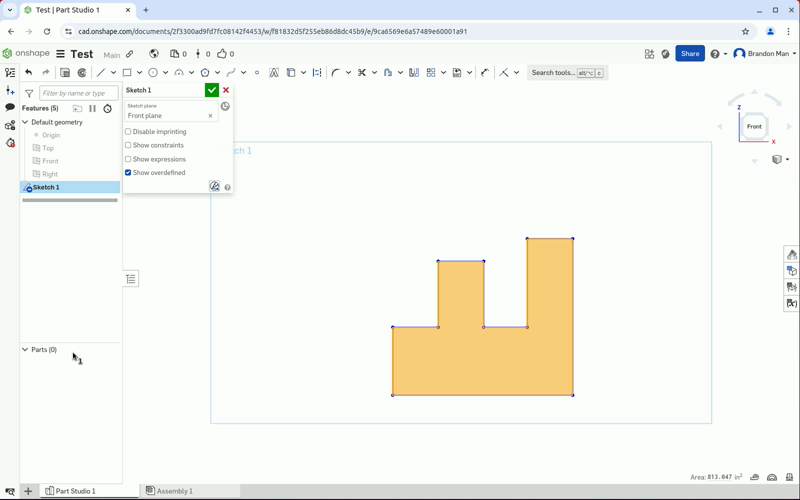
key(shift+y)
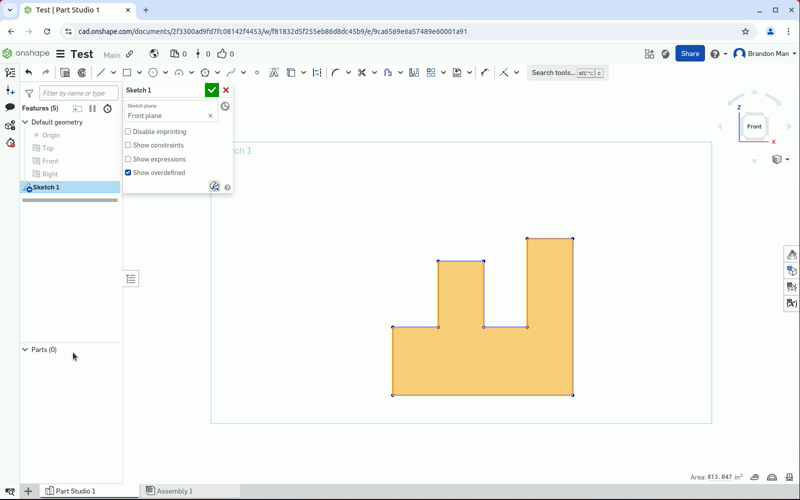
key(shift+e)
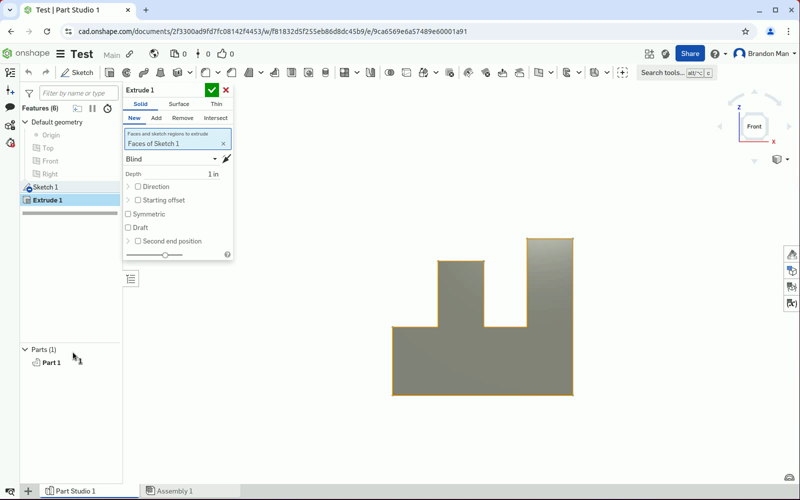
mouse_move(143, 106)
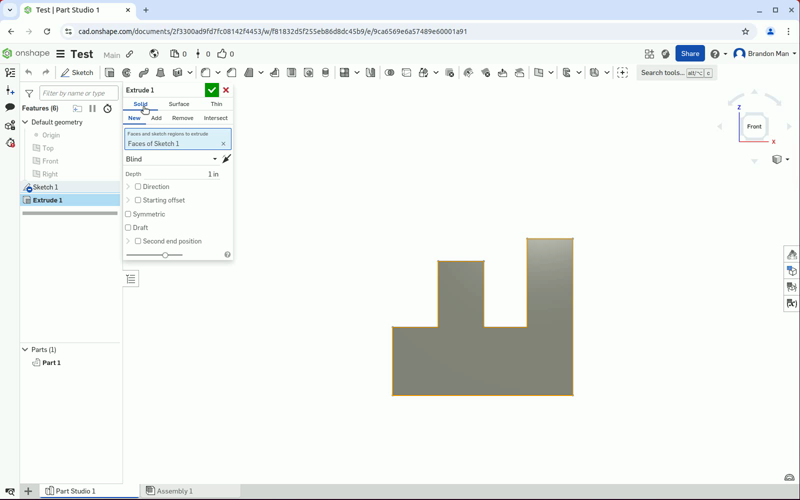
click(143, 106)
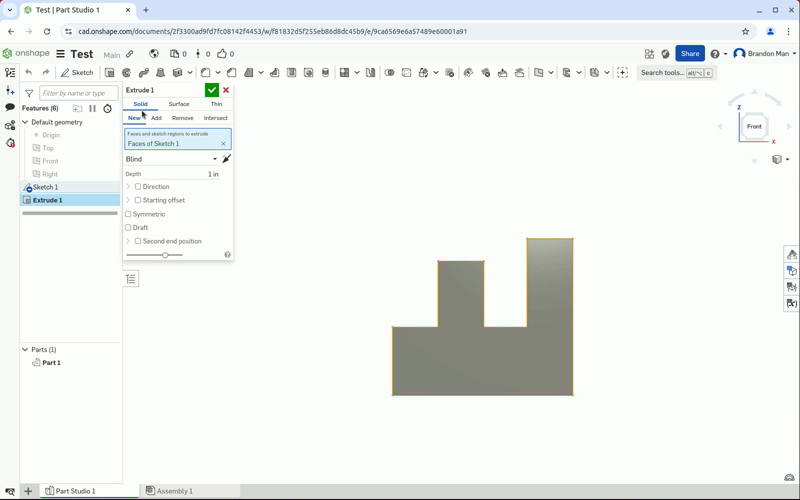
mouse_move(137, 120)
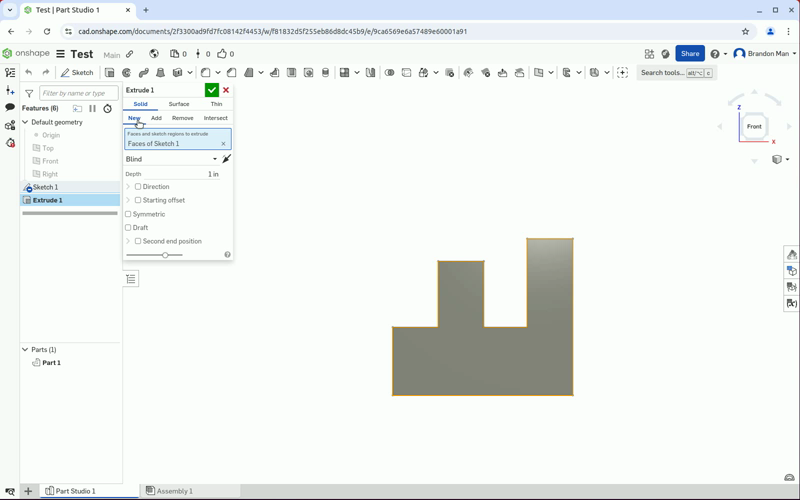
click(137, 120)
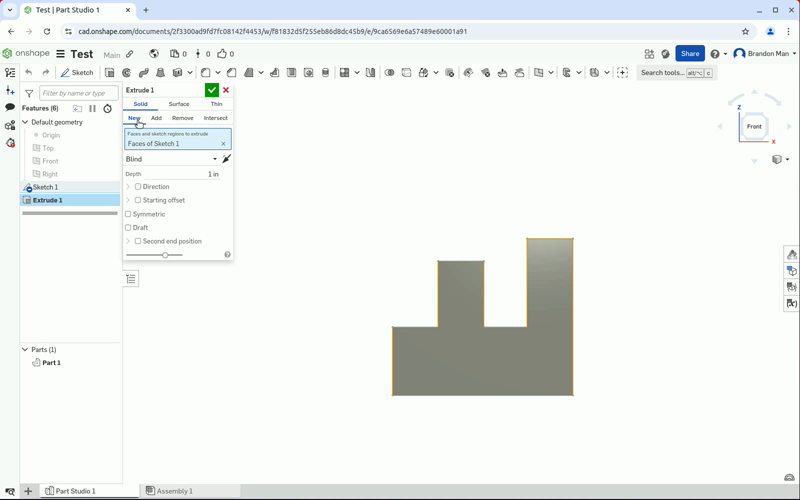
key(tab, 4)
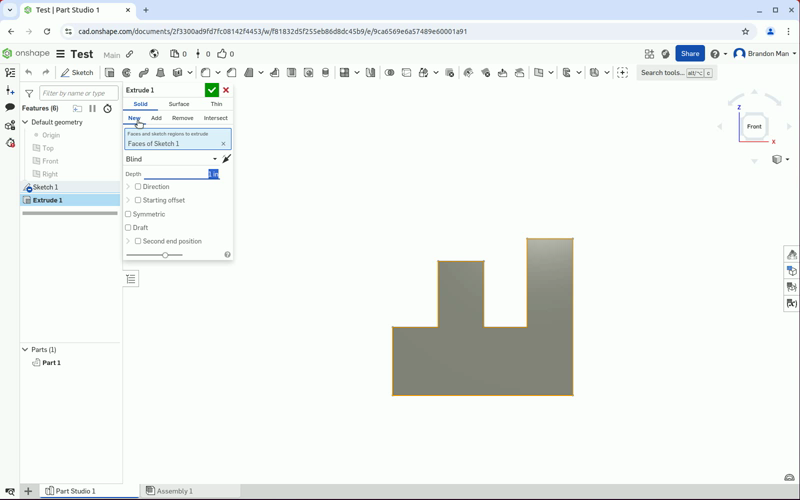
text(-13.961)
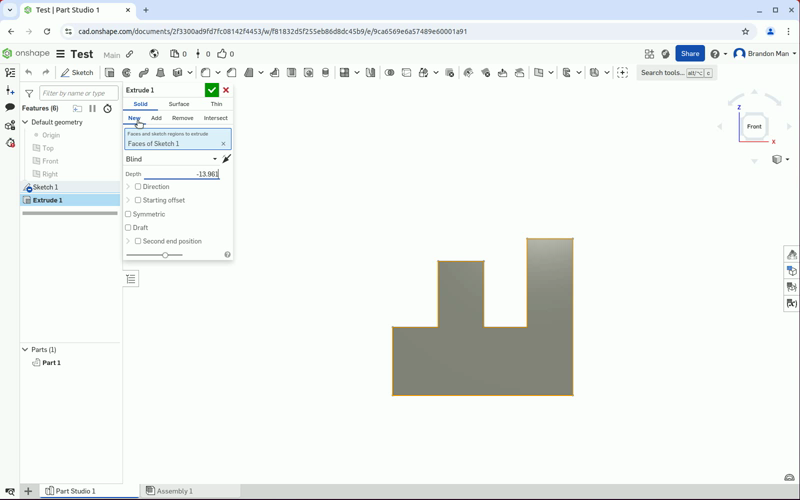
key(enter)
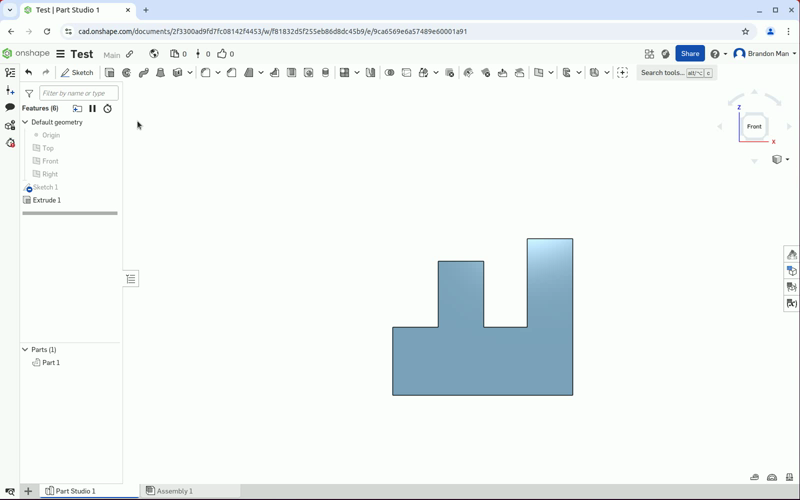
key(shift+h)
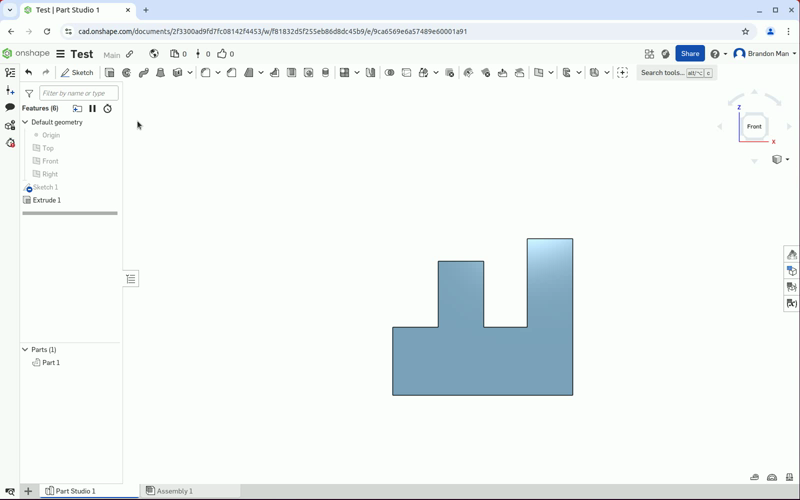
key(shift+h)
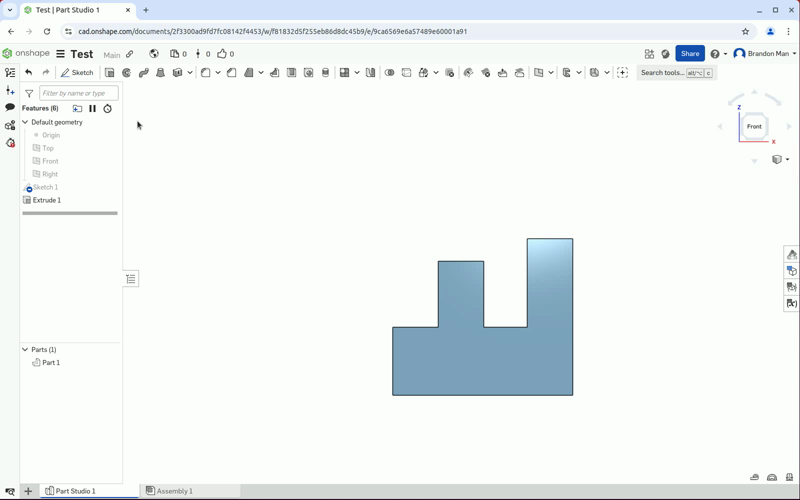
mouse_move(73, 189)
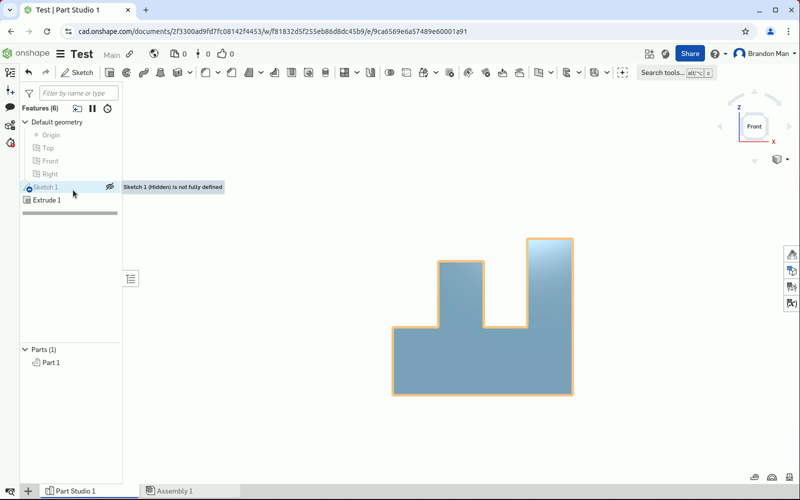
click(73, 189)
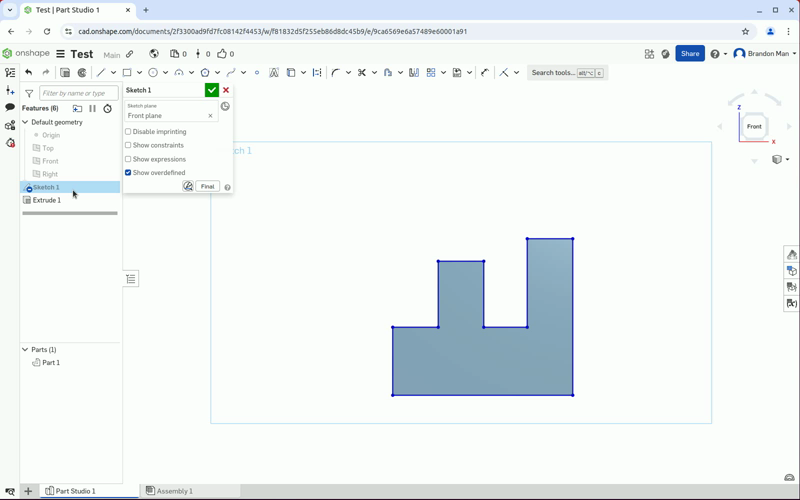
mouse_move(229, 92)
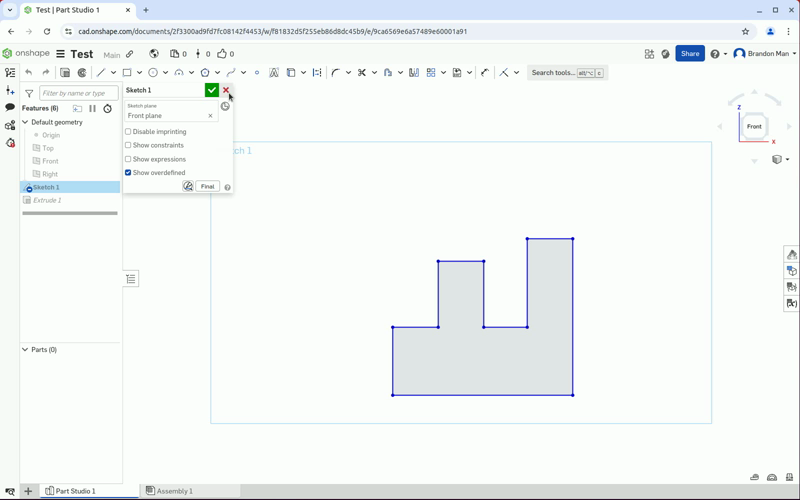
click(229, 92)
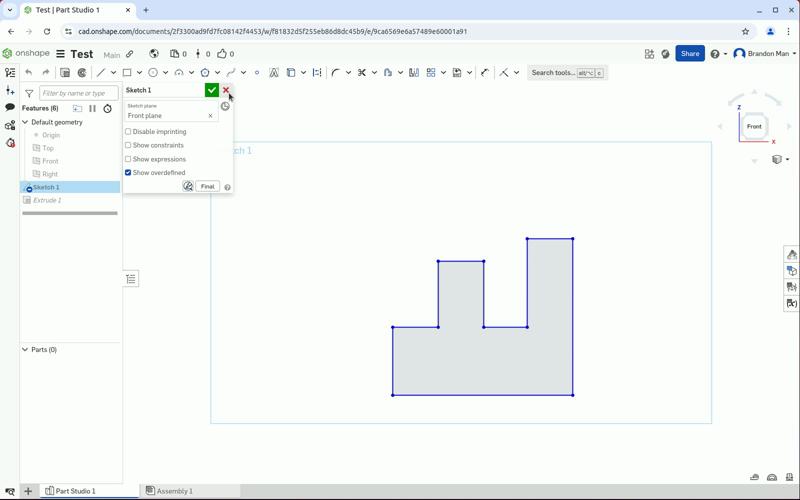
key(shift+s)
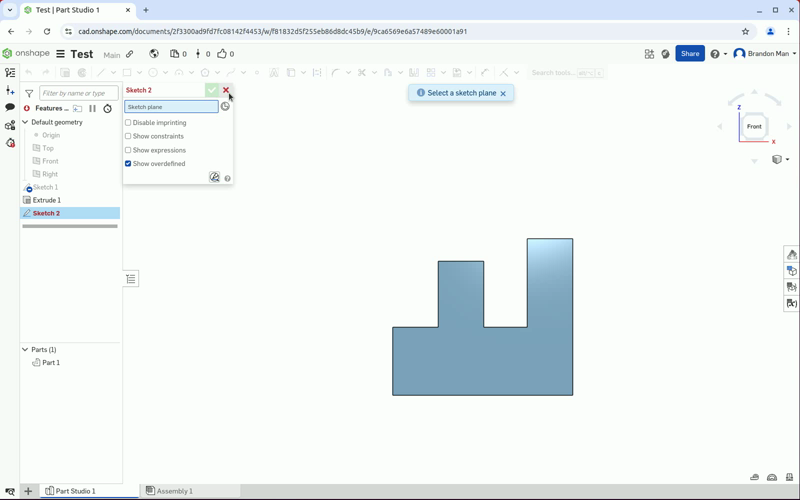
mouse_move(73, 163)
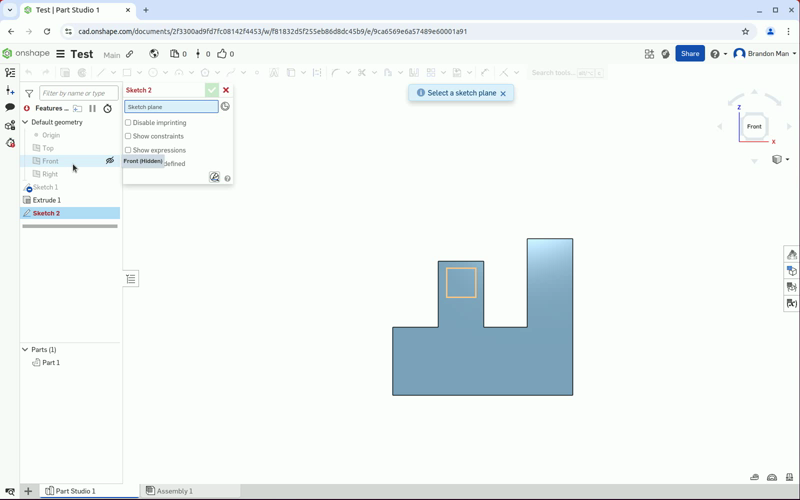
click(73, 163)
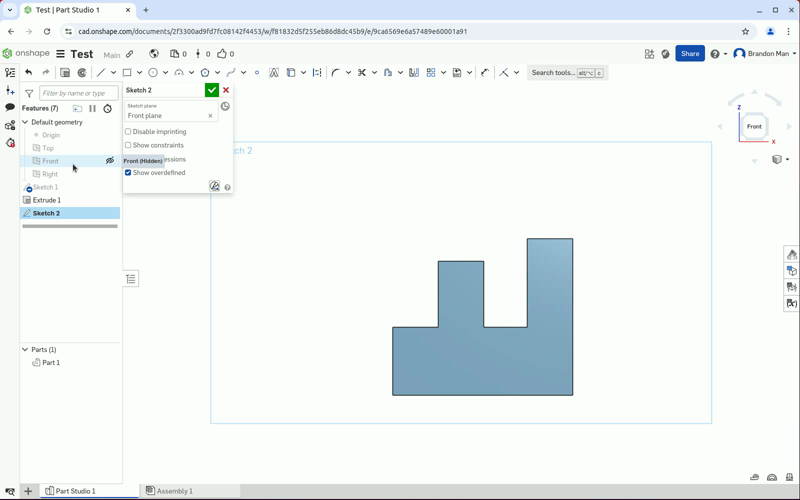
mouse_move(73, 352)
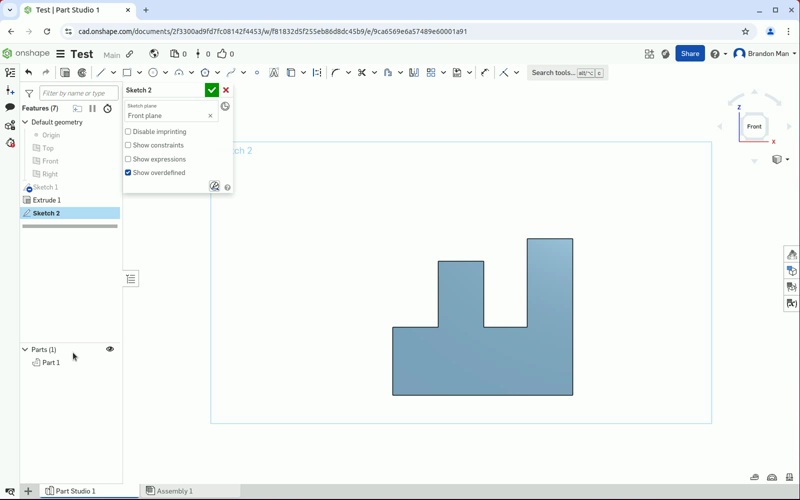
key(y)
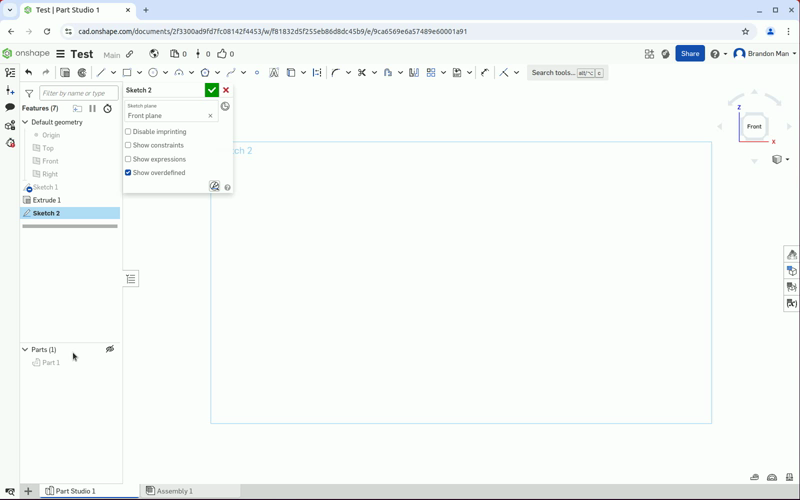
key(l)
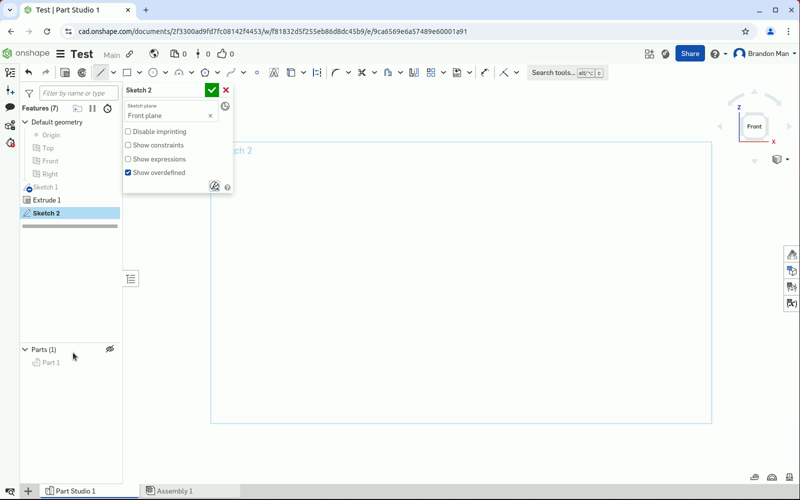
key_down(shift)
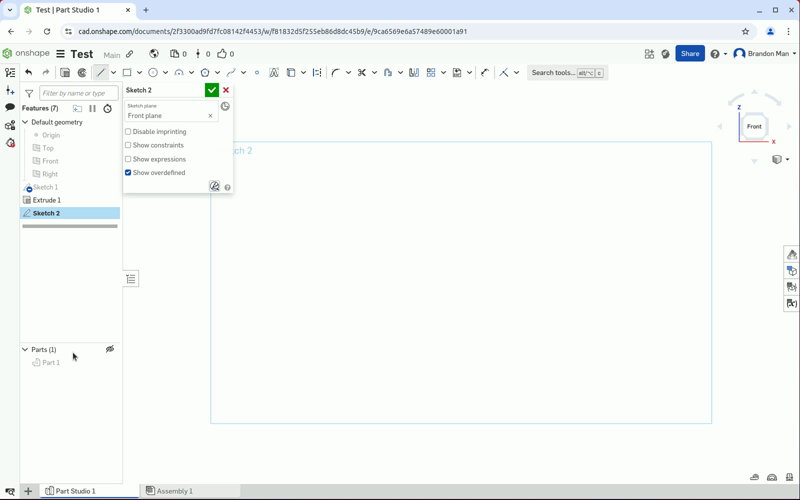
mouse_move(483, 327)
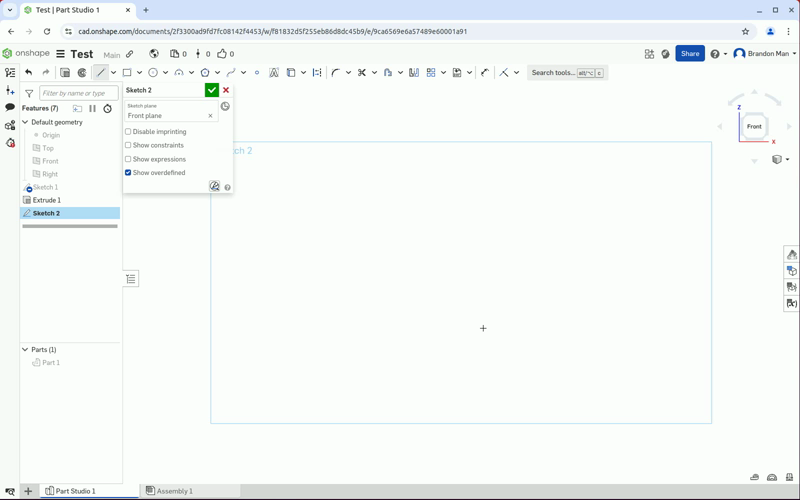
click(483, 327)
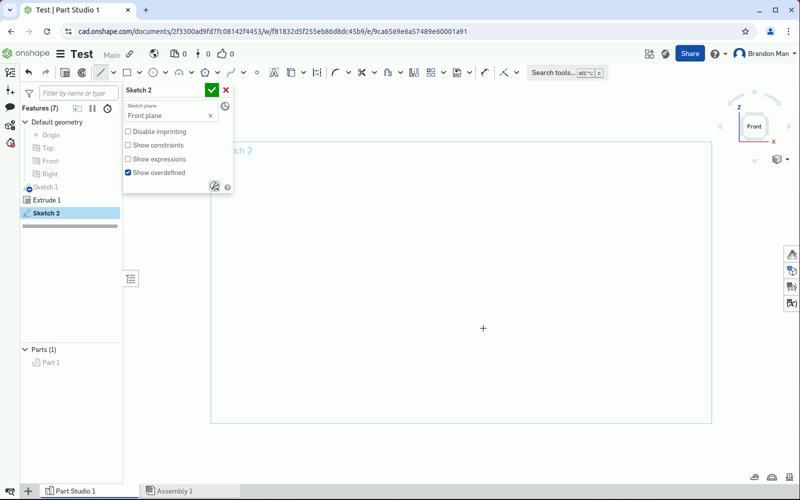
key_up(shift)
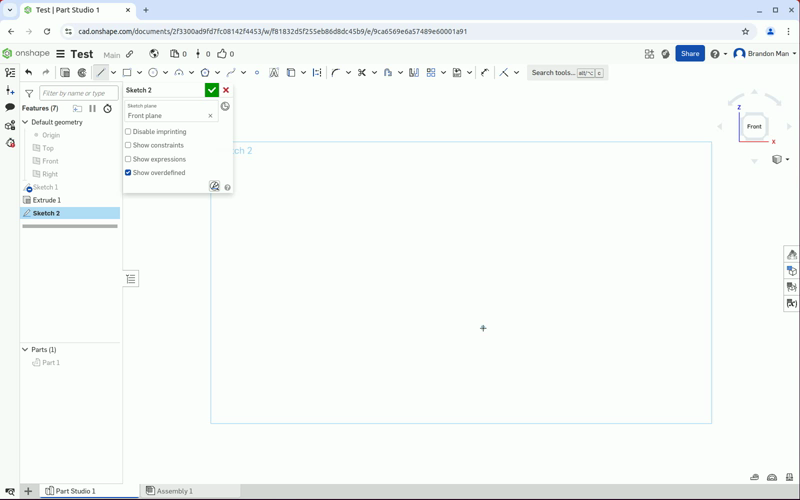
key_down(shift)
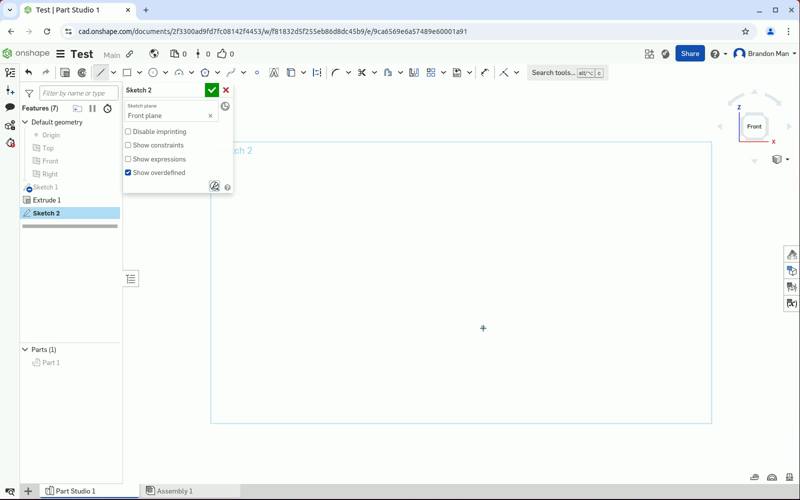
mouse_move(513, 327)
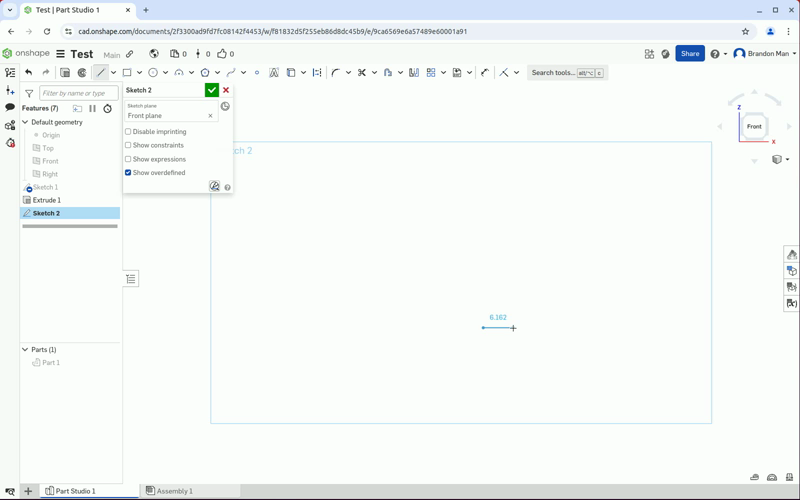
mouse_move(527, 327)
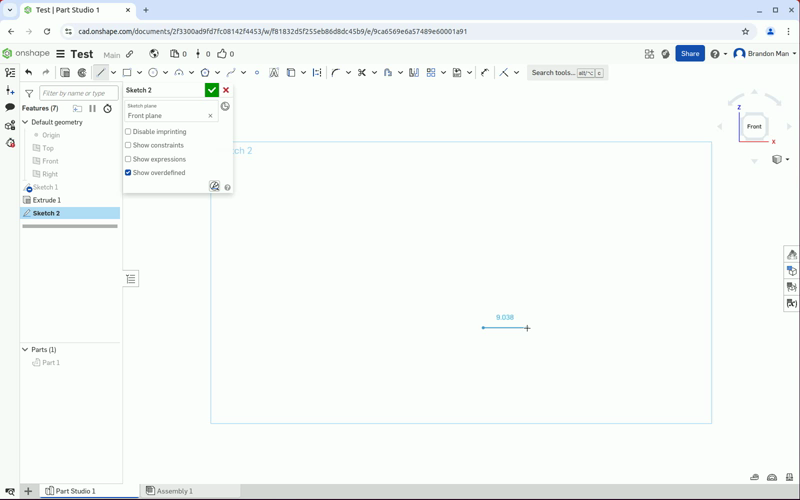
click(527, 327)
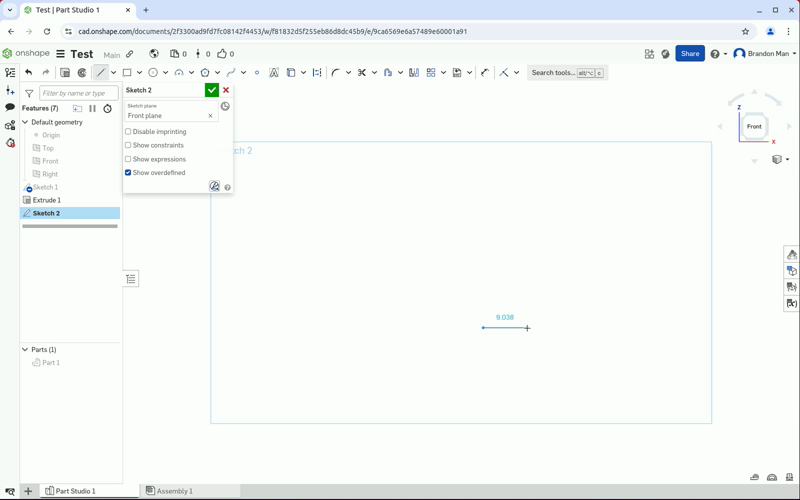
key_up(shift)
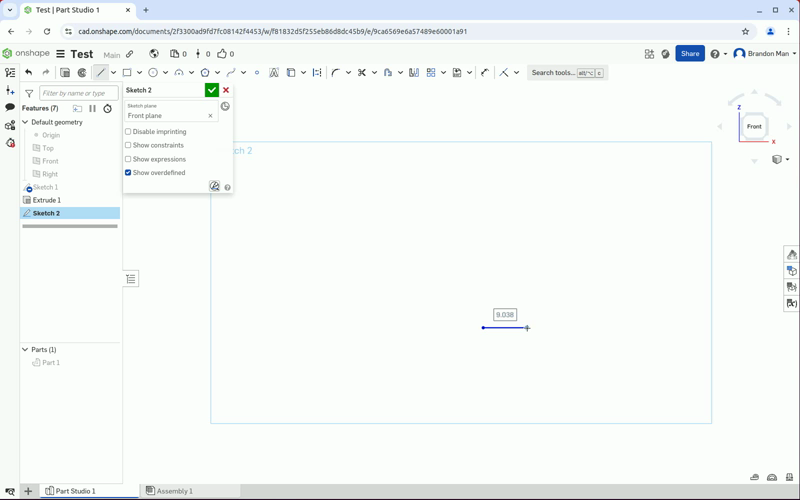
key_down(shift)
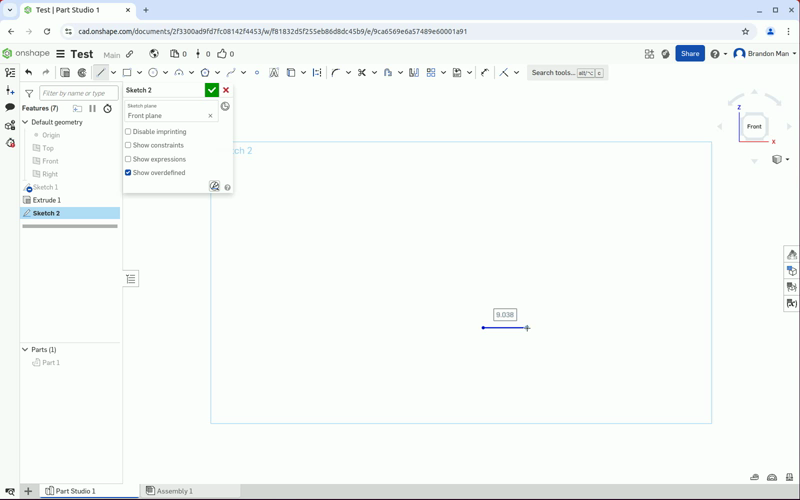
mouse_move(527, 238)
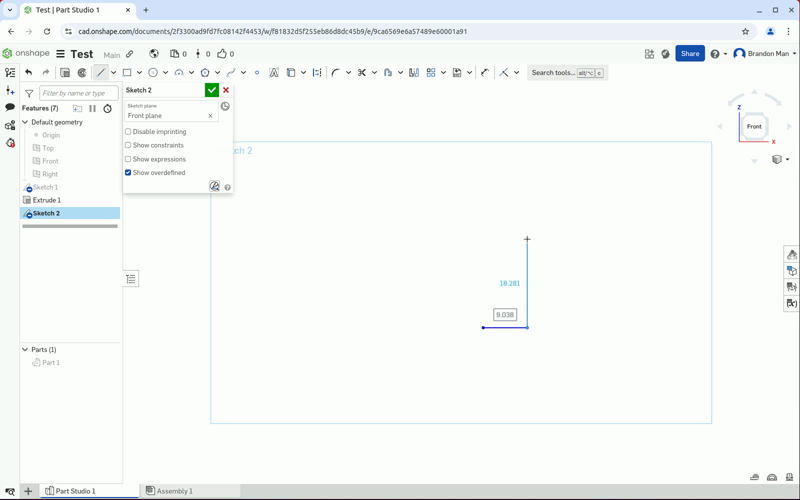
click(527, 238)
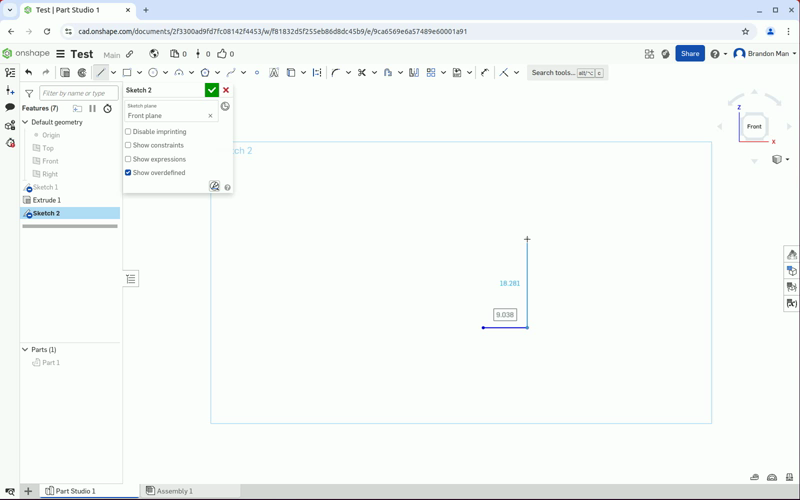
key_up(shift)
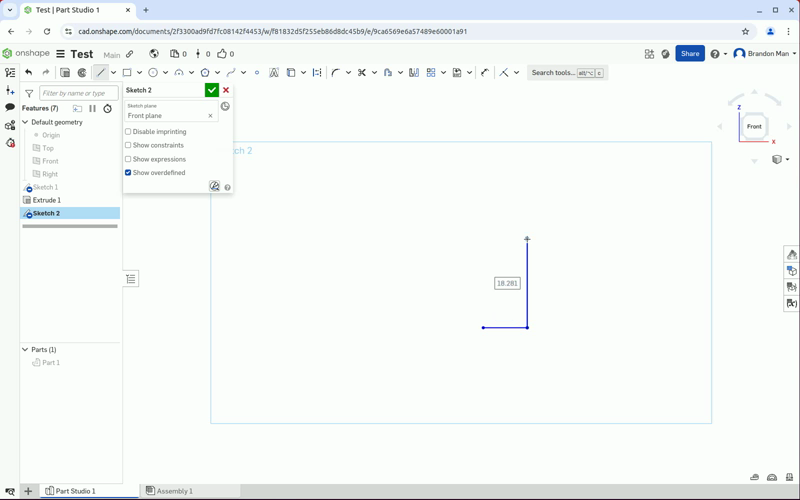
key_down(shift)
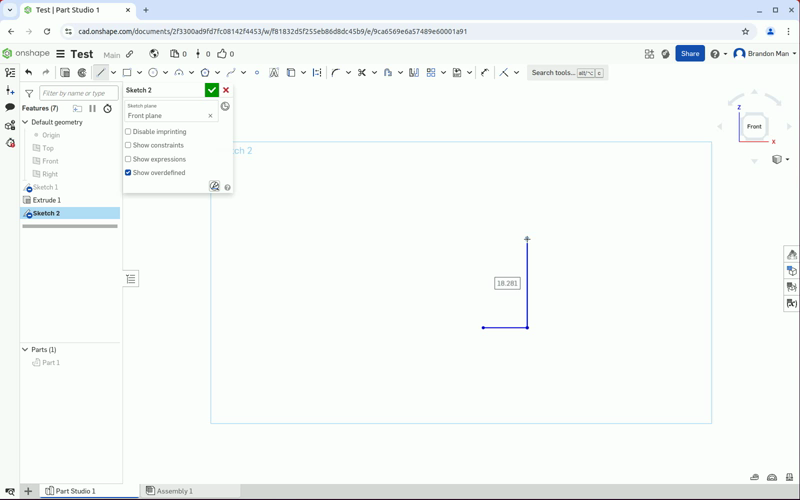
mouse_move(557, 238)
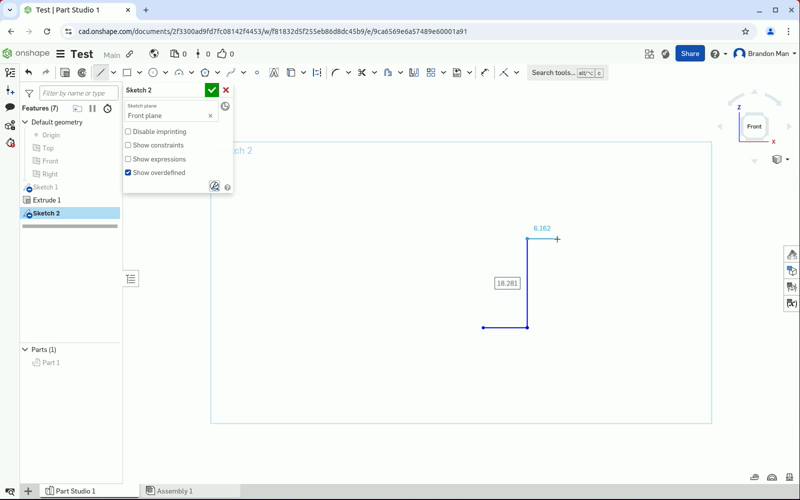
mouse_move(572, 238)
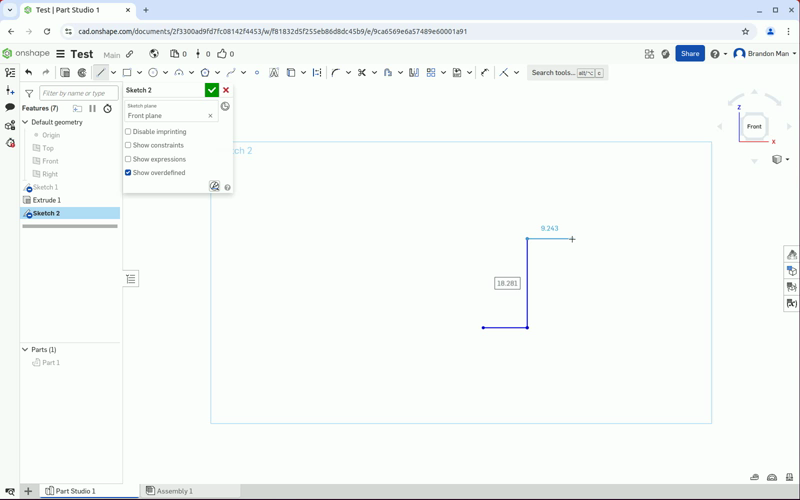
click(572, 238)
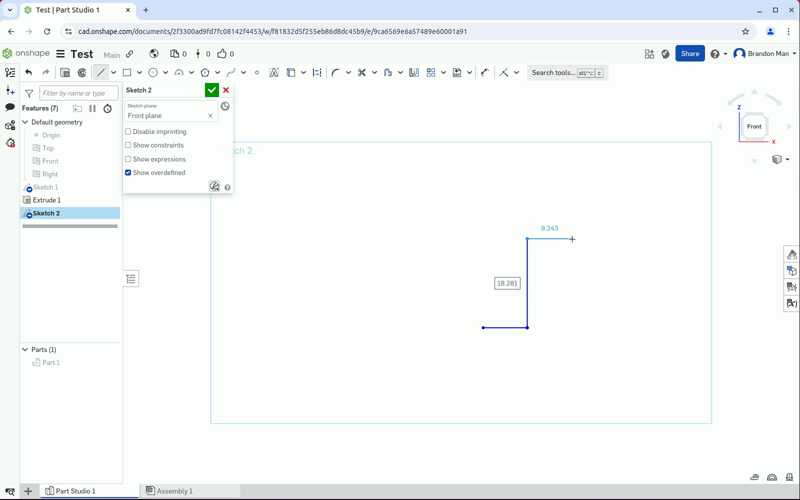
key_up(shift)
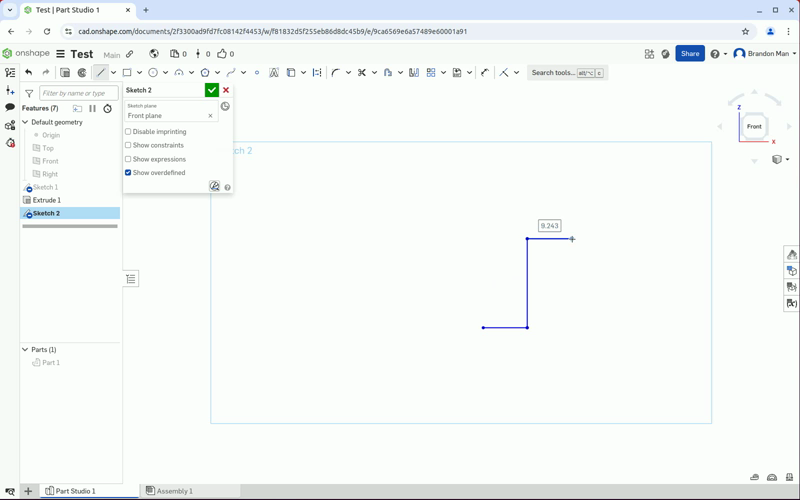
key_down(shift)
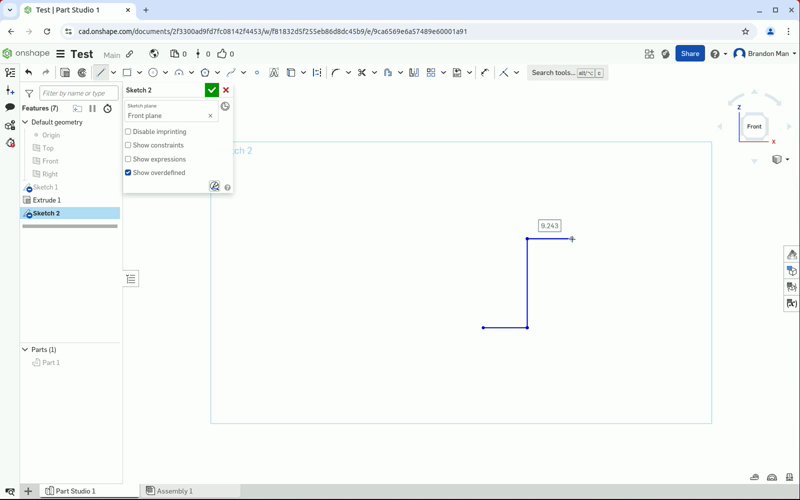
mouse_move(572, 170)
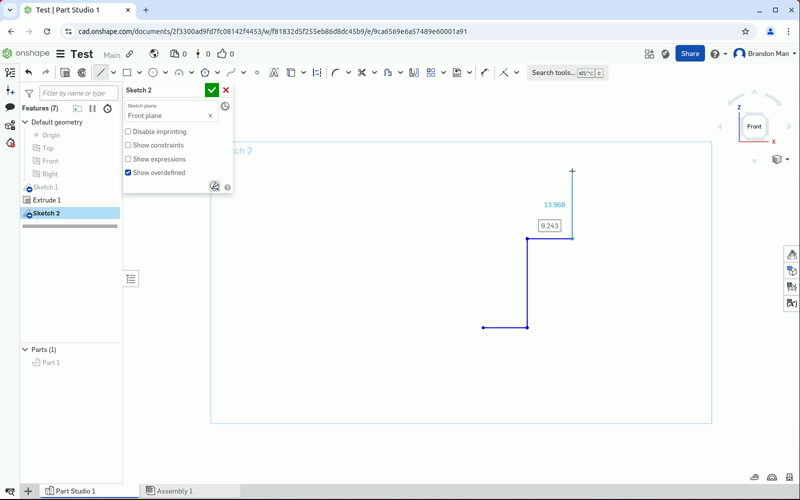
click(572, 170)
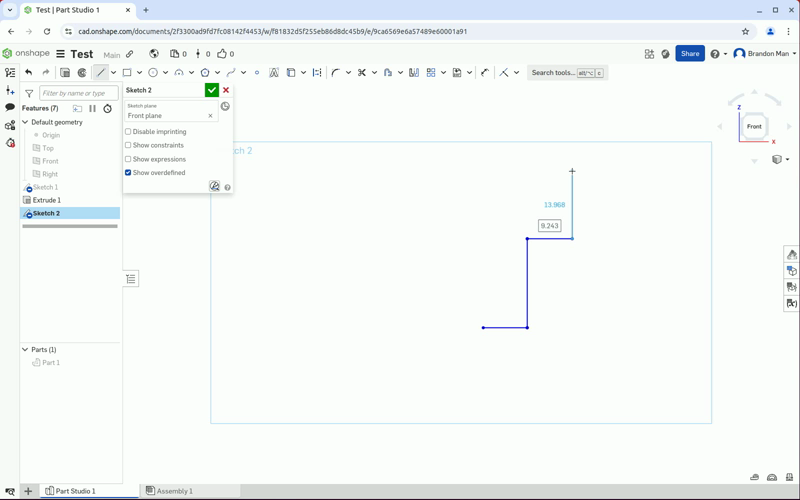
key_up(shift)
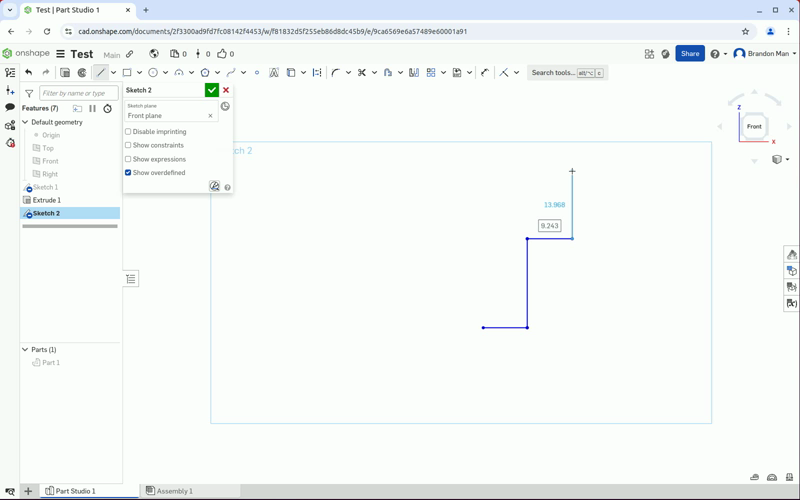
key_down(shift)
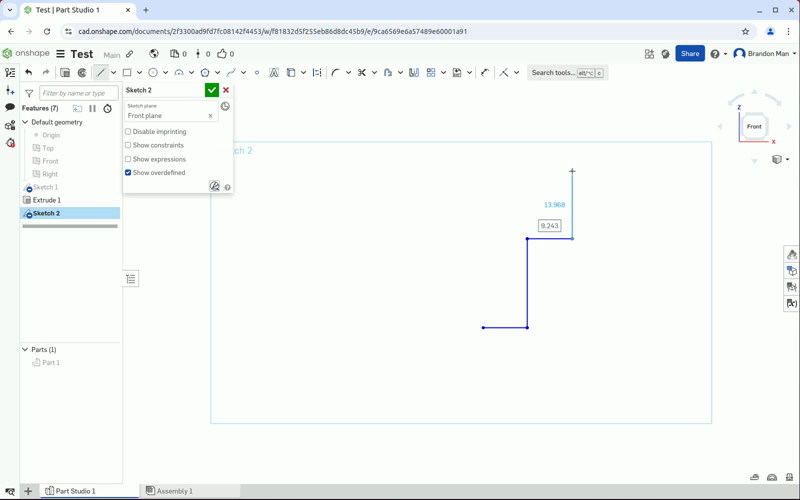
mouse_move(483, 170)
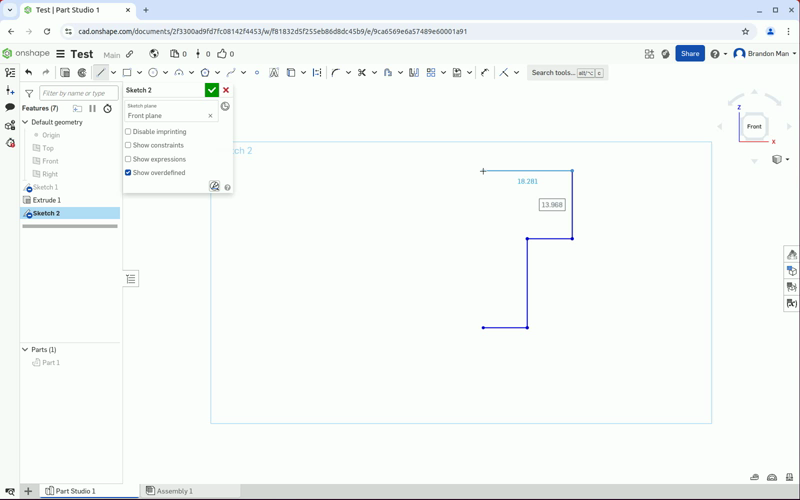
click(483, 170)
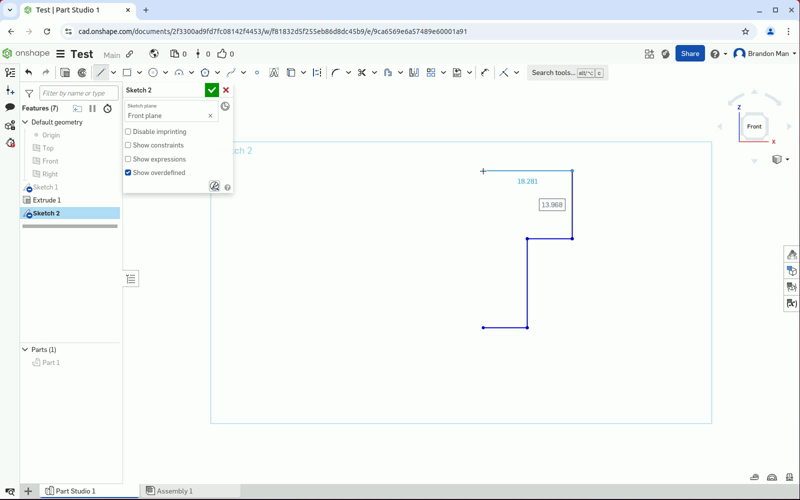
key_up(shift)
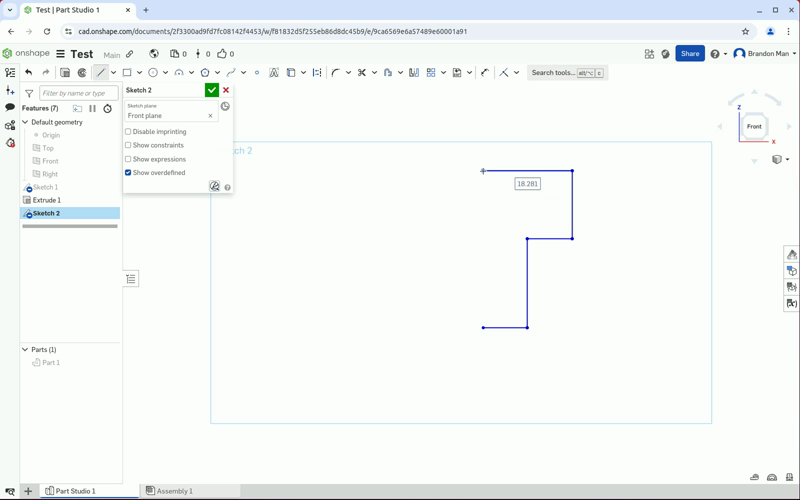
key_down(shift)
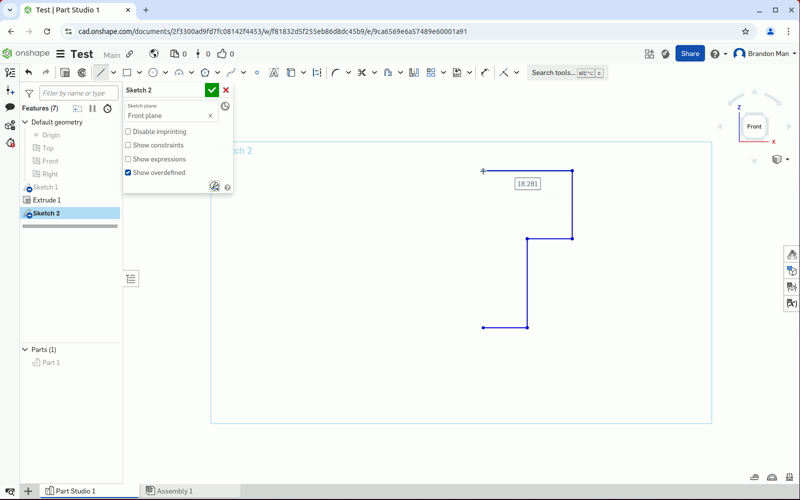
mouse_move(483, 259)
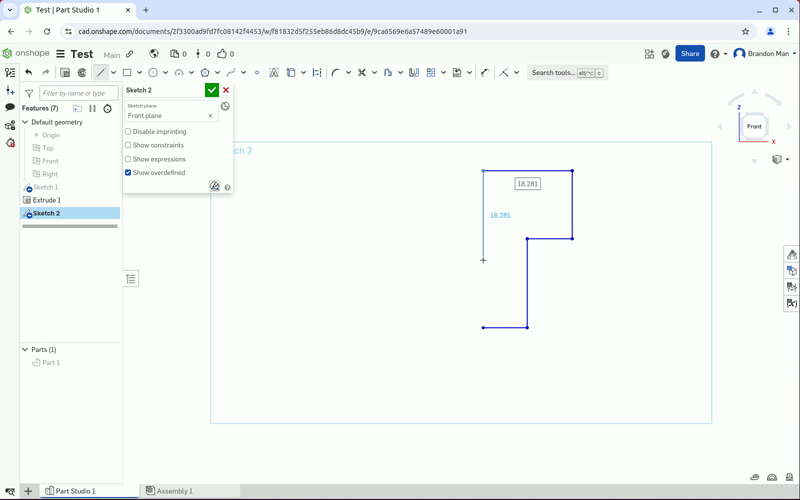
click(483, 259)
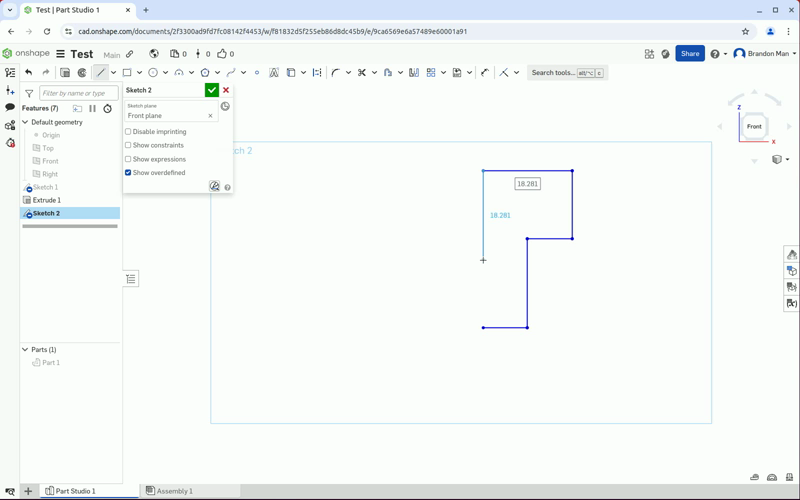
key_up(shift)
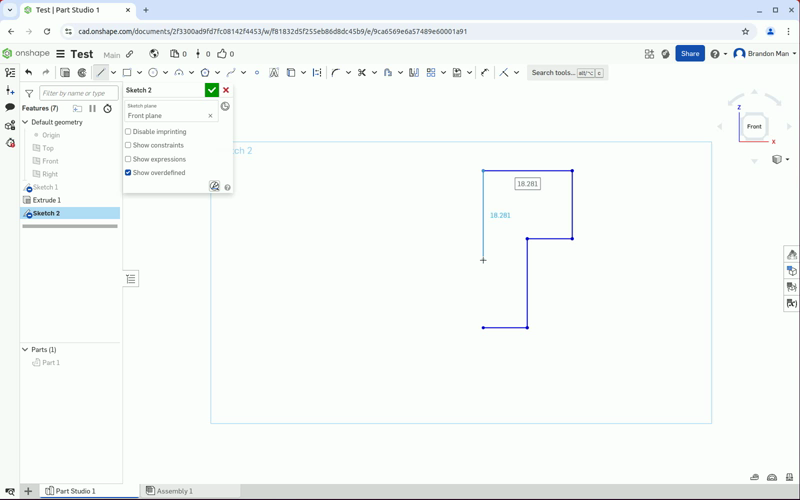
key_down(shift)
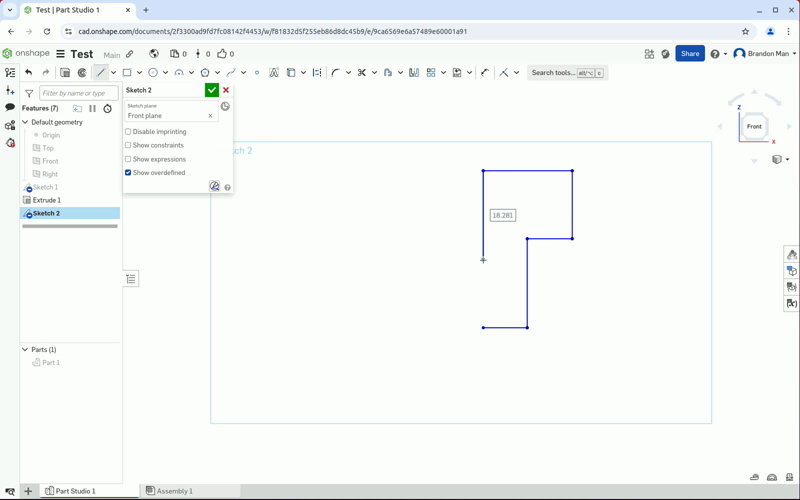
mouse_move(483, 327)
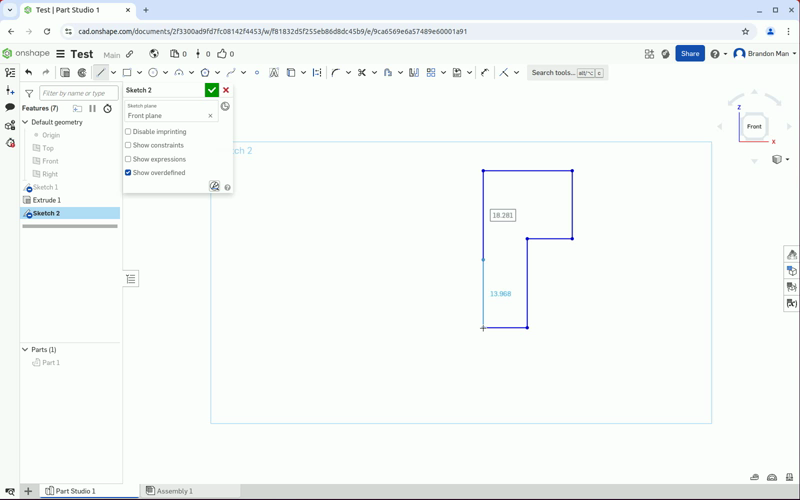
key_up(shift)
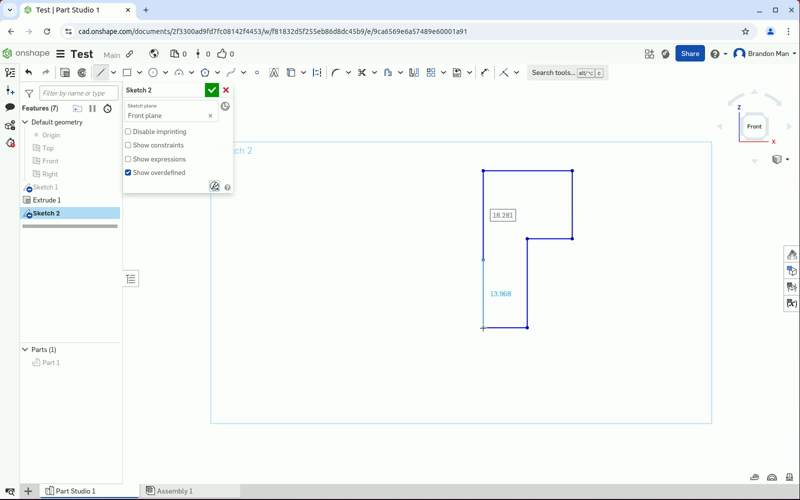
click(483, 327)
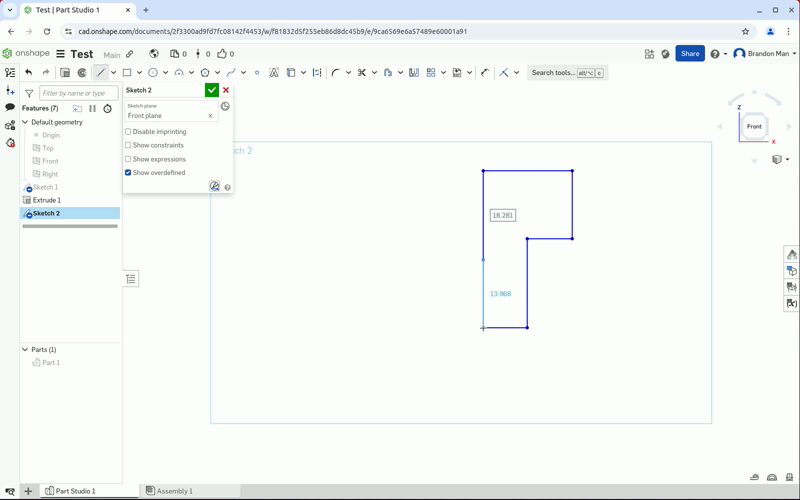
key(esc)
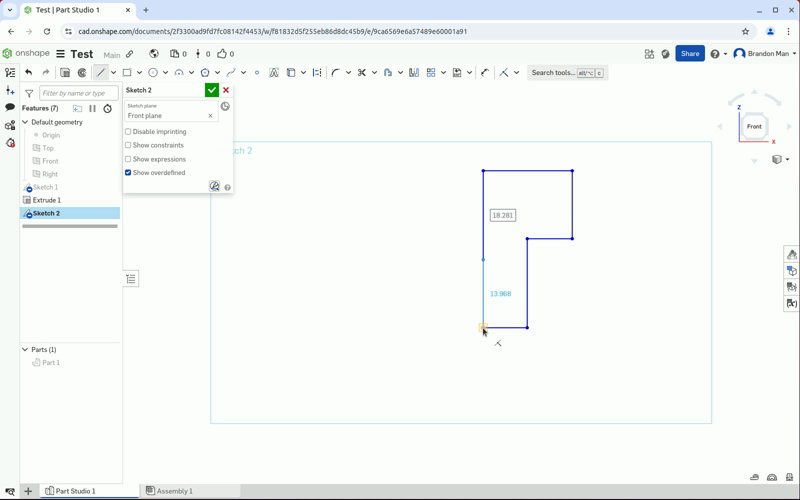
mouse_move(497, 189)
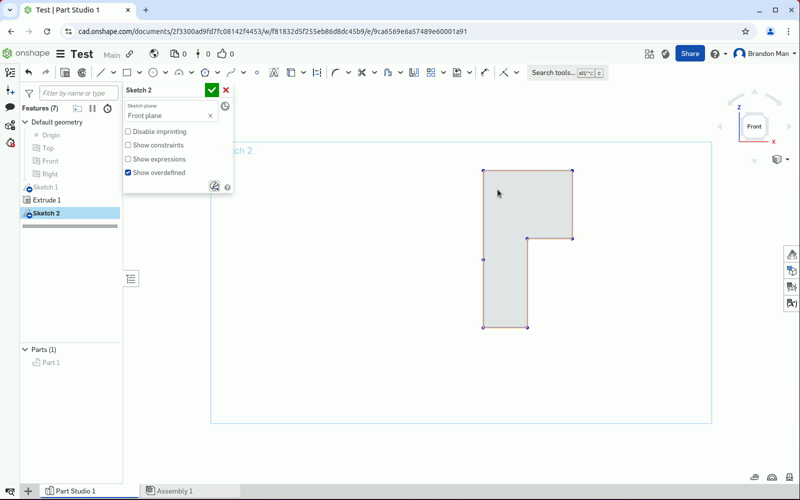
click(497, 189)
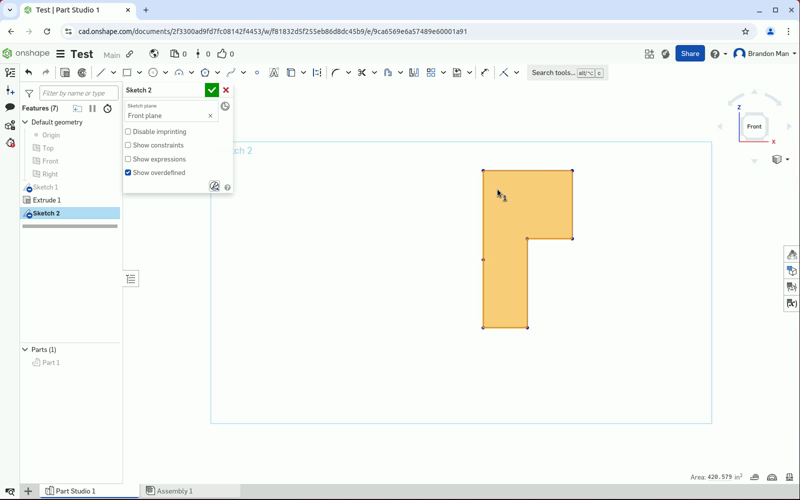
mouse_move(73, 352)
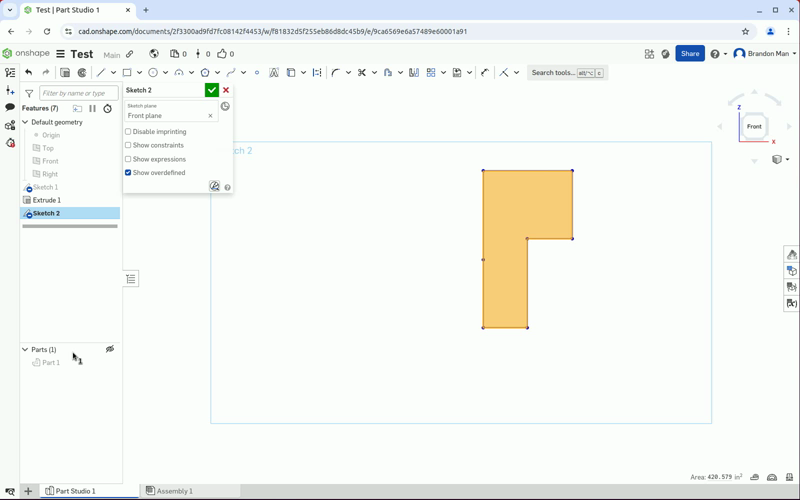
key(shift+y)
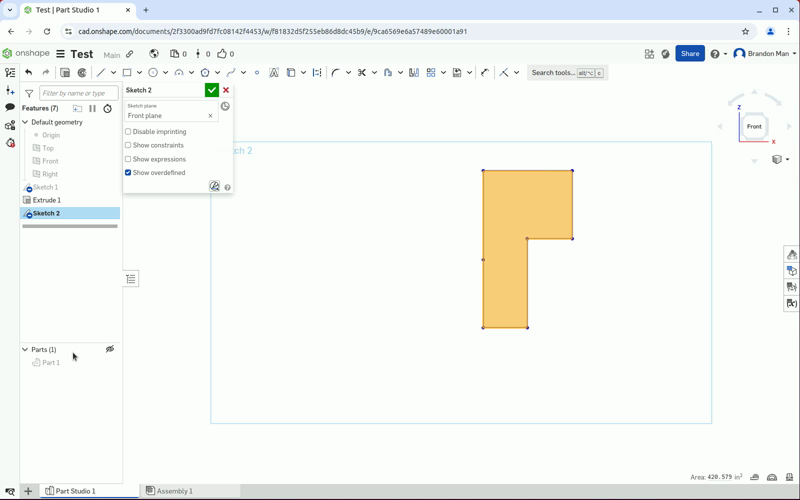
key(shift+e)
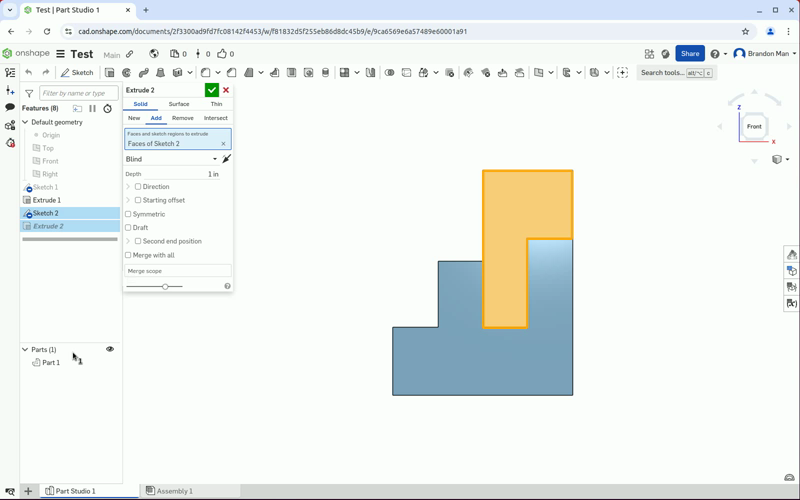
mouse_move(143, 106)
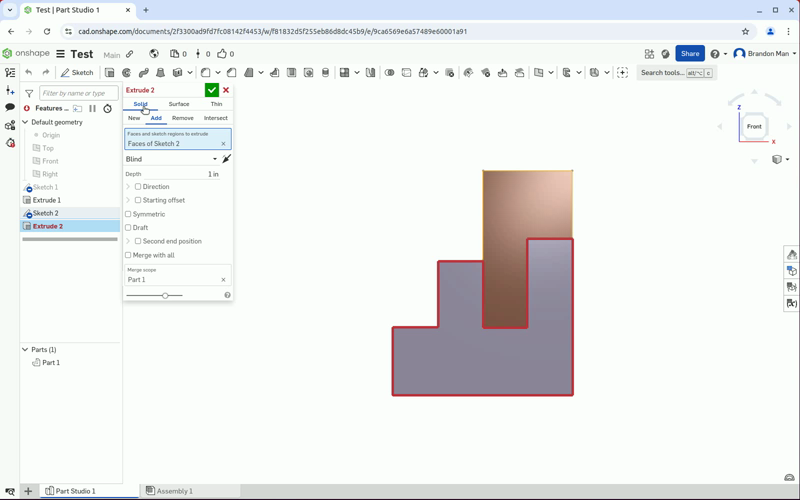
click(143, 106)
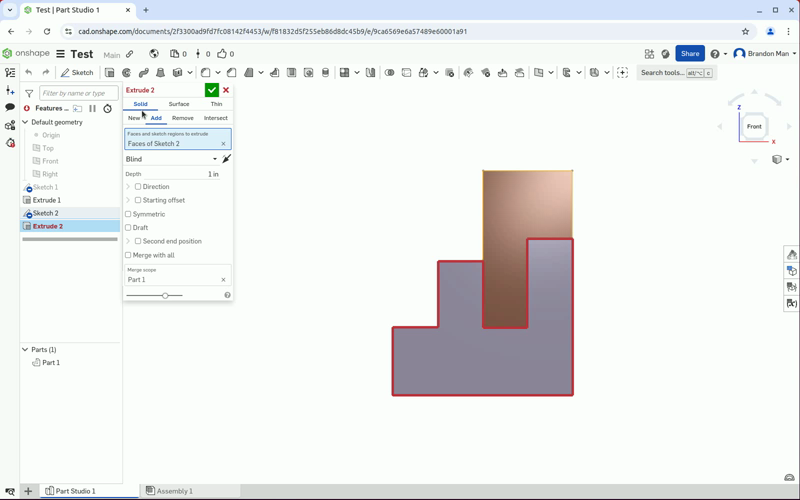
mouse_move(137, 120)
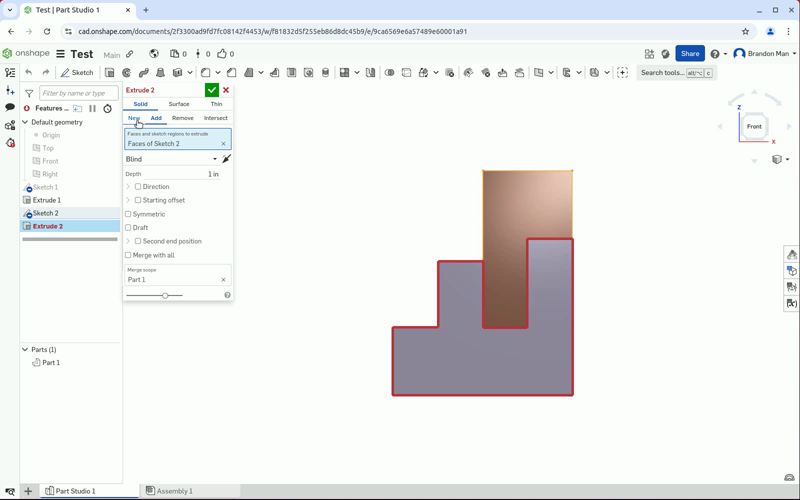
click(137, 120)
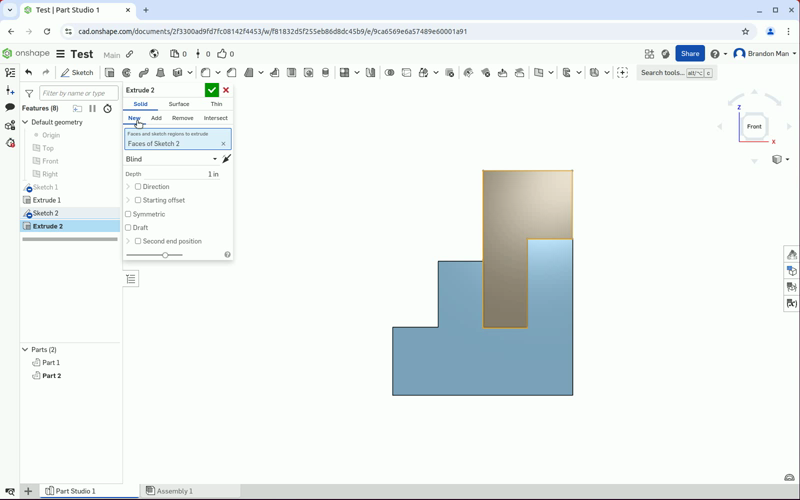
key(tab, 4)
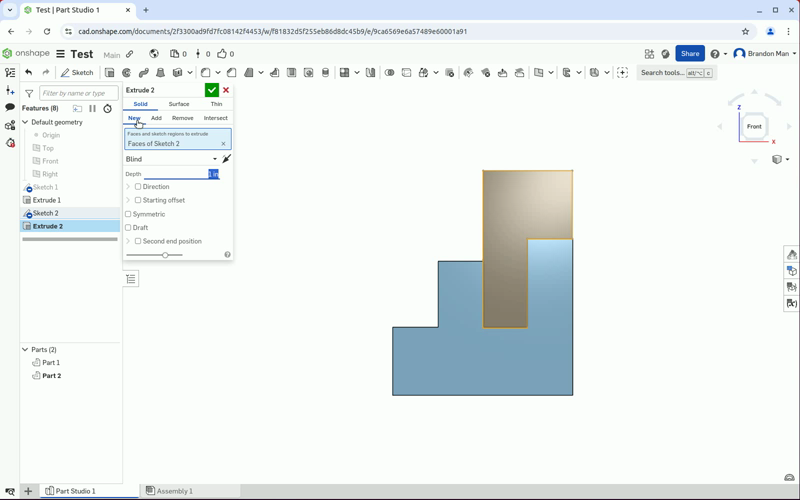
text(-23.108)
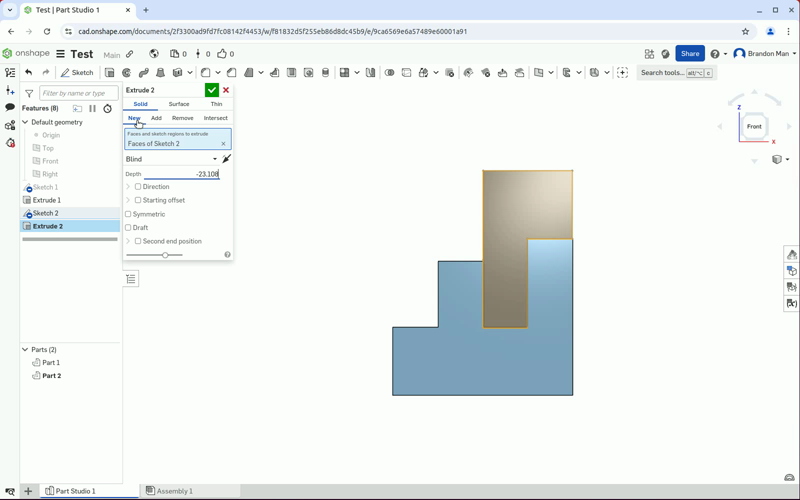
key(enter)
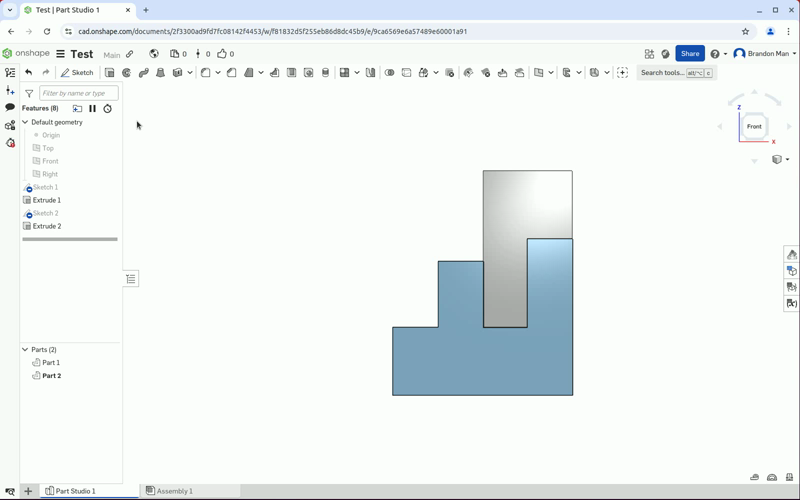
key(shift+h)
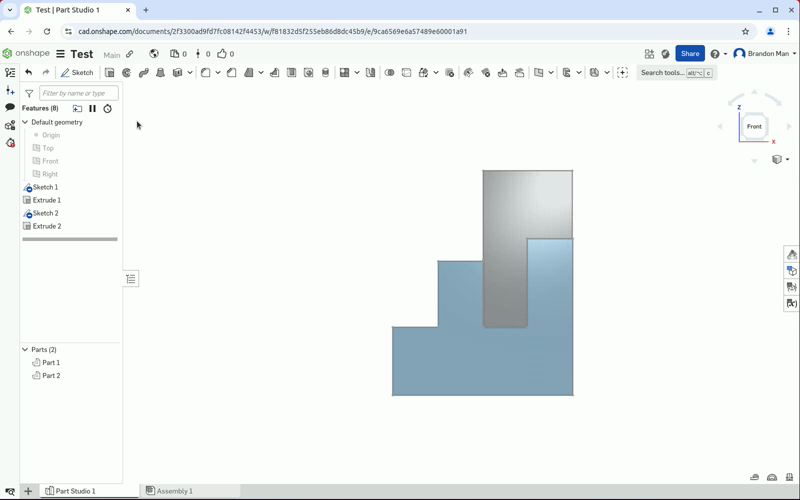
key(shift+h)
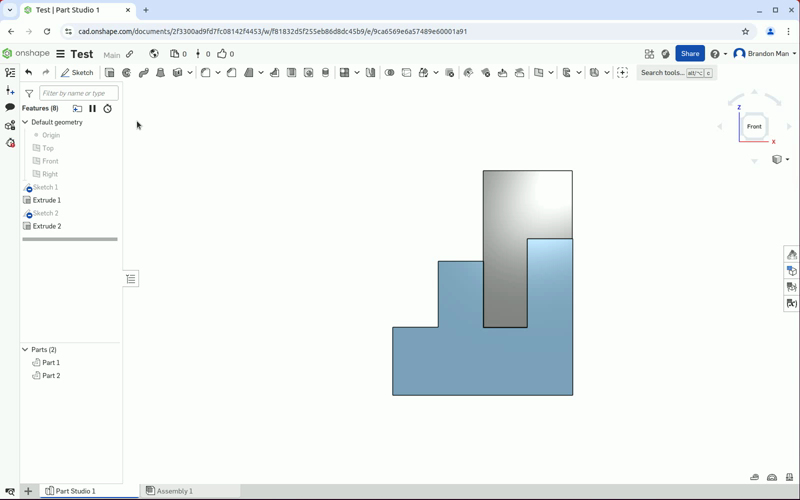
mouse_move(73, 189)
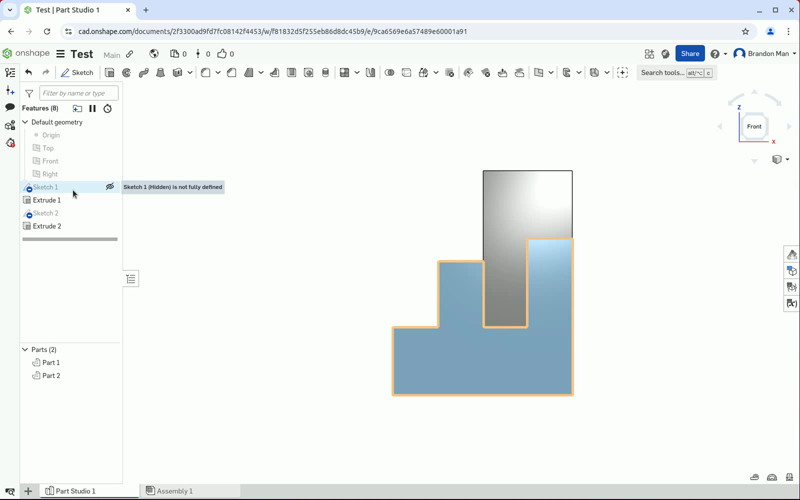
click(73, 189)
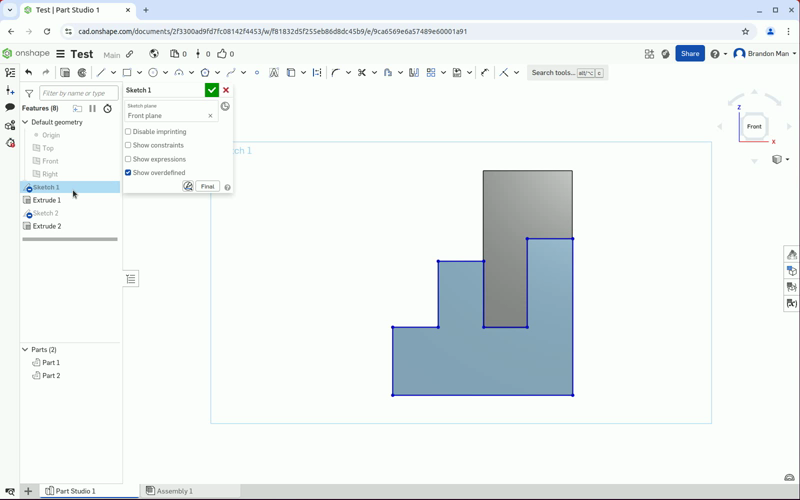
mouse_move(229, 92)
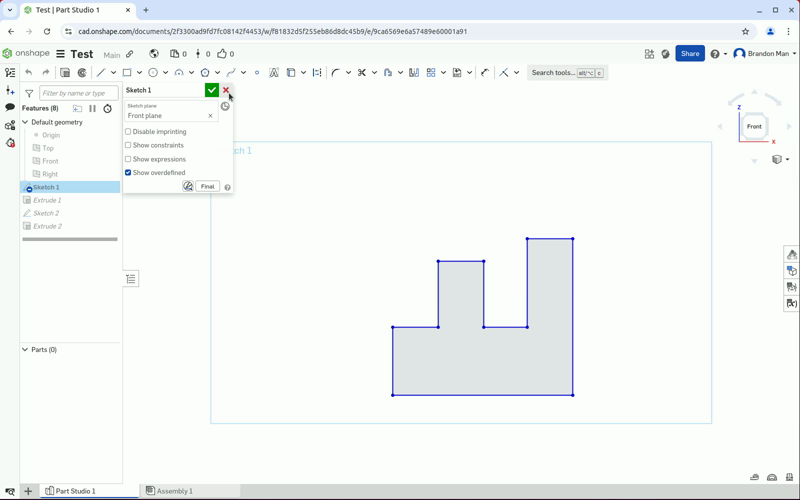
click(229, 92)
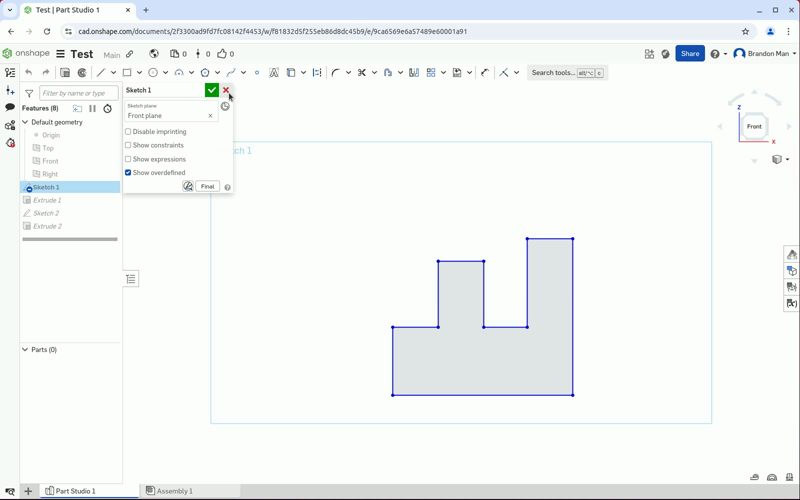
key(shift+s)
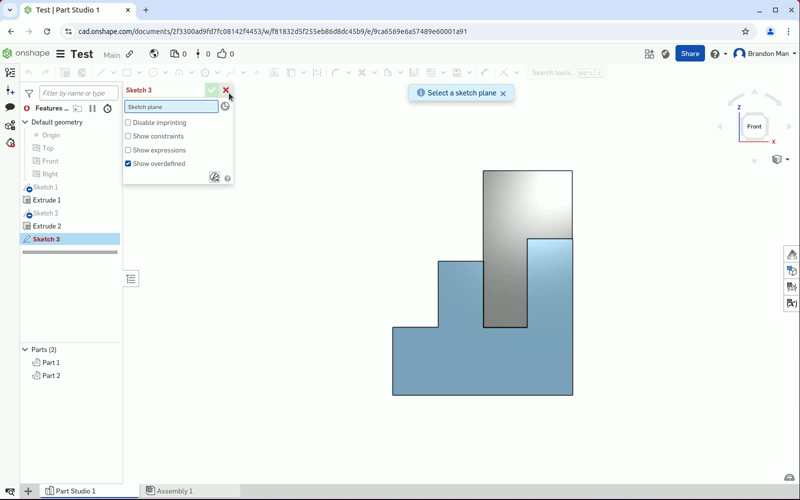
mouse_move(73, 163)
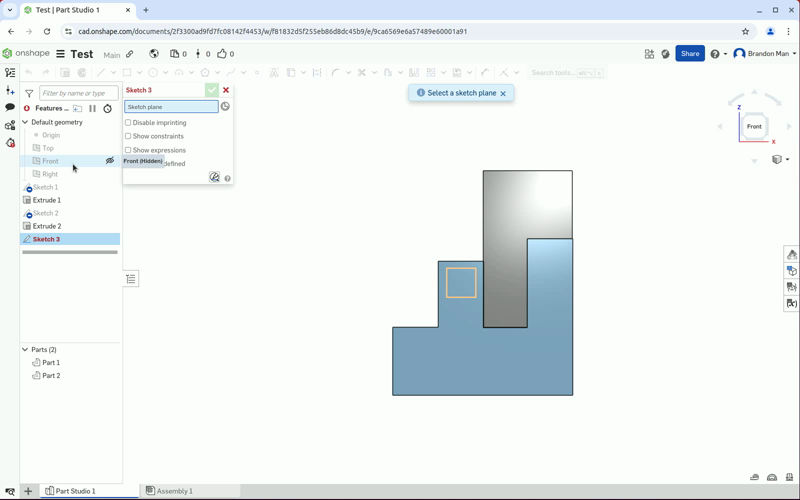
click(73, 163)
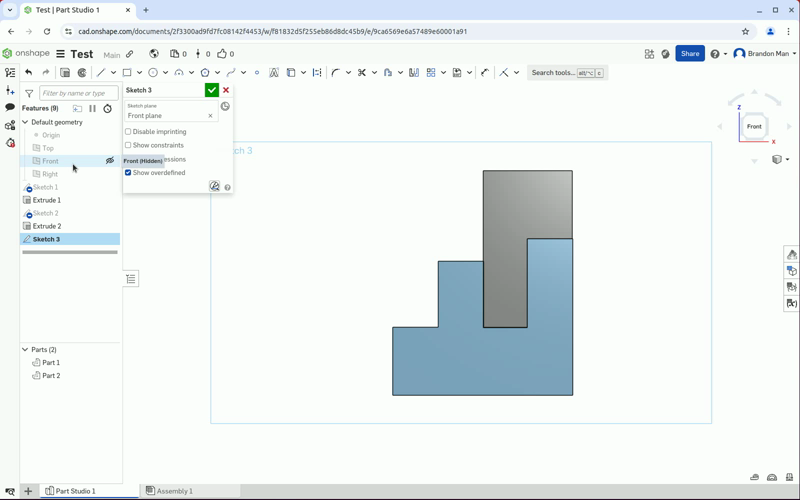
mouse_move(73, 352)
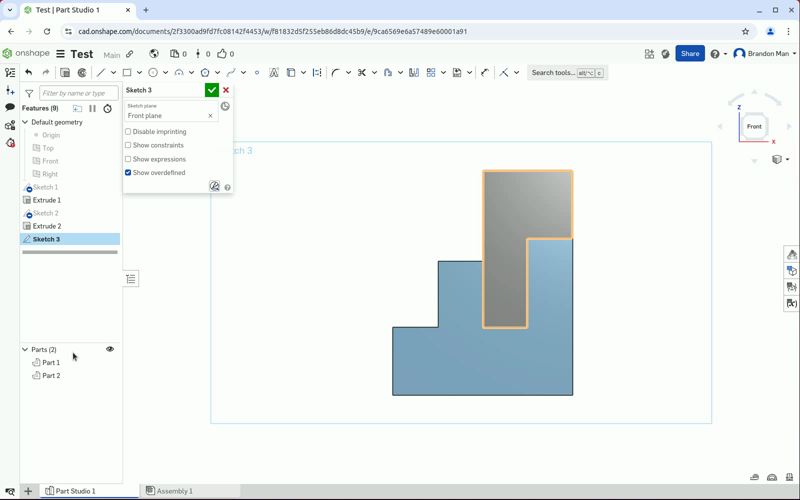
key(y)
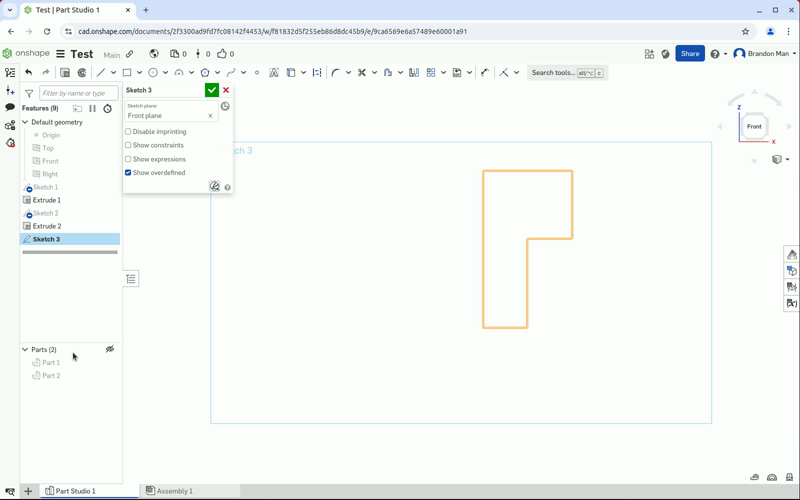
key(l)
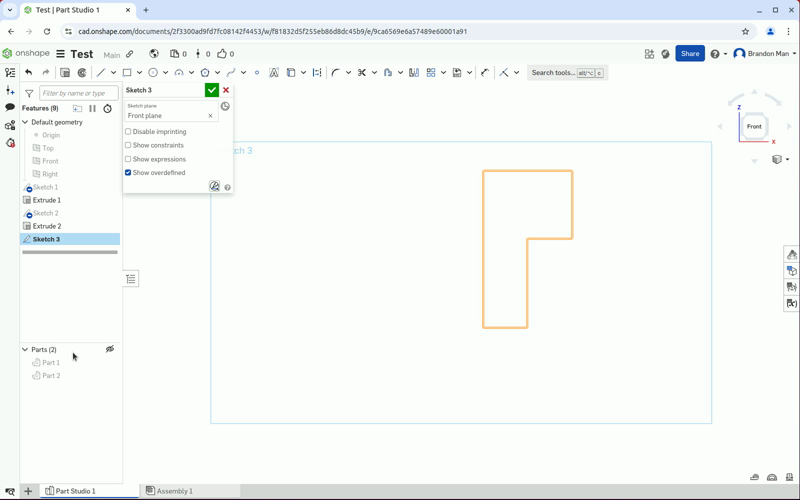
key_down(shift)
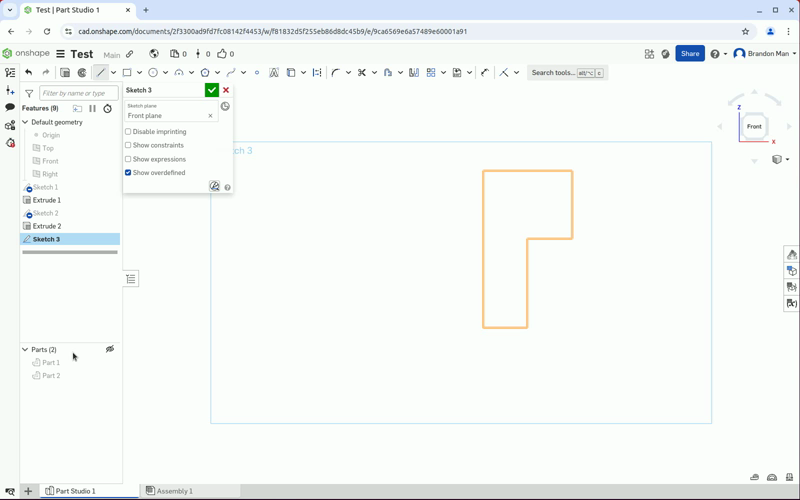
mouse_move(392, 260)
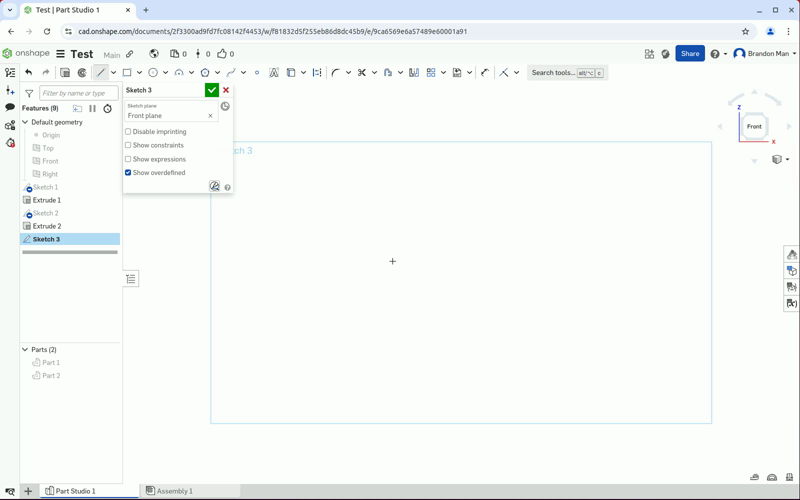
click(392, 260)
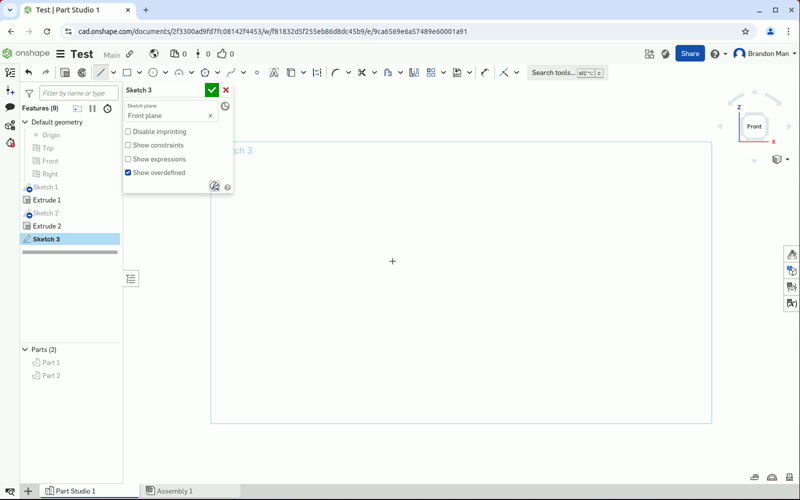
key_up(shift)
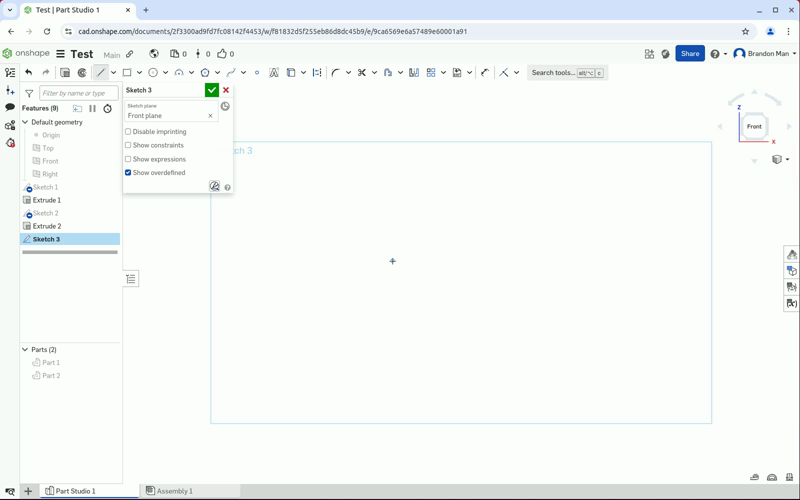
key_down(shift)
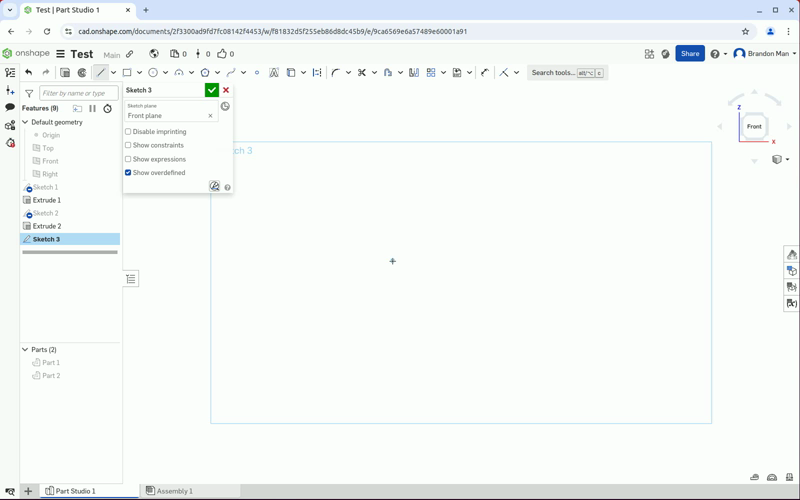
mouse_move(422, 260)
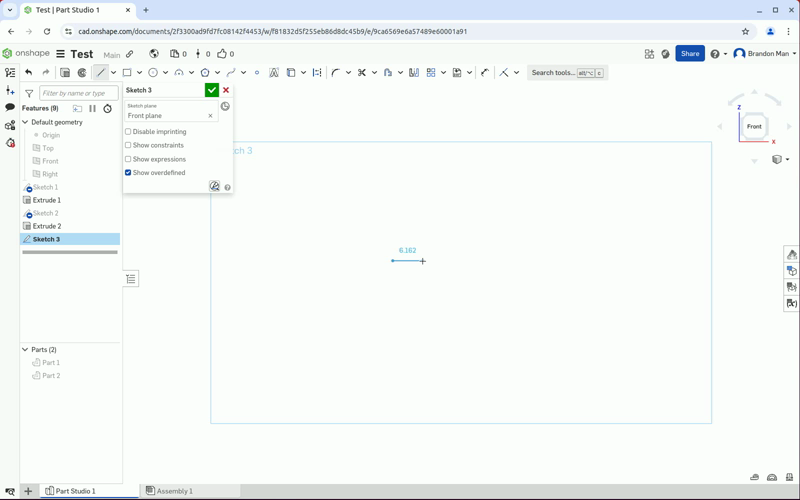
mouse_move(438, 260)
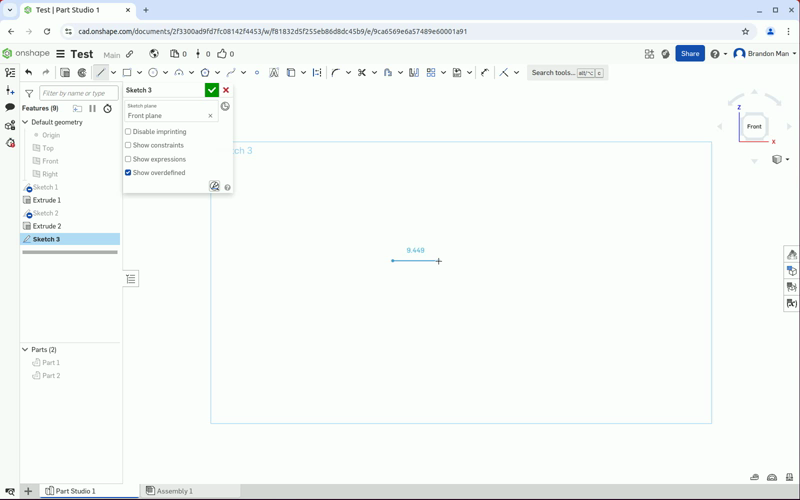
click(438, 260)
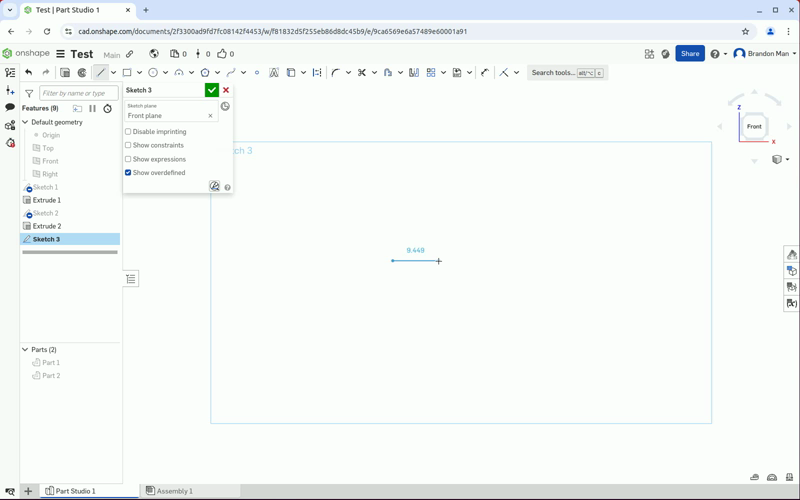
key_up(shift)
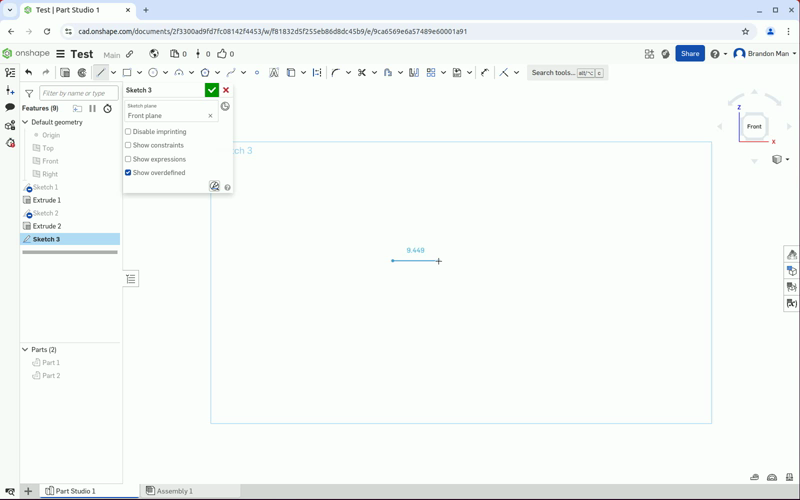
key_down(shift)
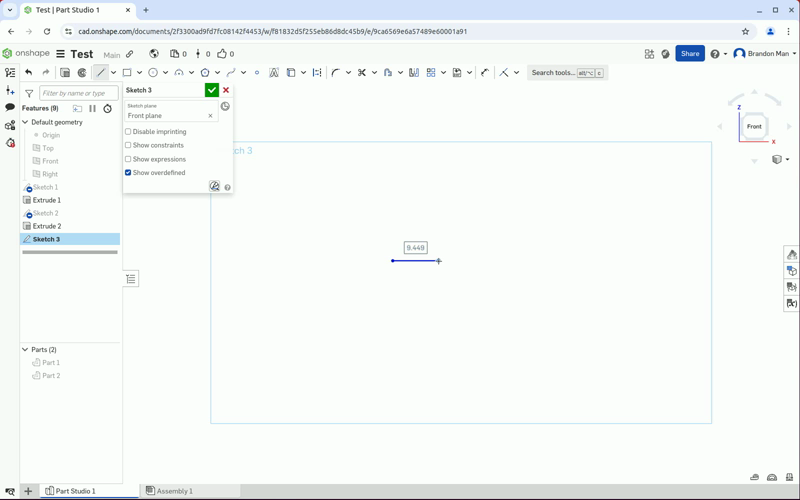
mouse_move(468, 260)
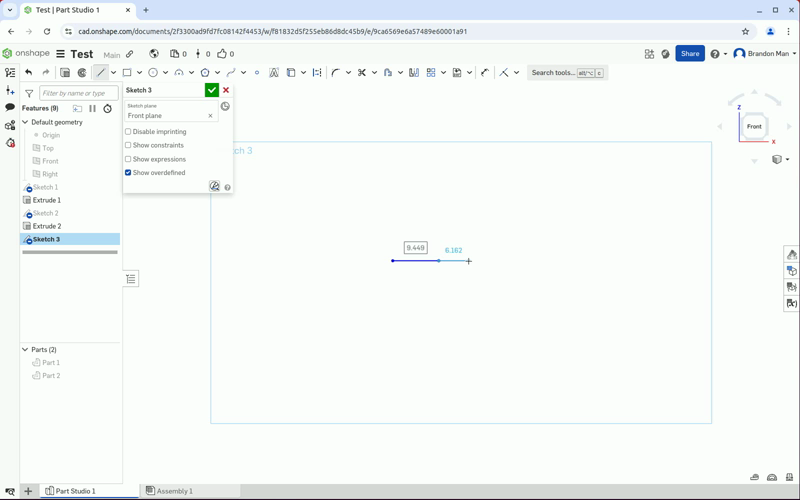
mouse_move(483, 260)
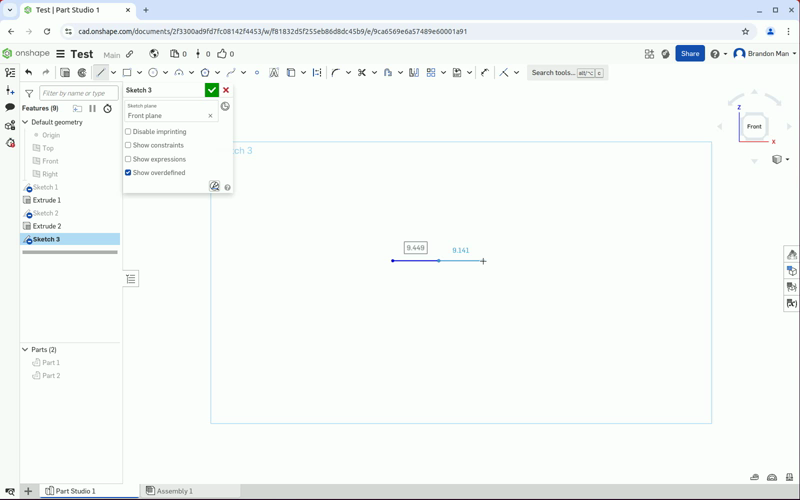
click(483, 260)
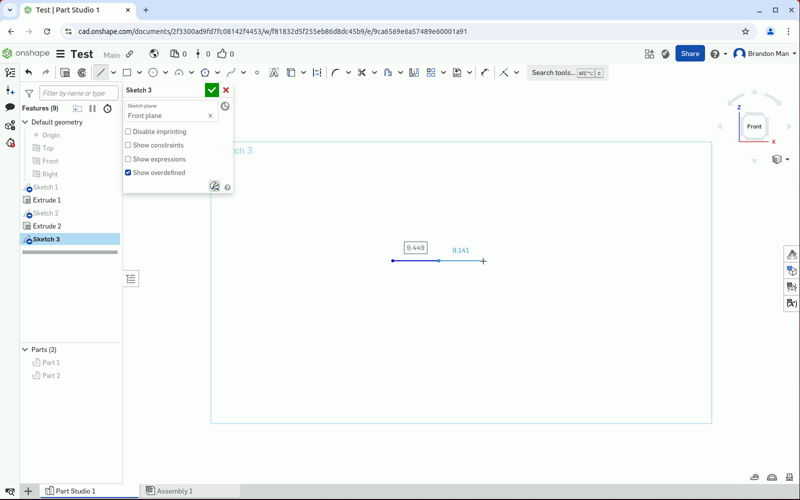
key_up(shift)
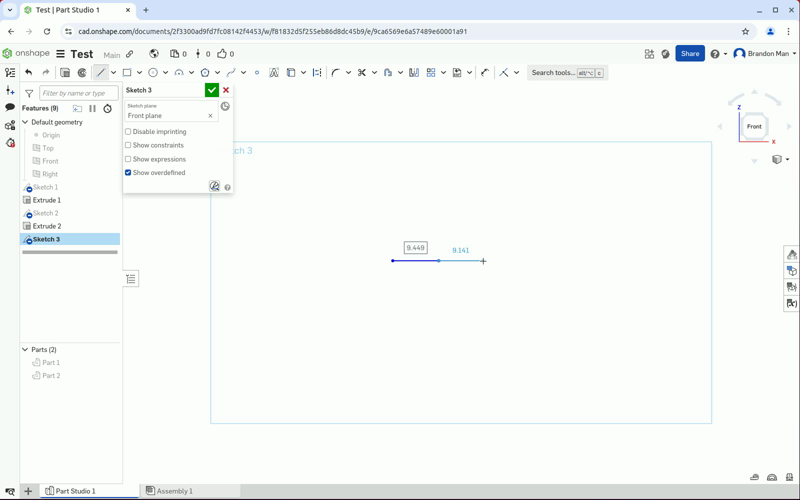
key_down(shift)
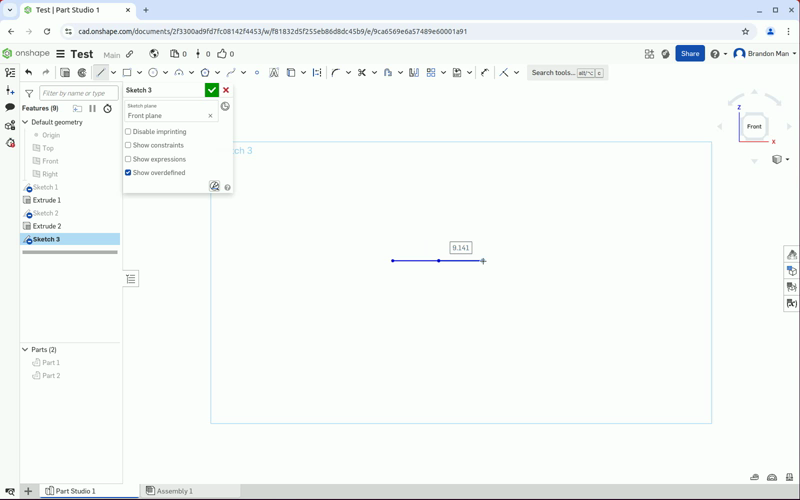
mouse_move(483, 170)
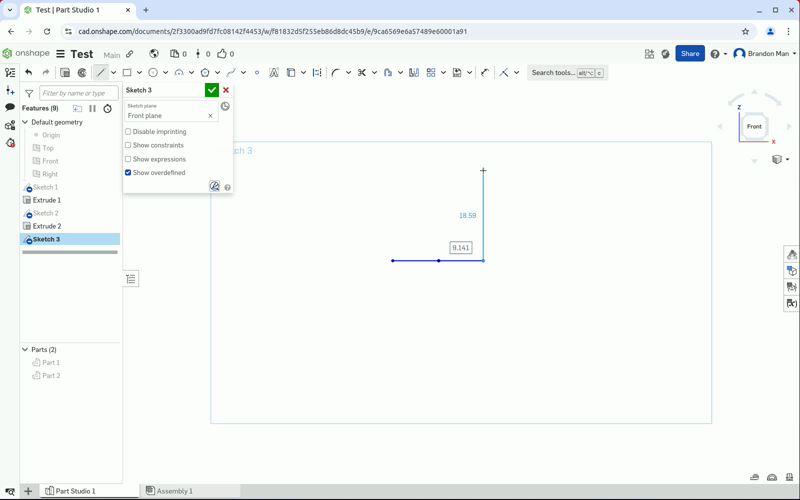
click(483, 170)
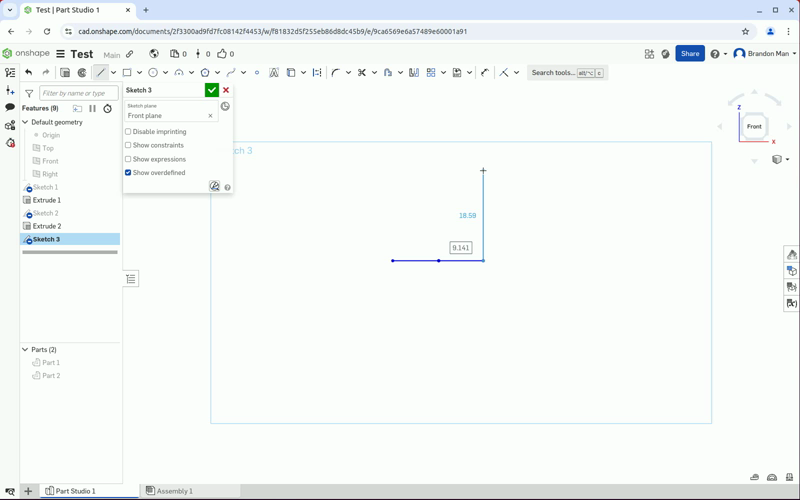
key_up(shift)
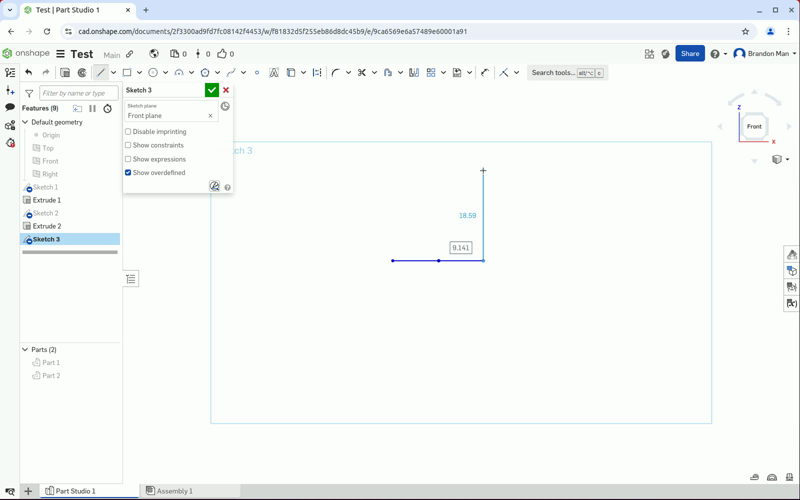
key_down(shift)
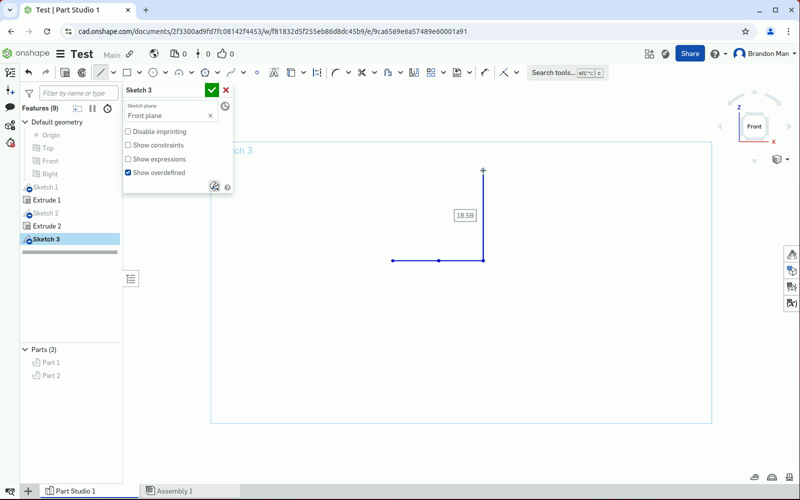
mouse_move(392, 170)
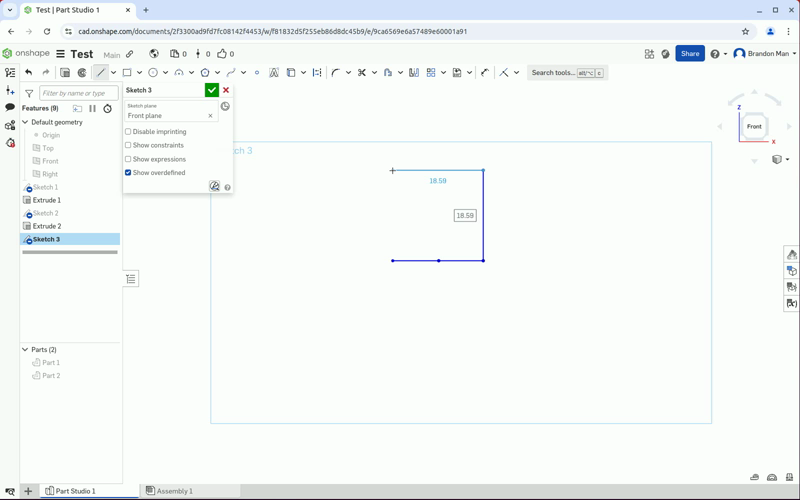
click(392, 170)
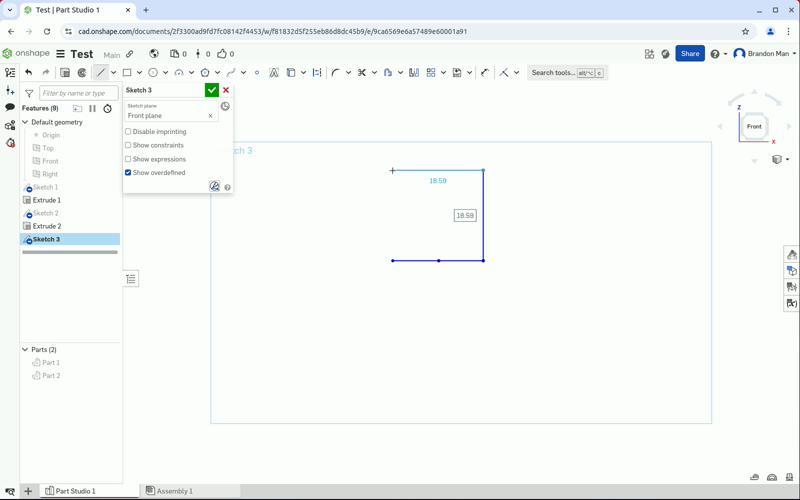
key_up(shift)
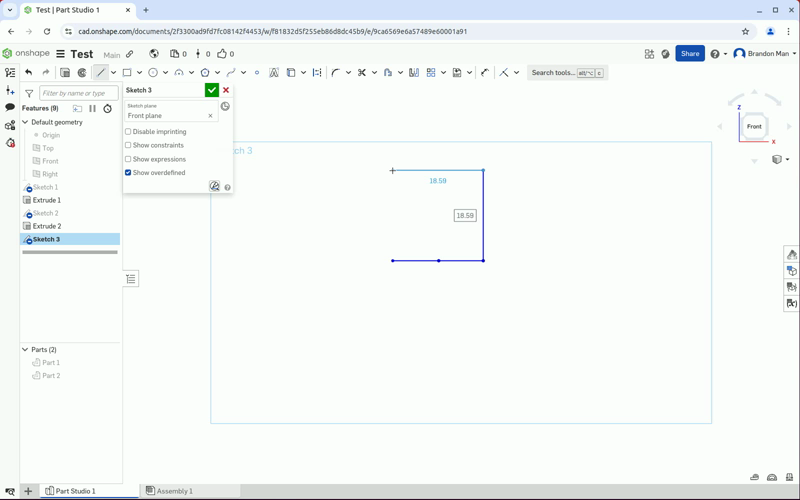
key_down(shift)
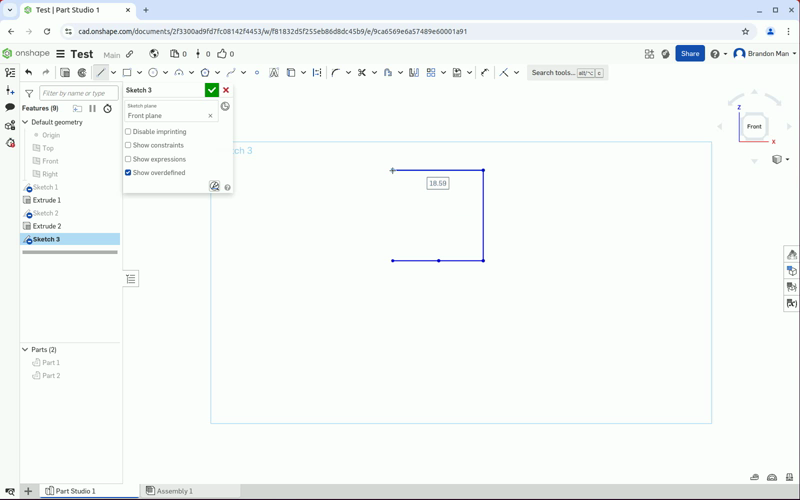
mouse_move(392, 260)
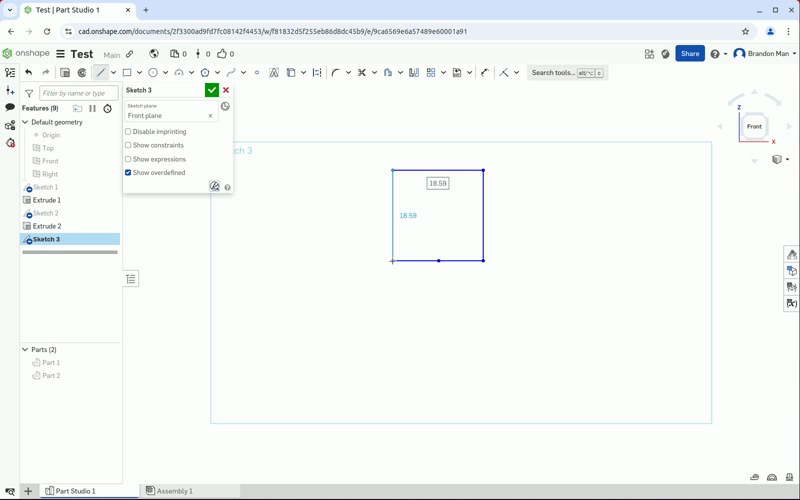
key_up(shift)
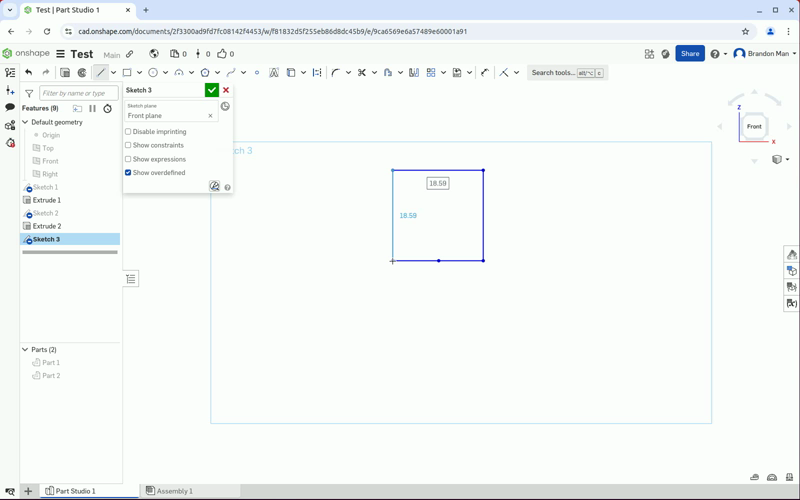
click(392, 260)
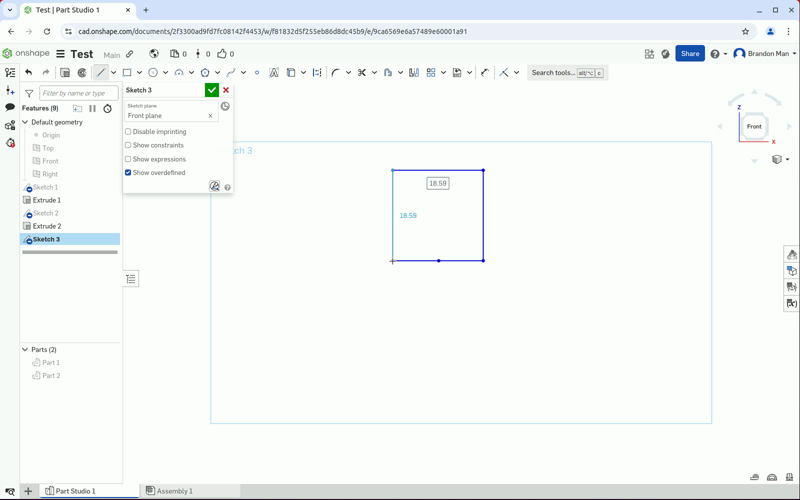
key(esc)
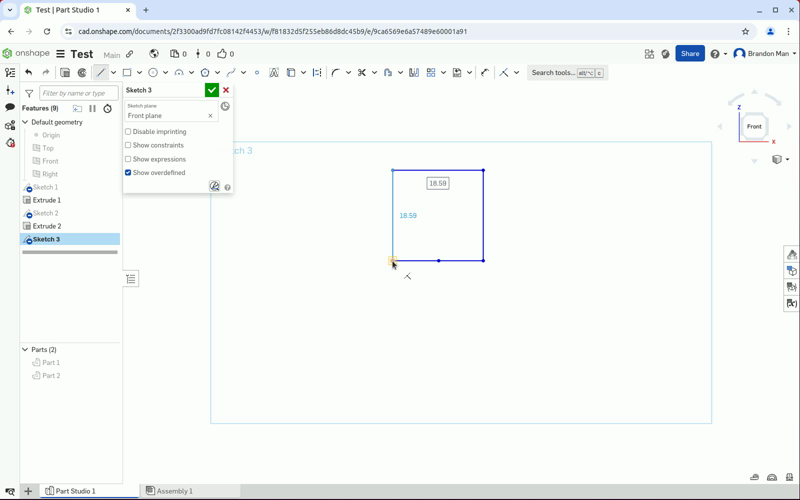
mouse_move(476, 244)
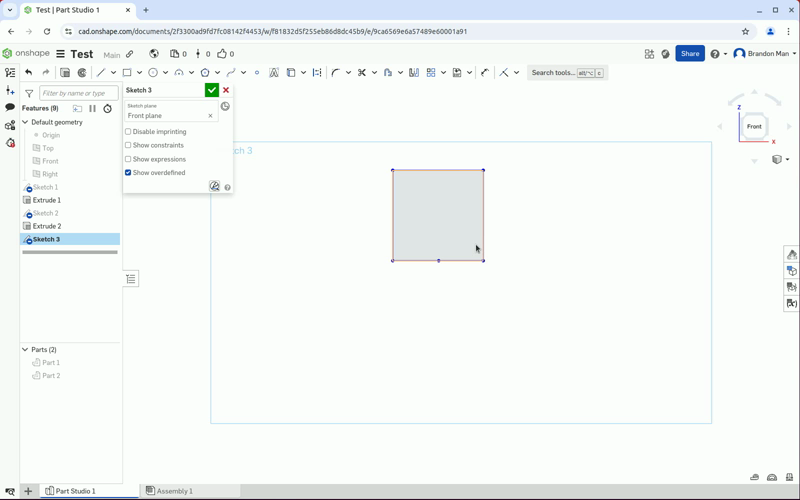
click(476, 244)
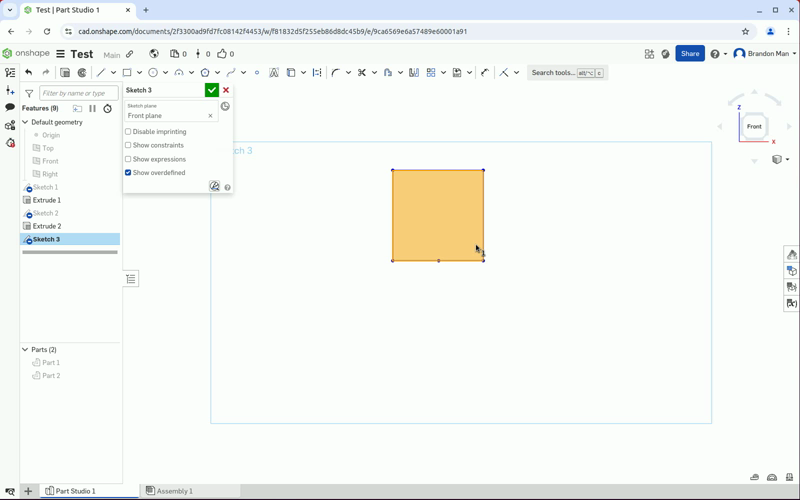
mouse_move(73, 352)
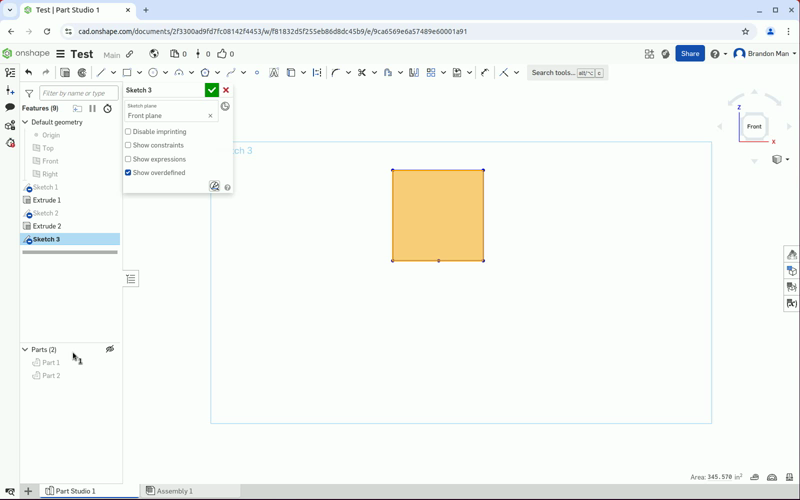
key(shift+y)
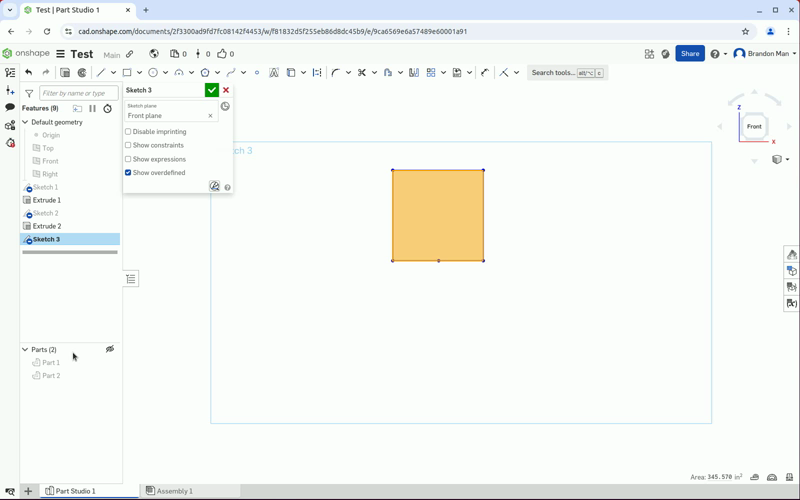
key(shift+e)
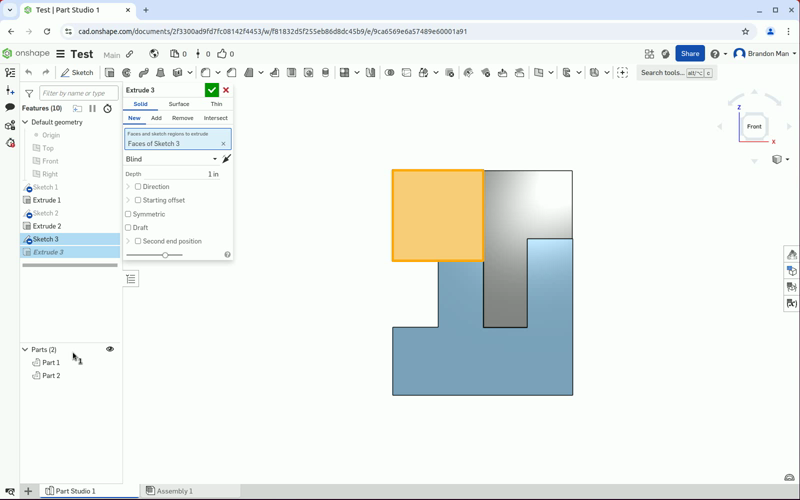
mouse_move(143, 106)
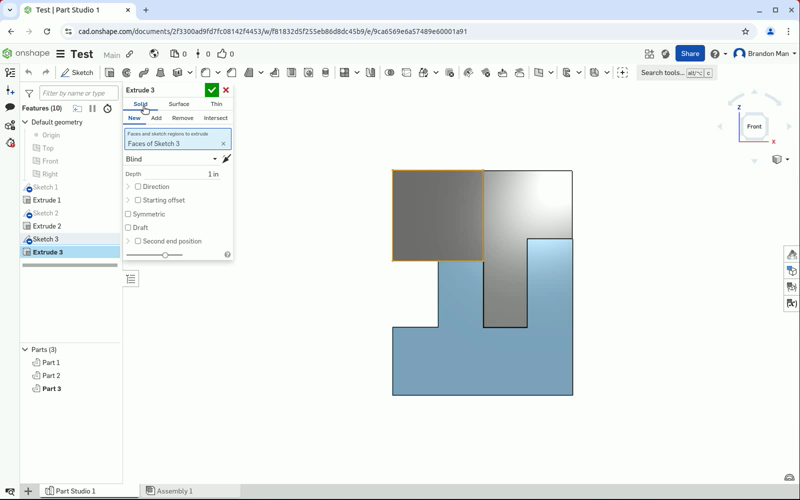
click(143, 106)
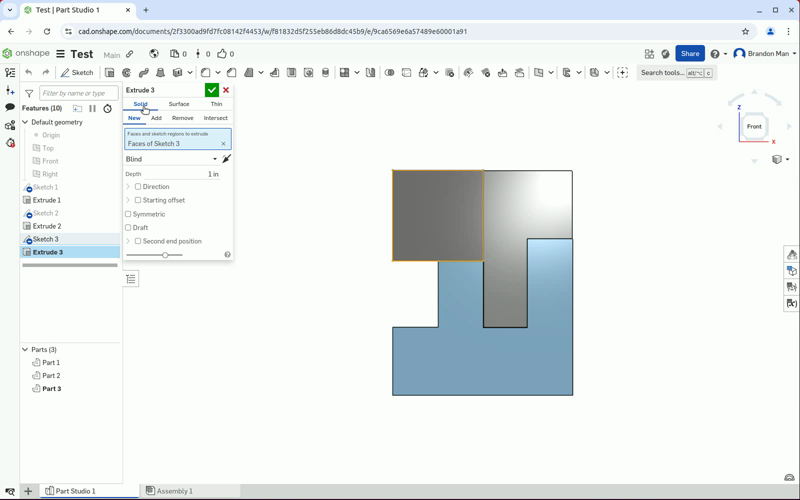
mouse_move(137, 120)
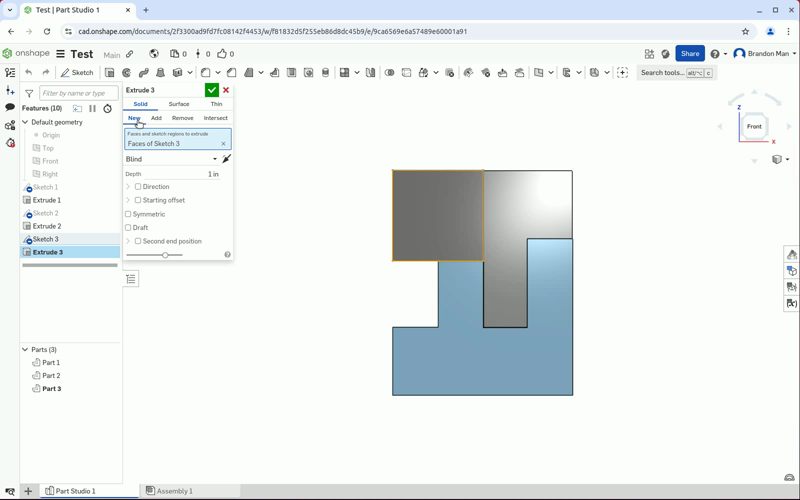
click(137, 120)
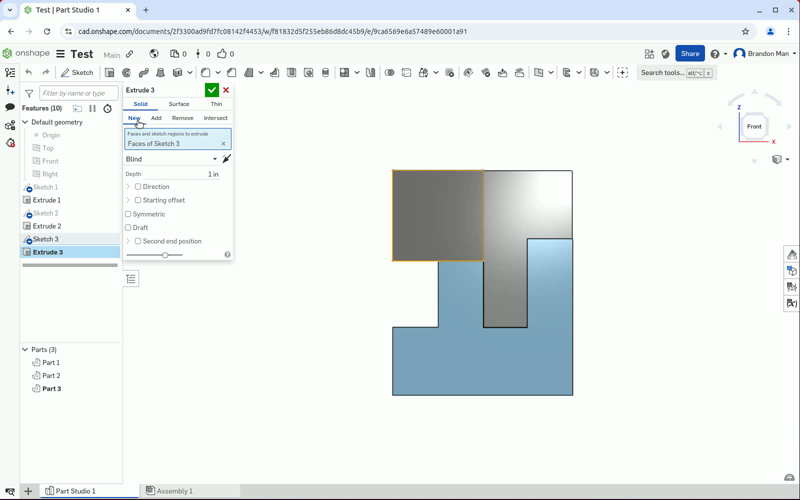
key(tab, 4)
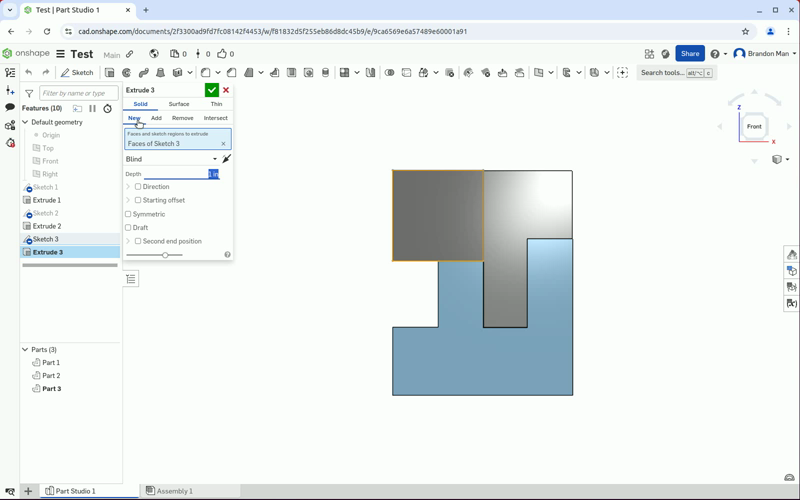
text(-4.574)
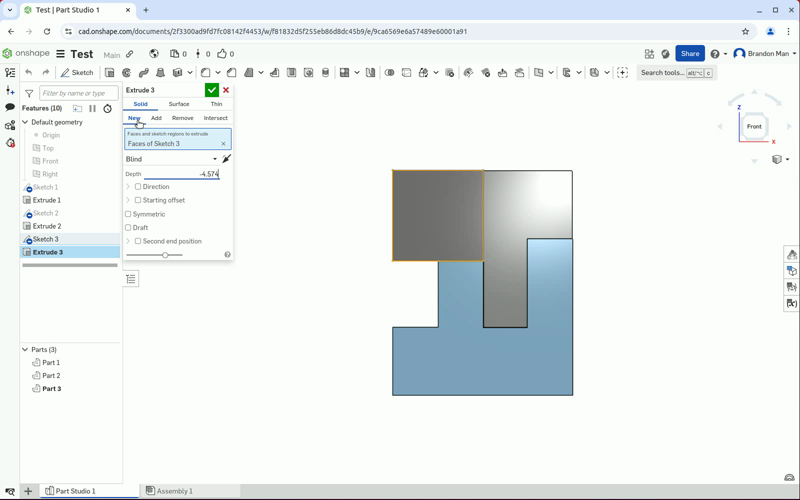
key(enter)
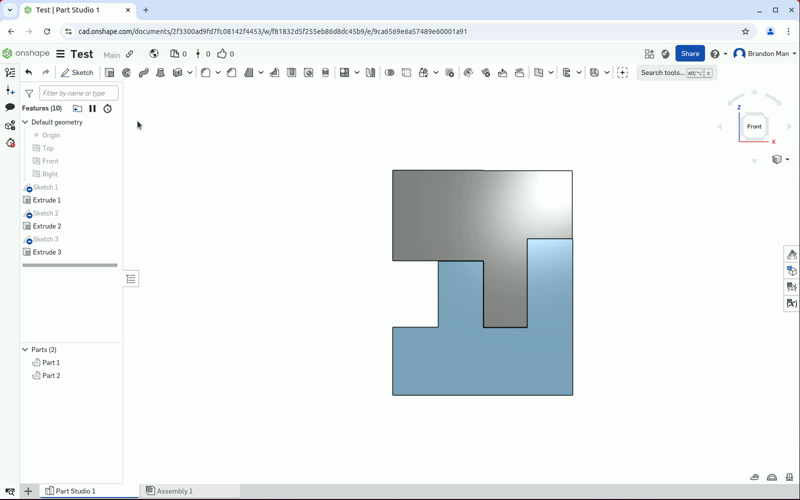
key(shift+h)
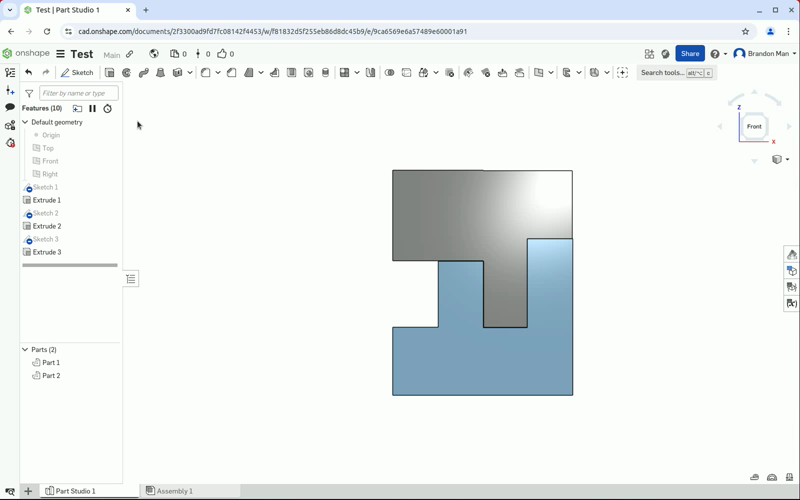
key(shift+h)
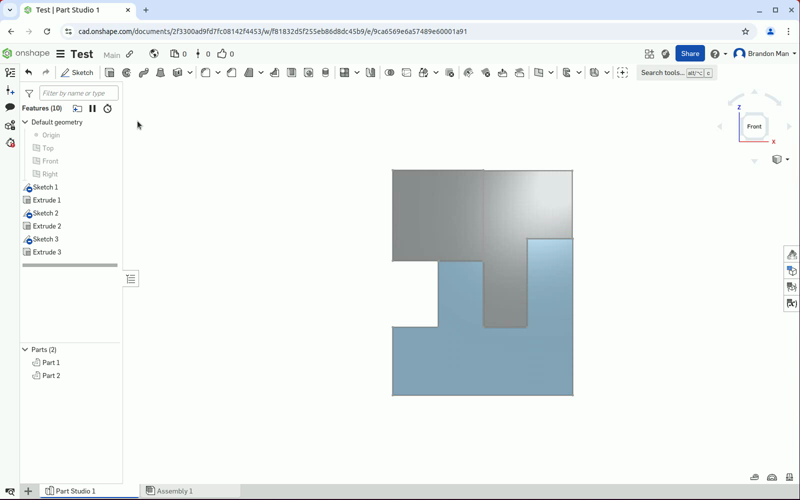
key(shift+7)
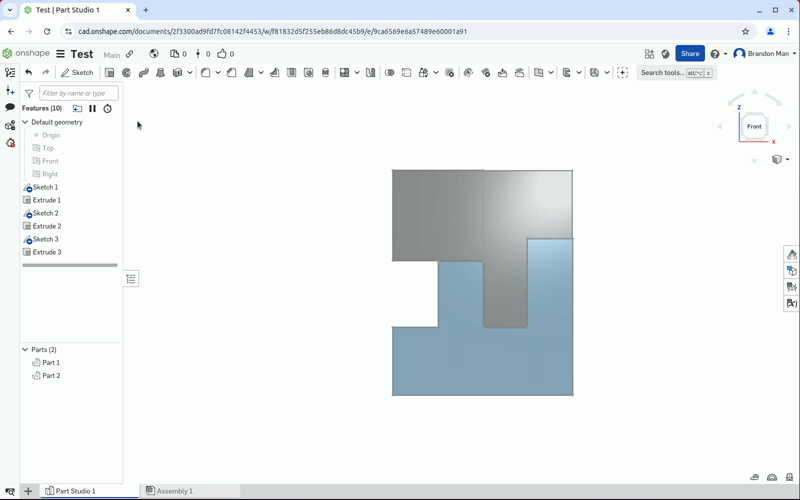
key(left, 2)
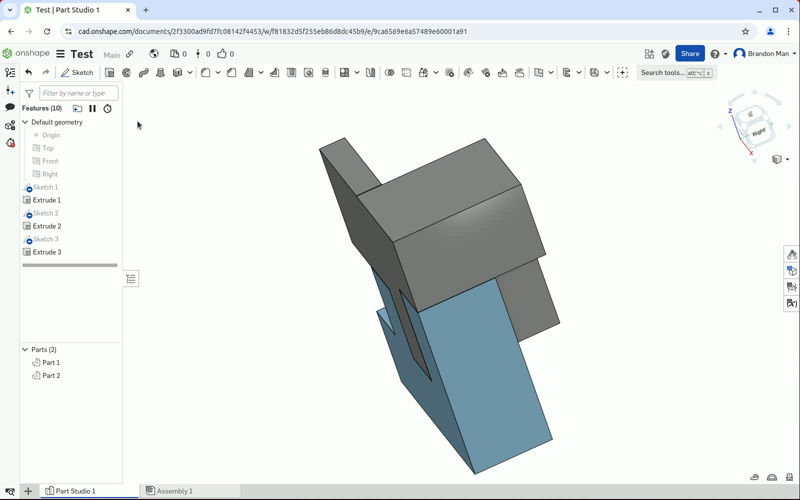
key(down, 2)
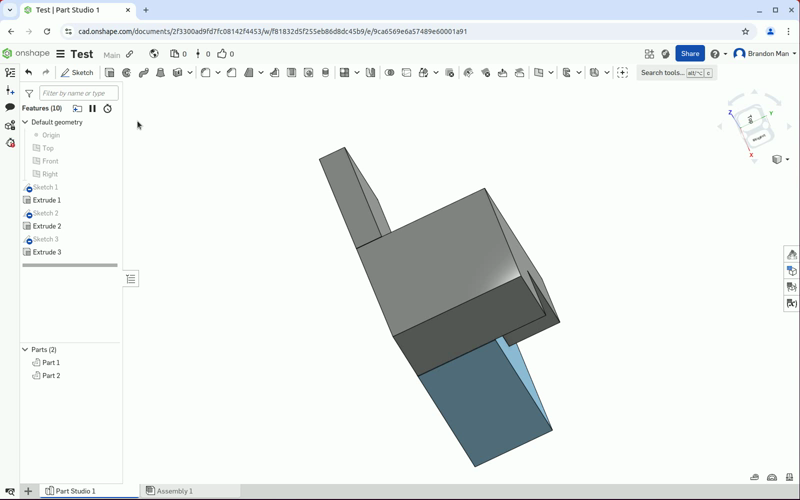
key(up, 2)
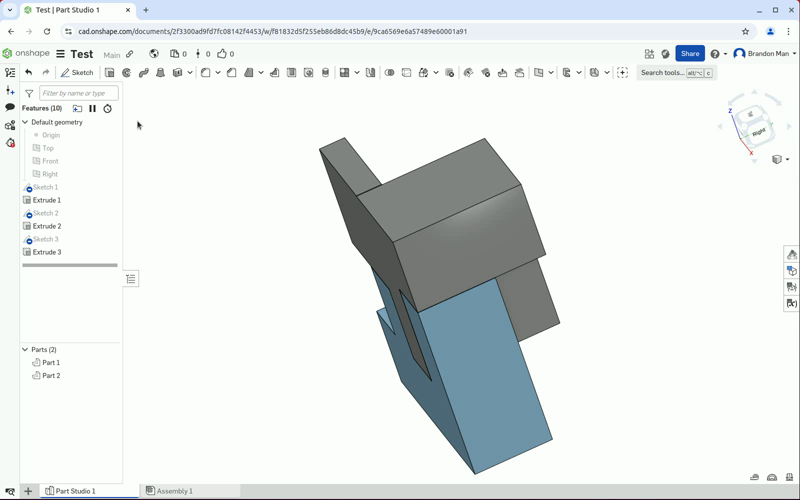
key(right, 2)
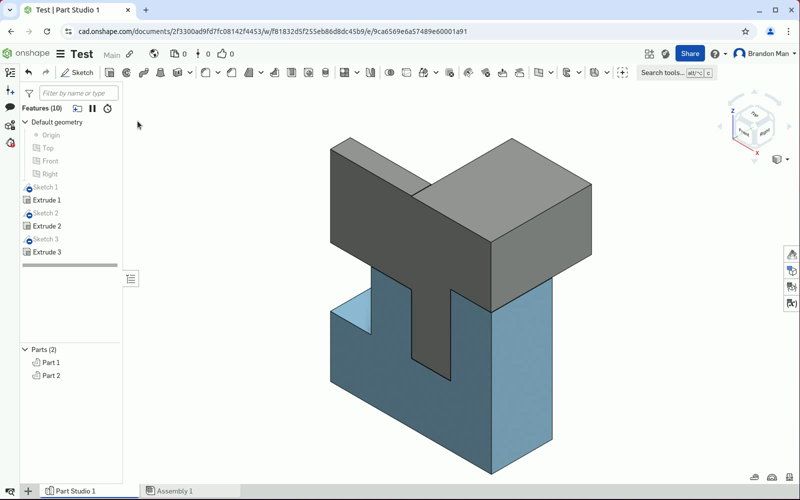
mouse_move(73, 189)
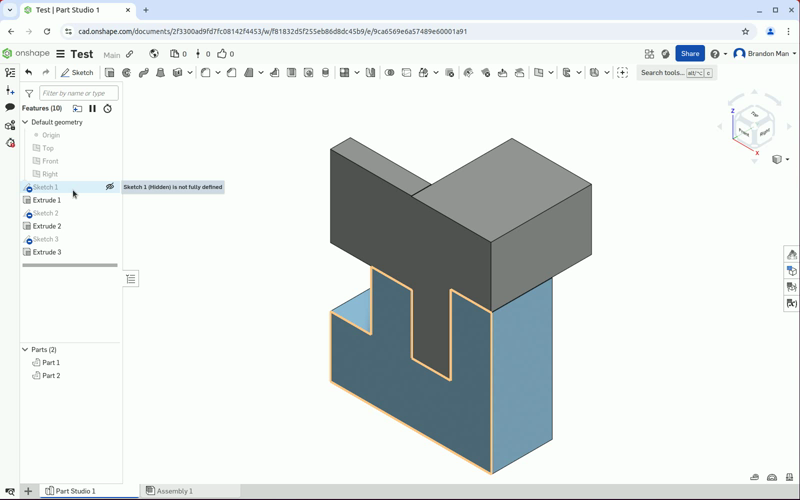
click(73, 189)